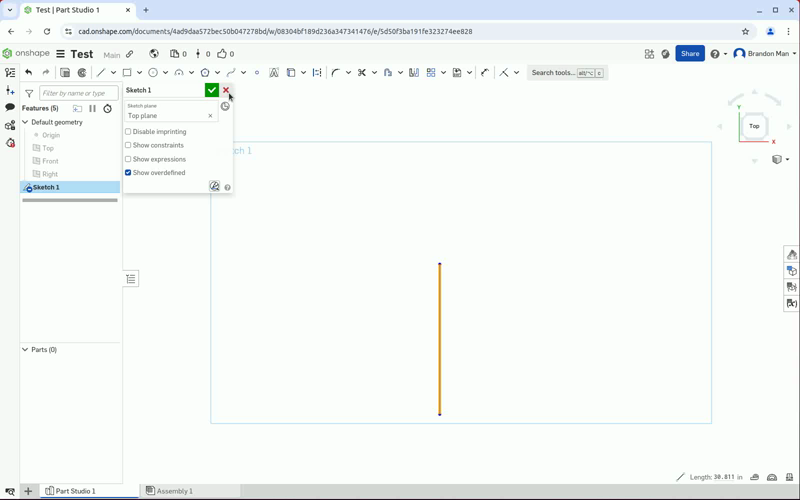
key(shift+h)
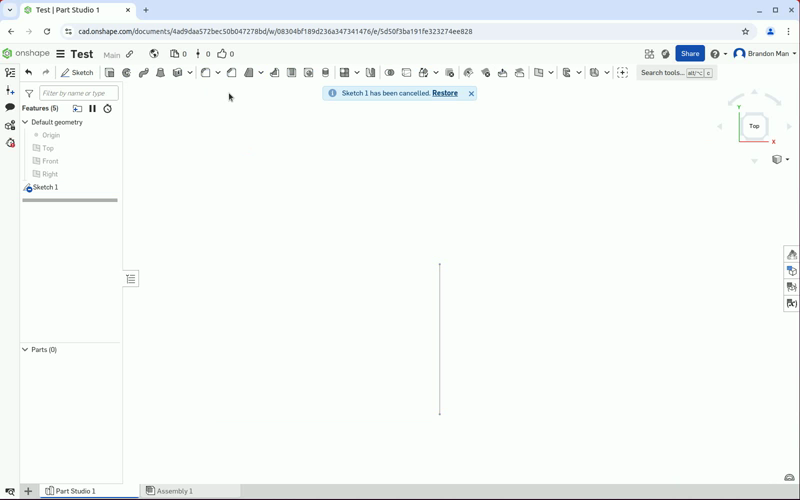
key(shift+s)
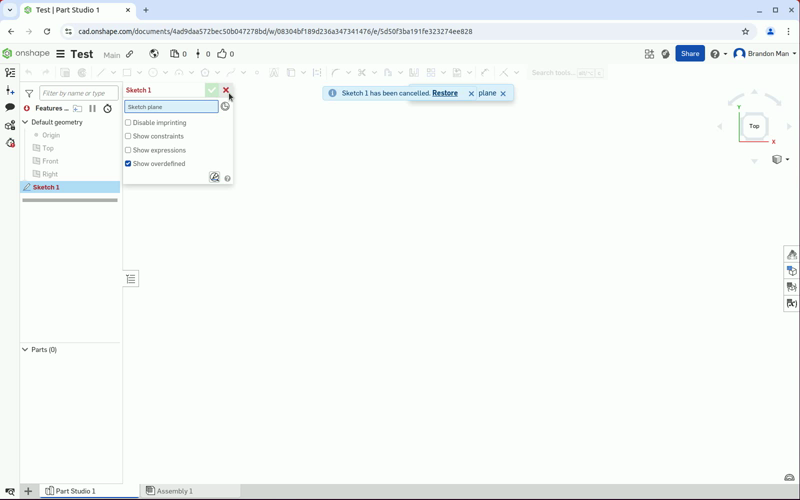
mouse_move(73, 150)
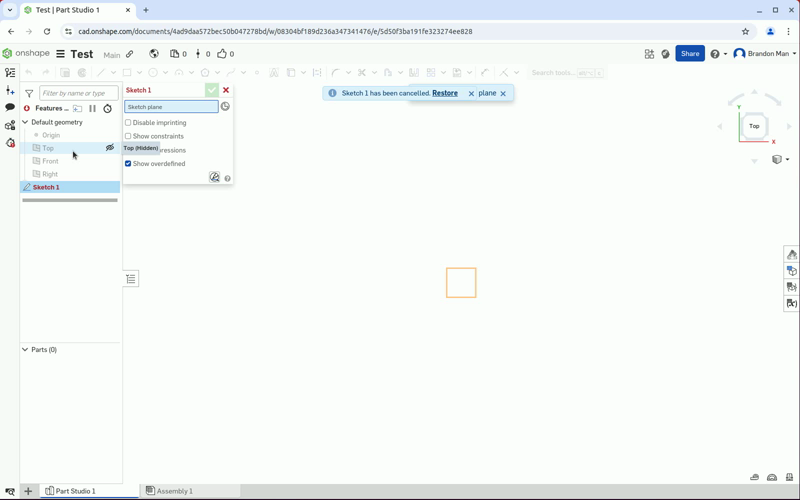
click(73, 150)
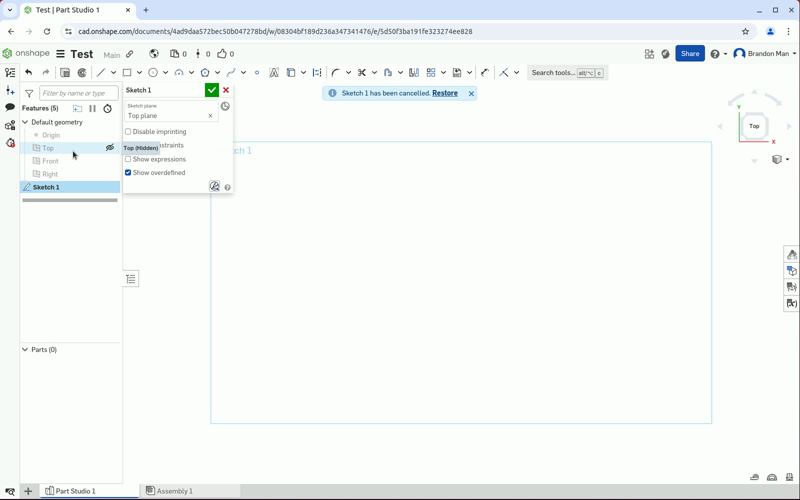
mouse_move(73, 352)
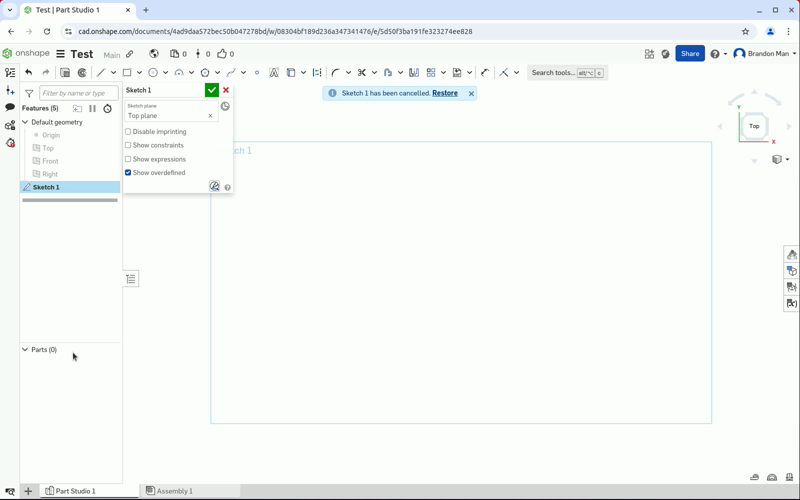
key(y)
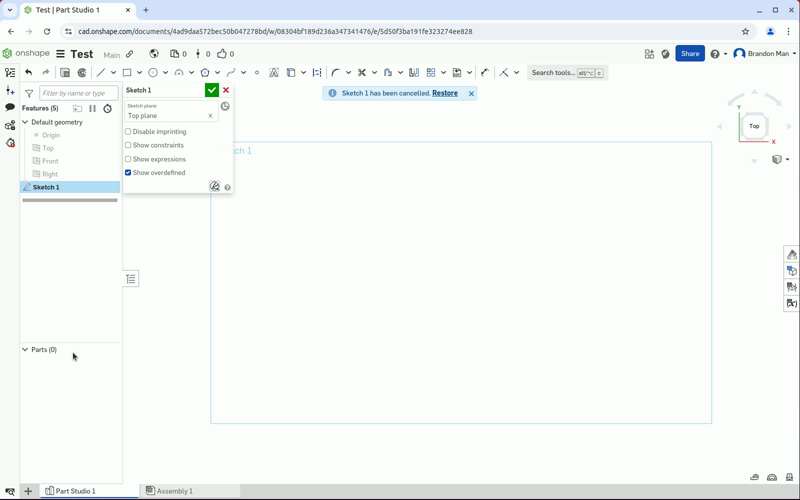
key(c)
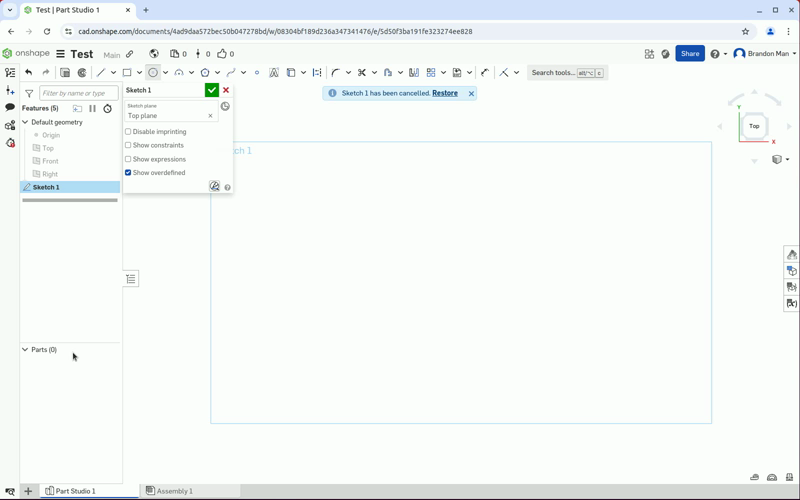
key_down(shift)
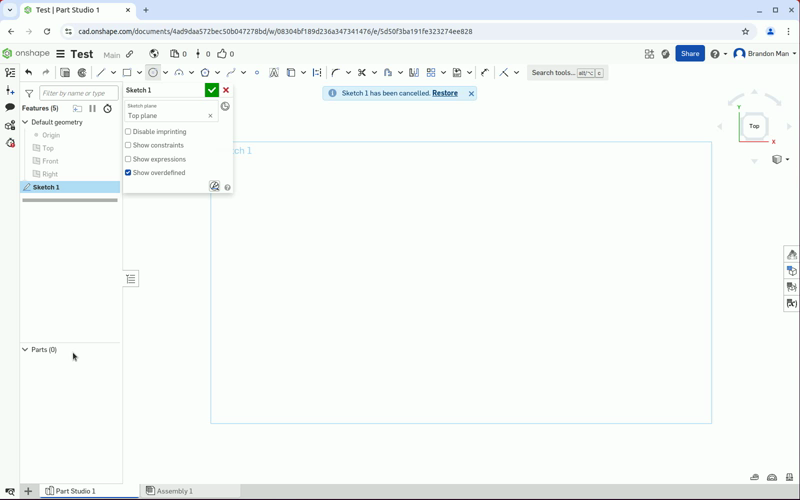
mouse_move(461, 282)
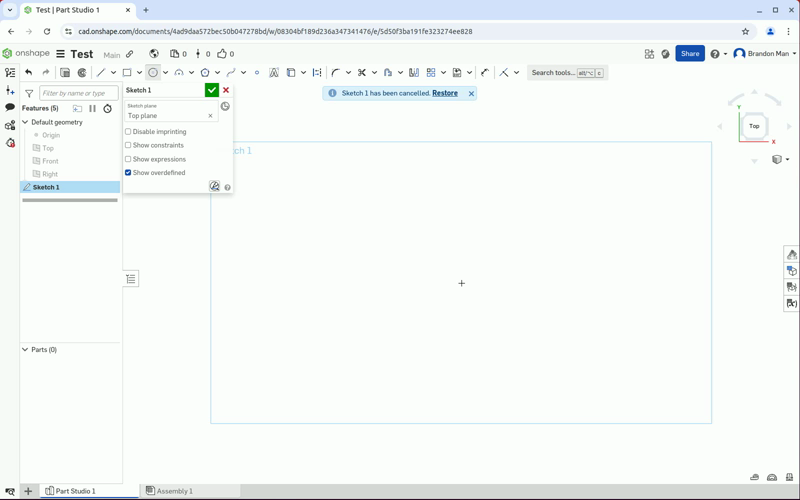
click(461, 282)
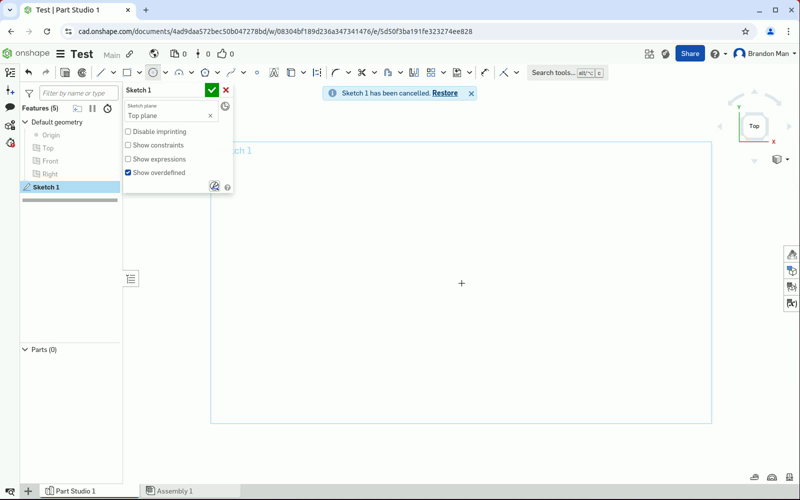
key_up(shift)
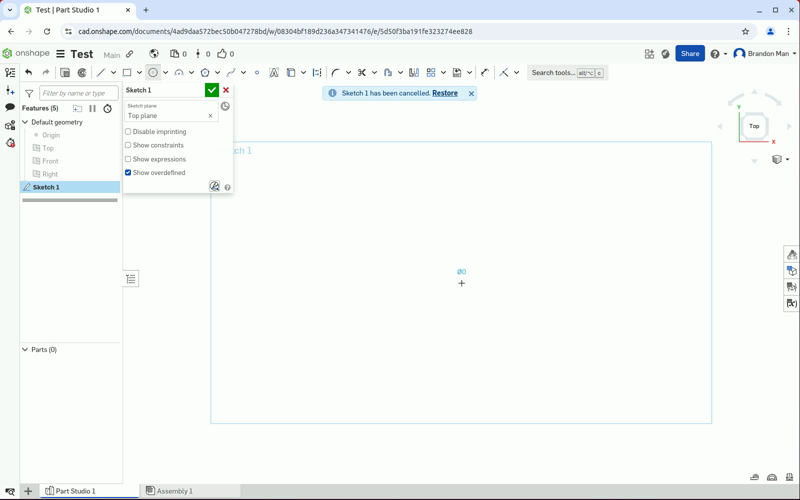
mouse_move(464, 282)
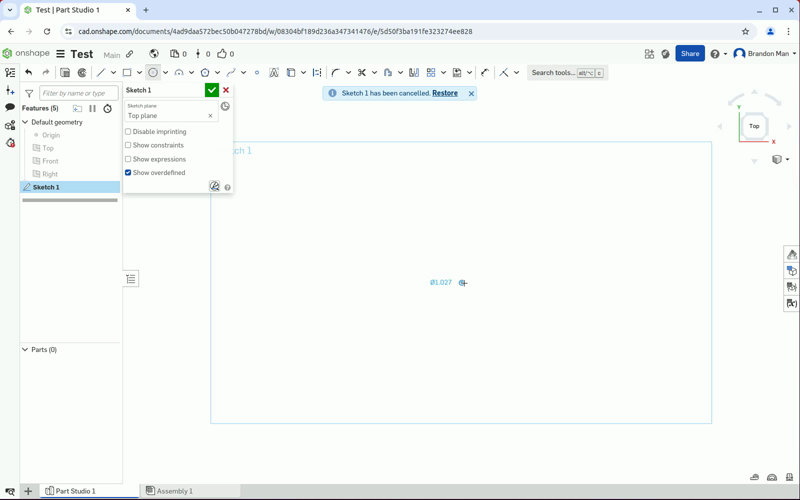
scroll(6)
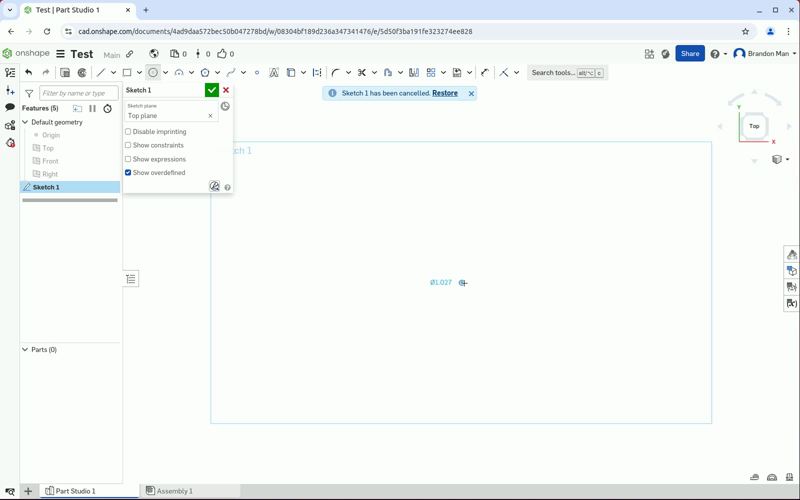
scroll(6)
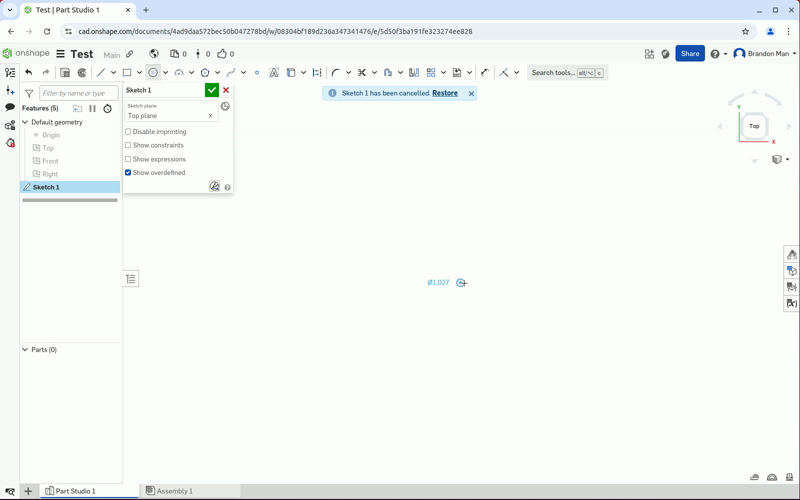
scroll(6)
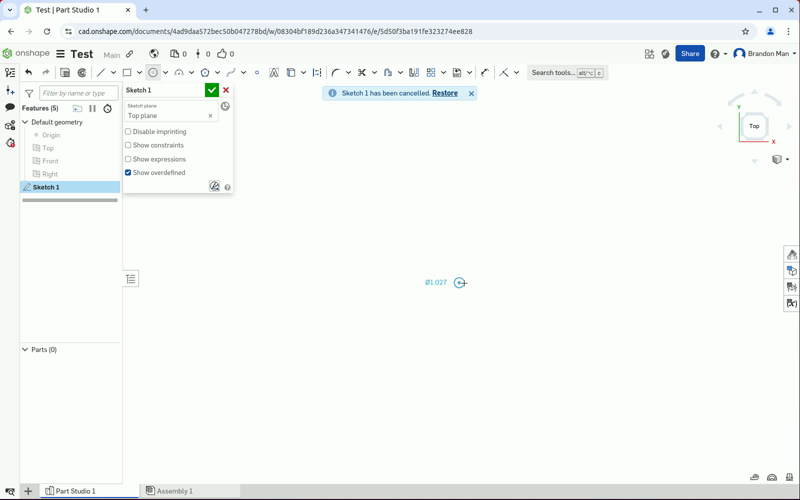
scroll(6)
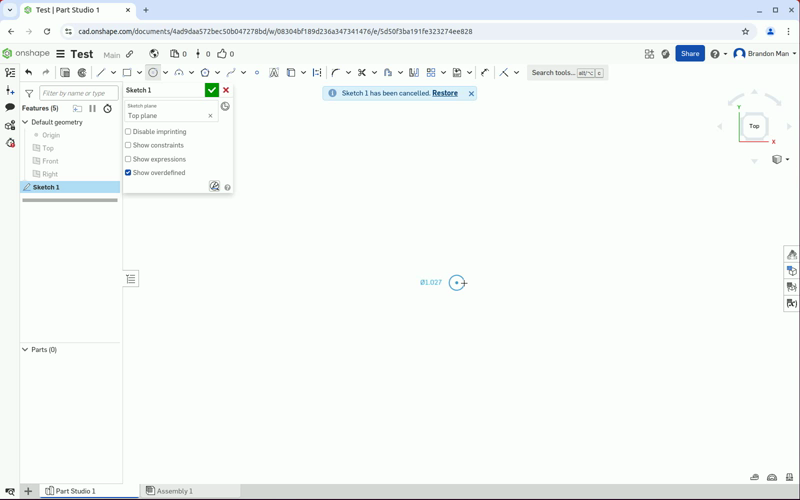
scroll(6)
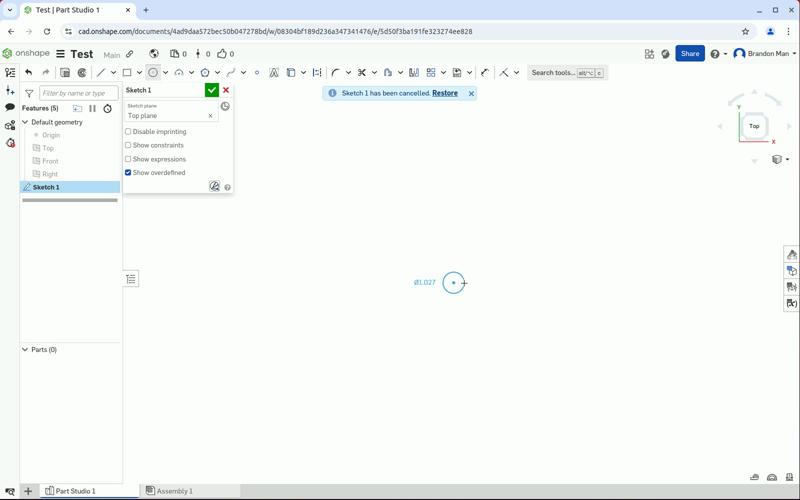
scroll(6)
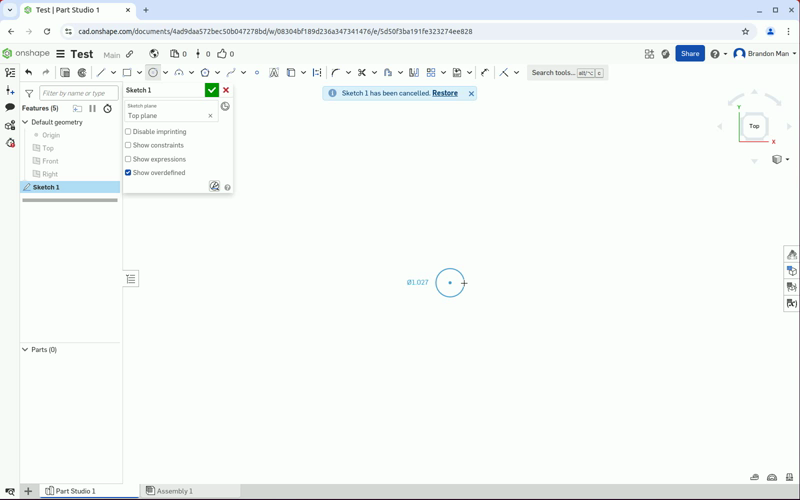
scroll(6)
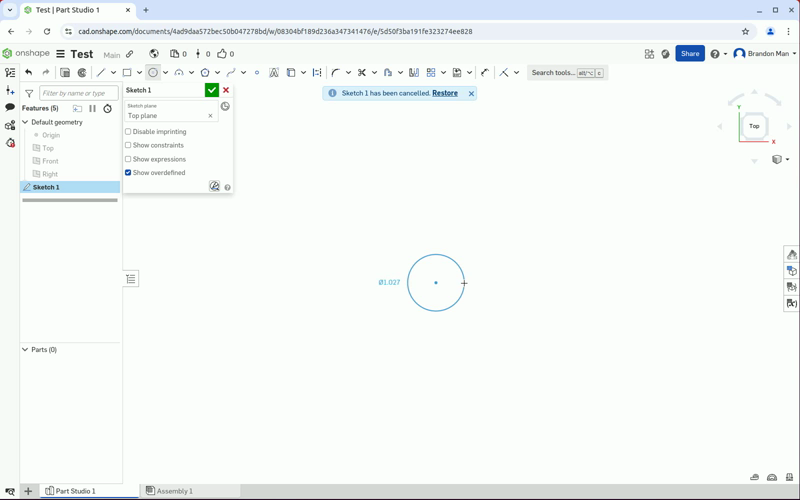
click(464, 282)
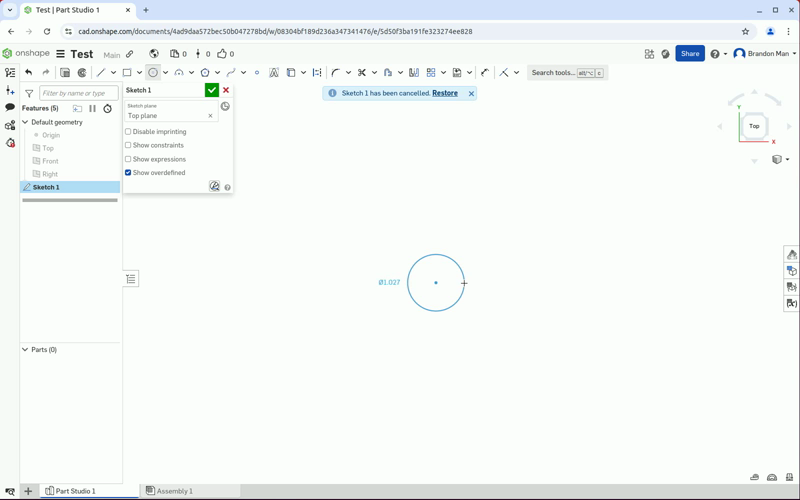
scroll(-6)
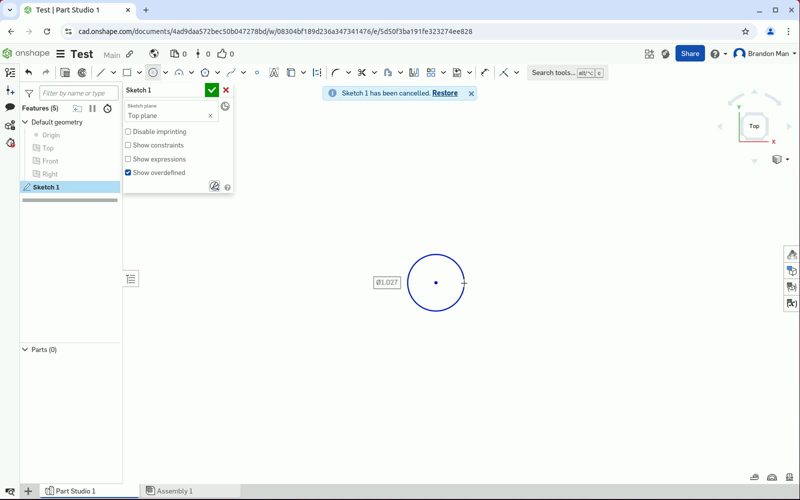
scroll(-6)
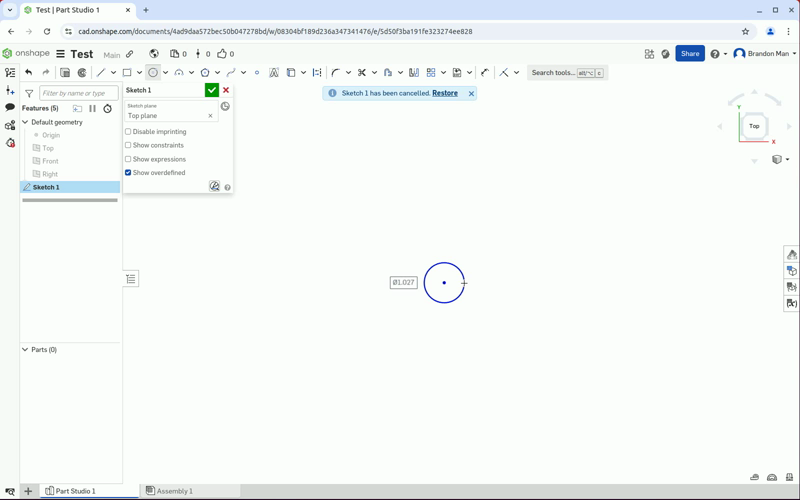
scroll(-6)
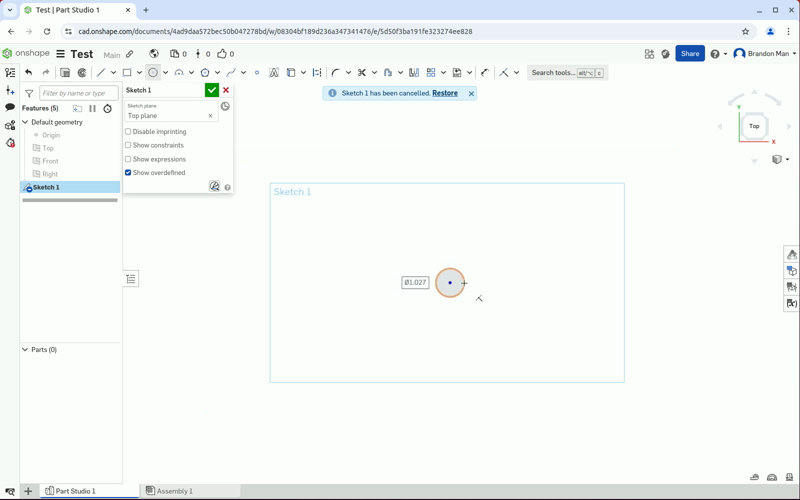
scroll(-6)
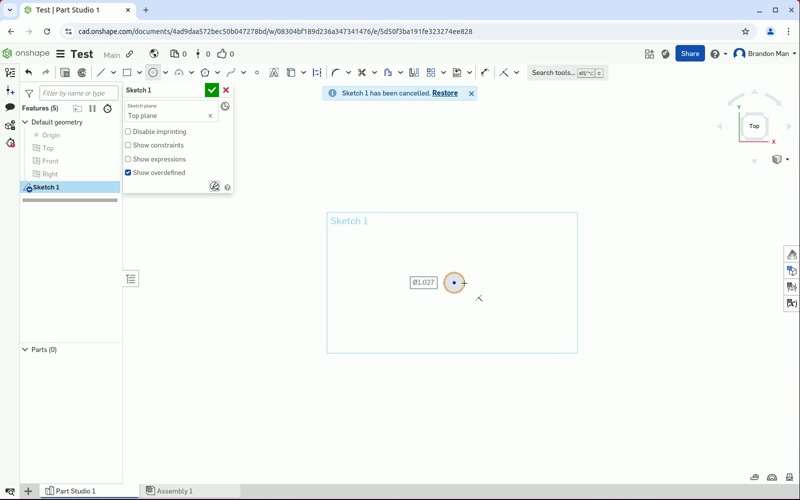
scroll(-6)
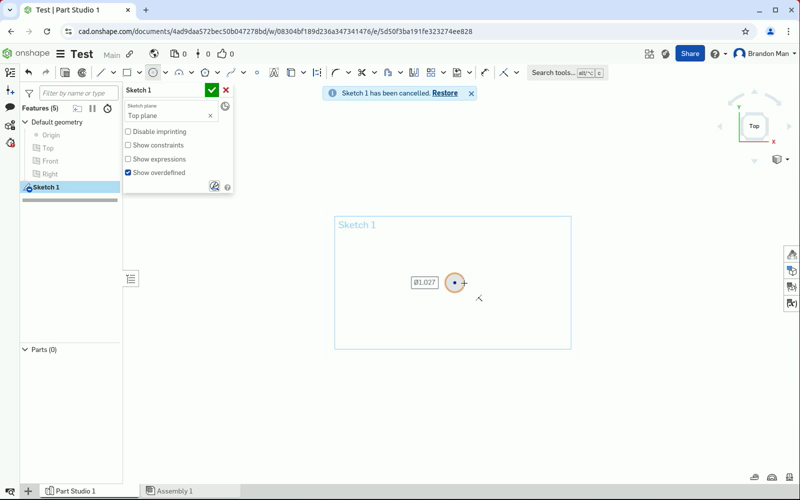
scroll(-6)
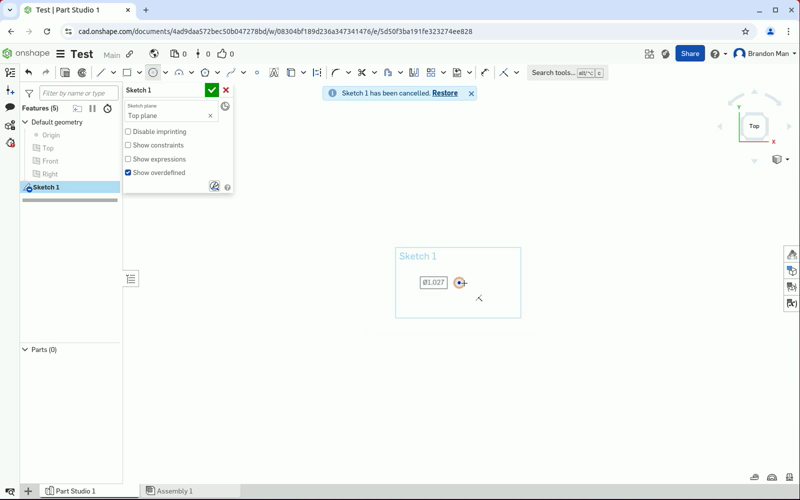
scroll(-6)
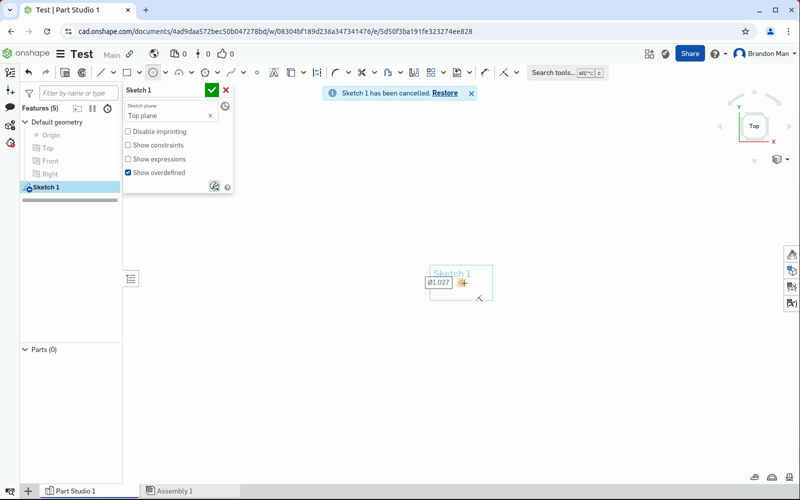
key(esc)
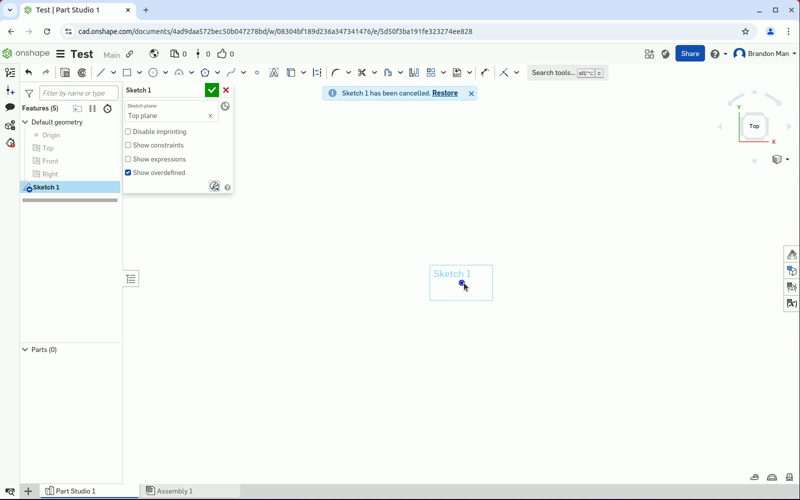
mouse_move(461, 283)
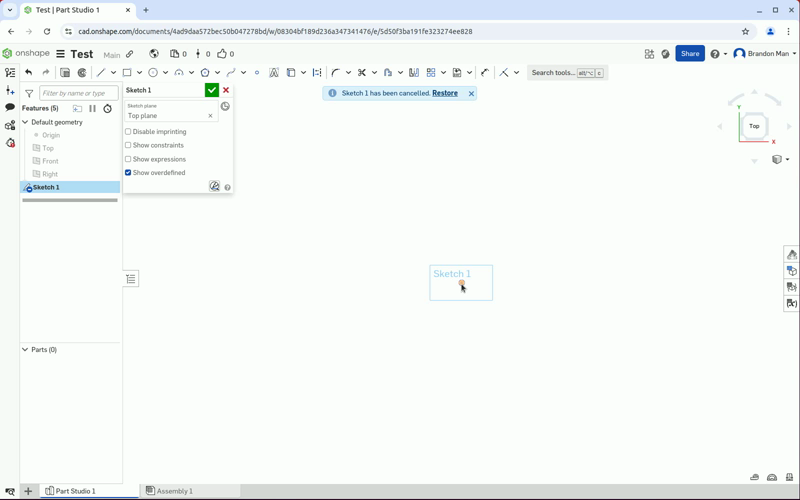
scroll(6)
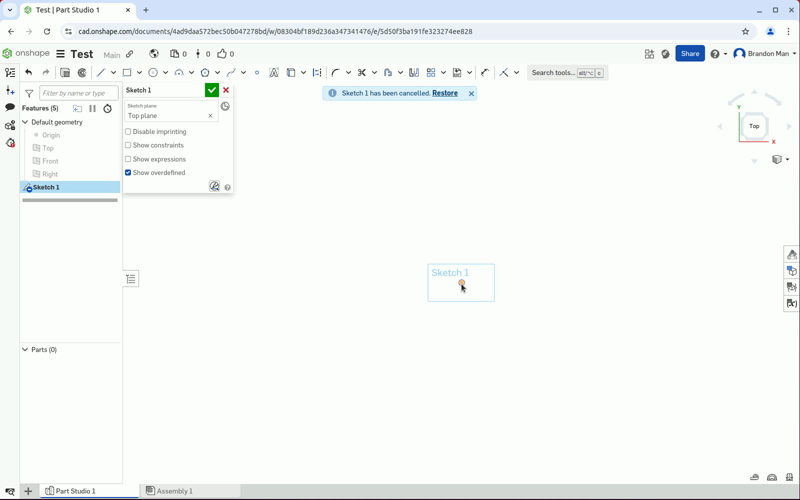
scroll(6)
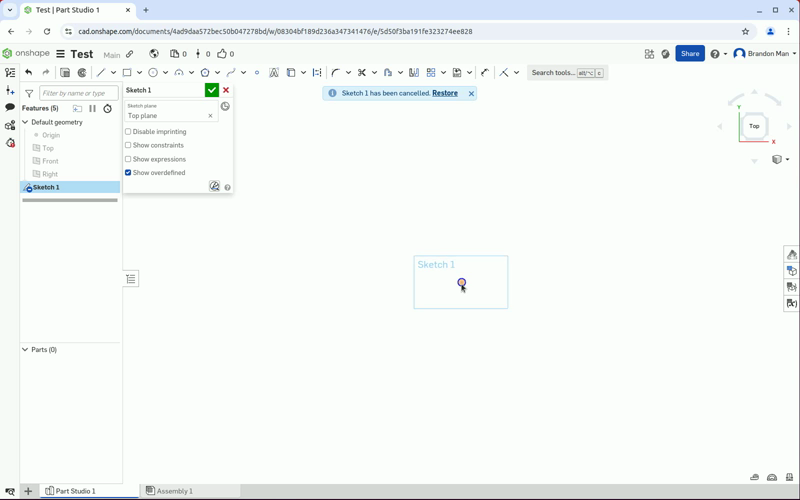
scroll(6)
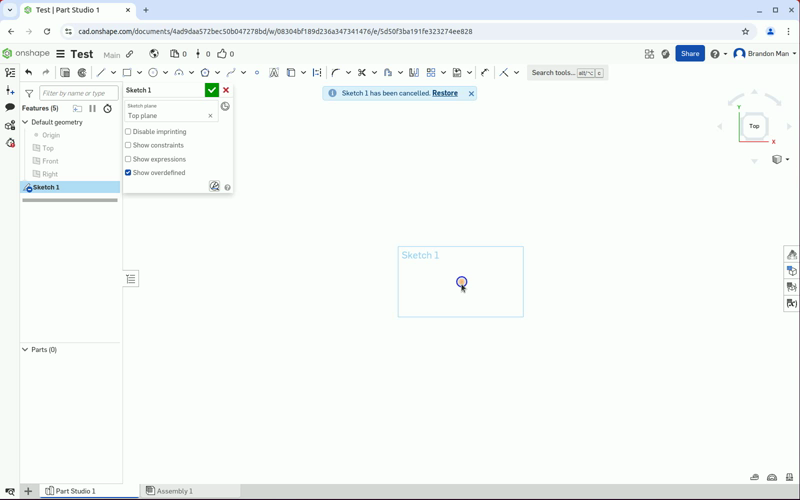
scroll(6)
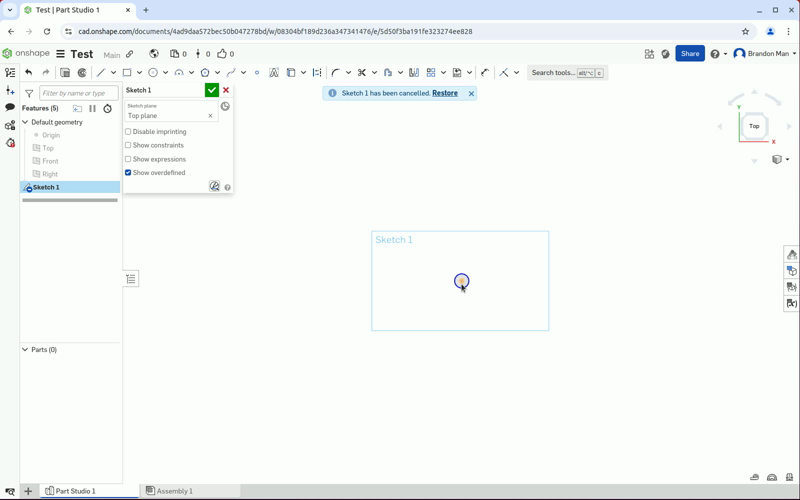
scroll(6)
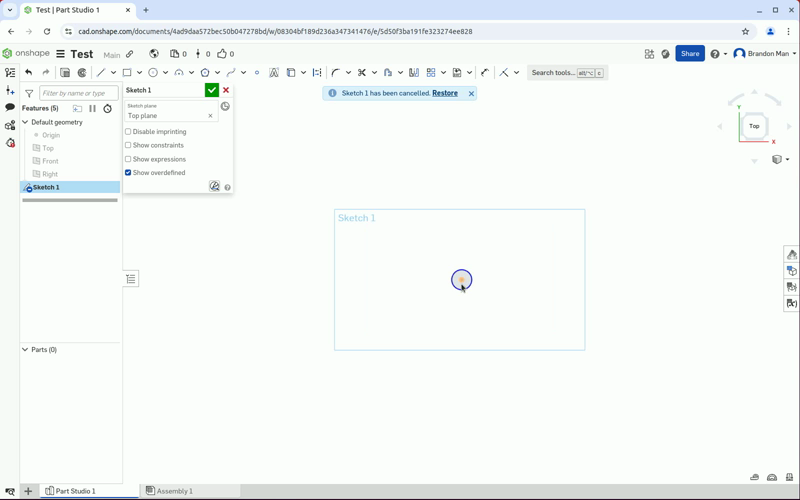
scroll(6)
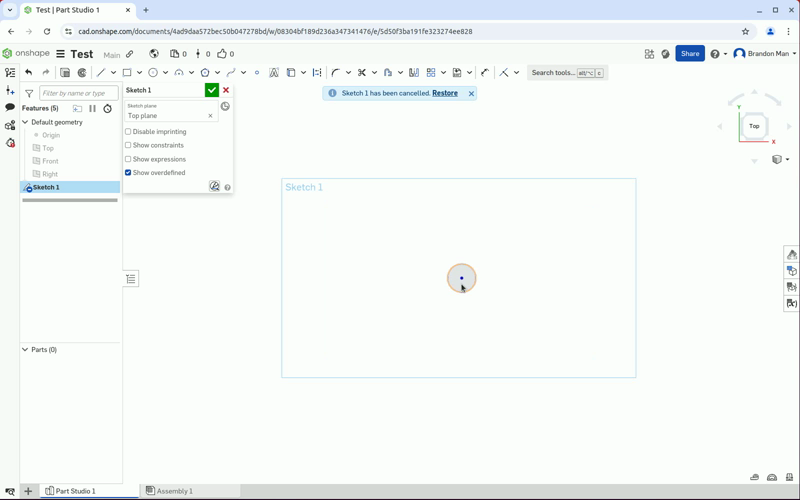
scroll(6)
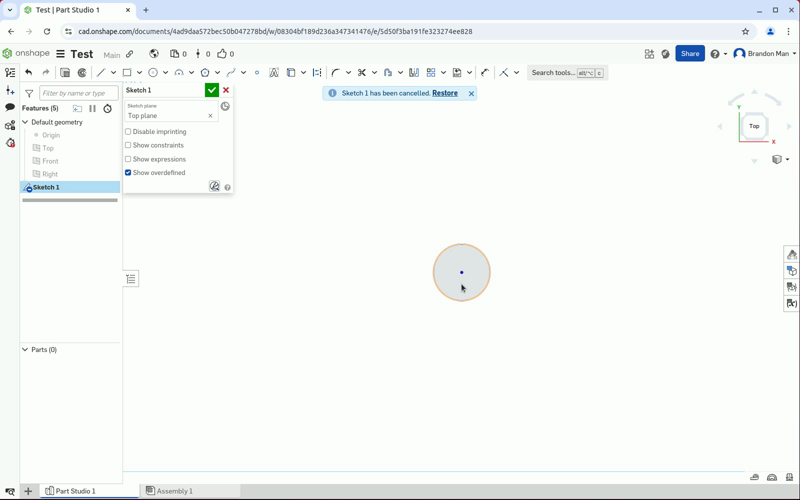
click(461, 283)
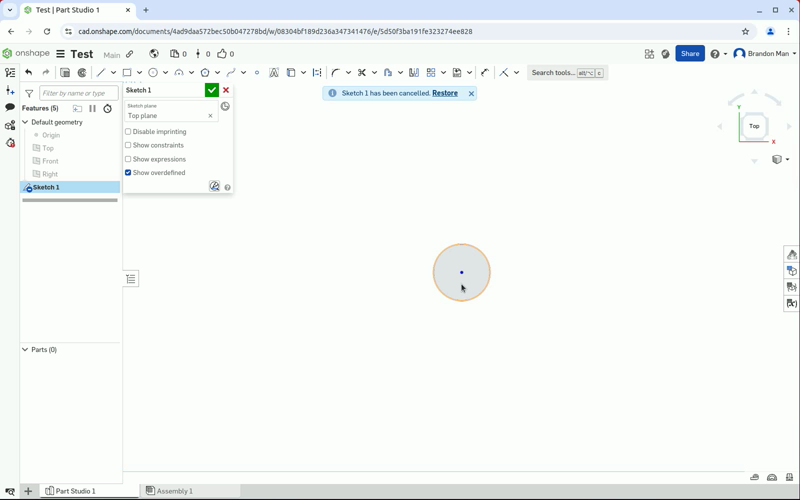
scroll(-6)
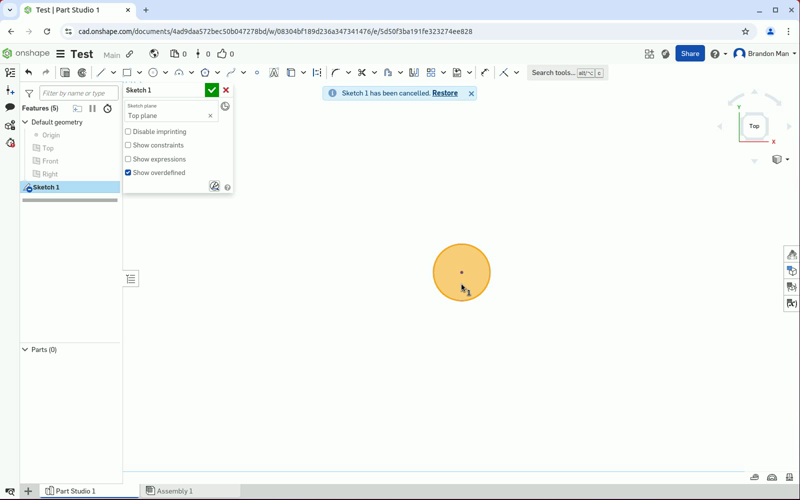
scroll(-6)
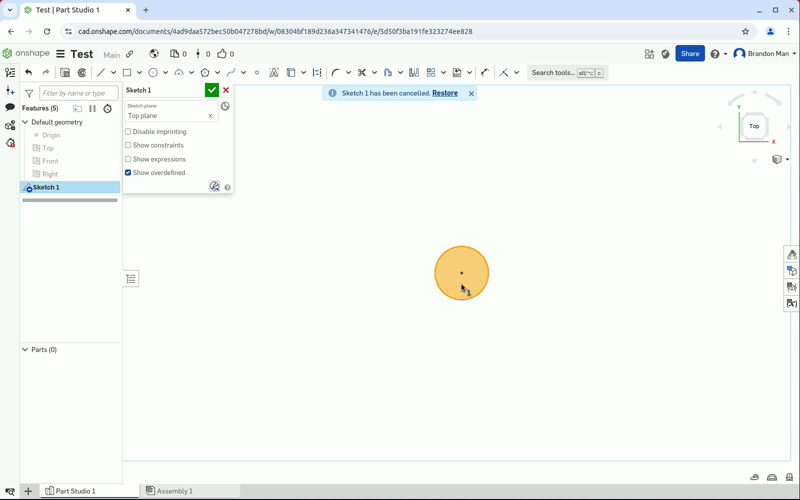
scroll(-6)
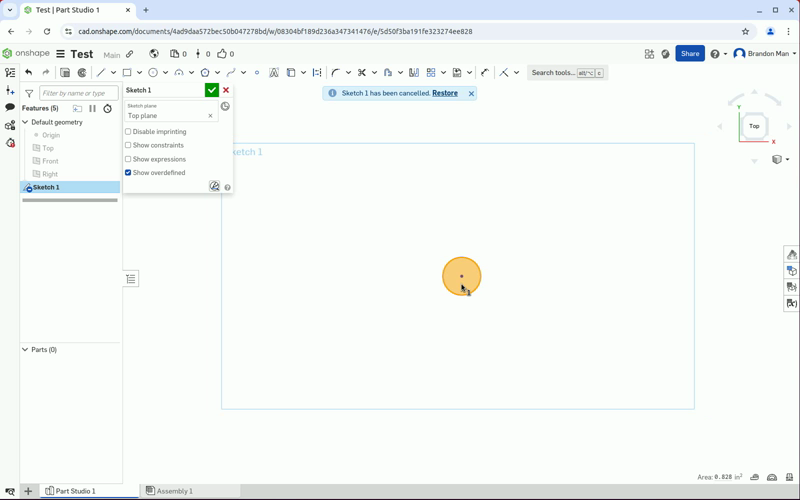
scroll(-6)
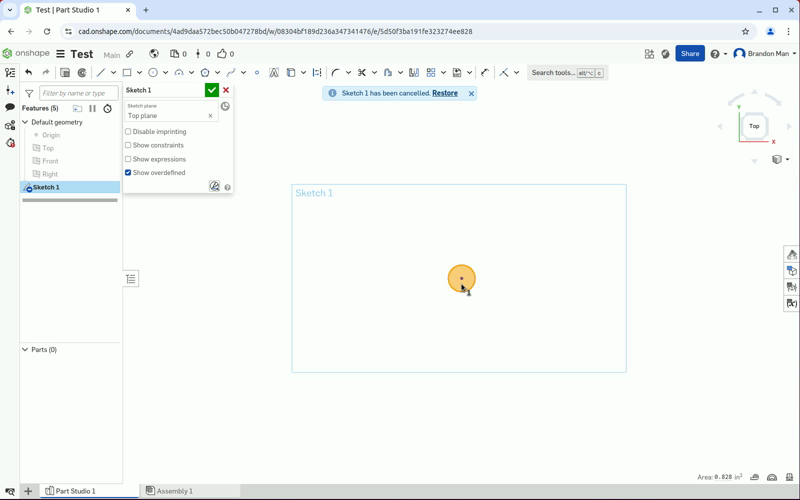
scroll(-6)
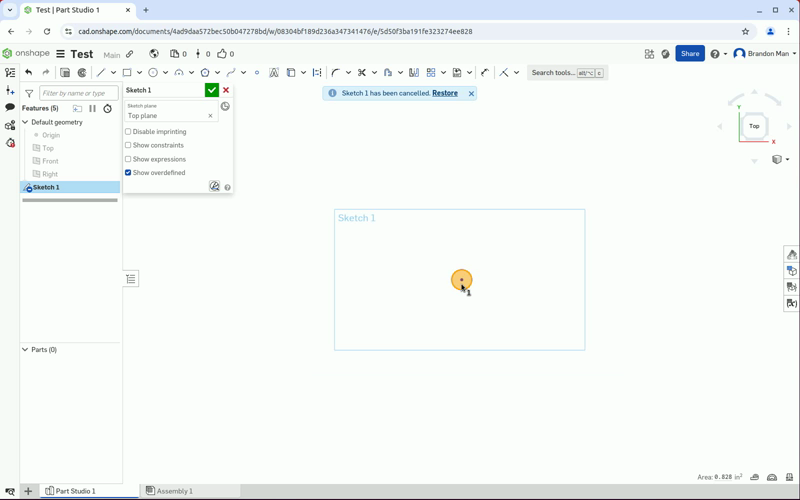
scroll(-6)
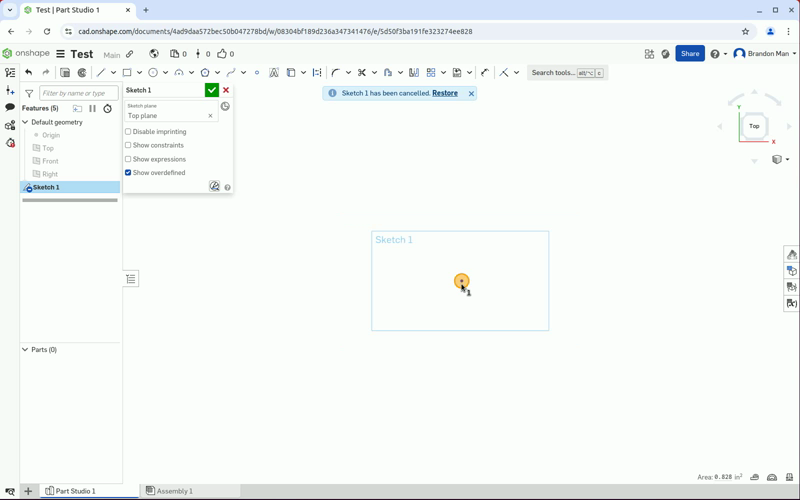
scroll(-6)
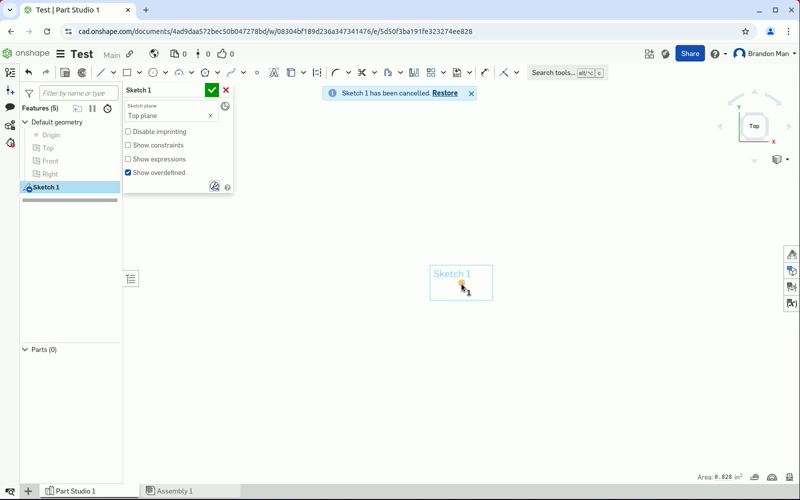
mouse_move(73, 352)
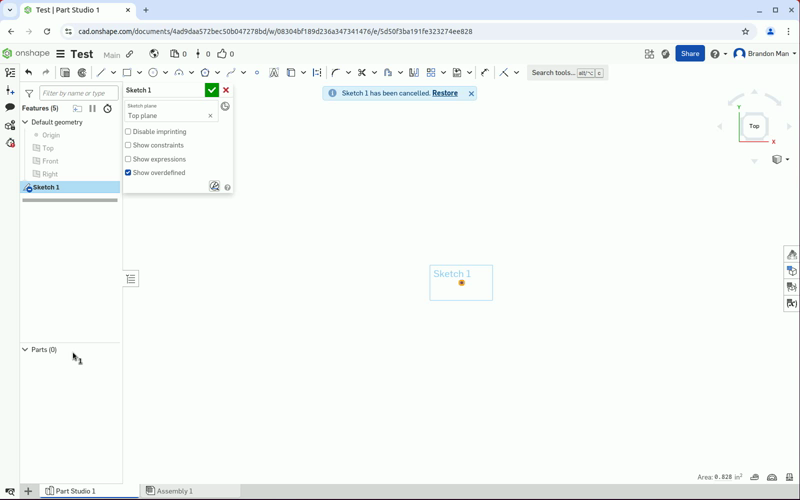
key(shift+y)
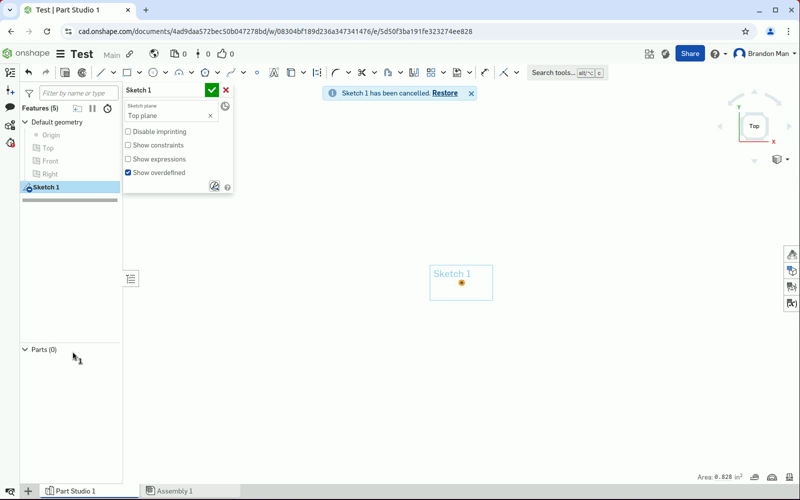
key(shift+e)
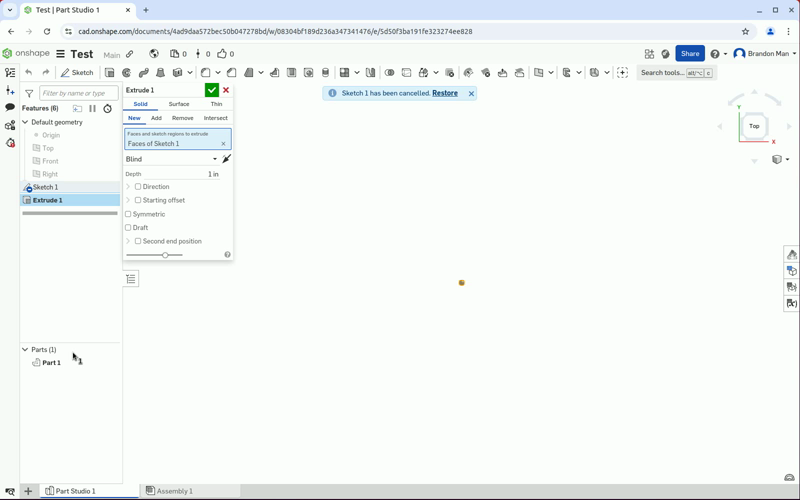
mouse_move(143, 106)
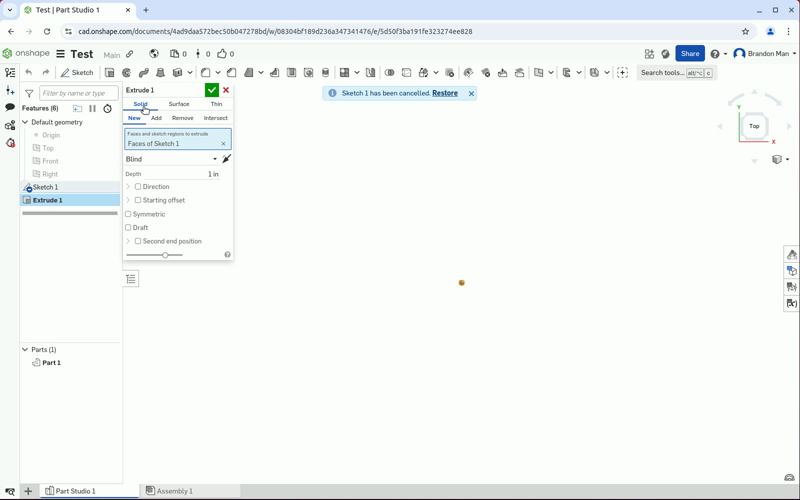
click(143, 106)
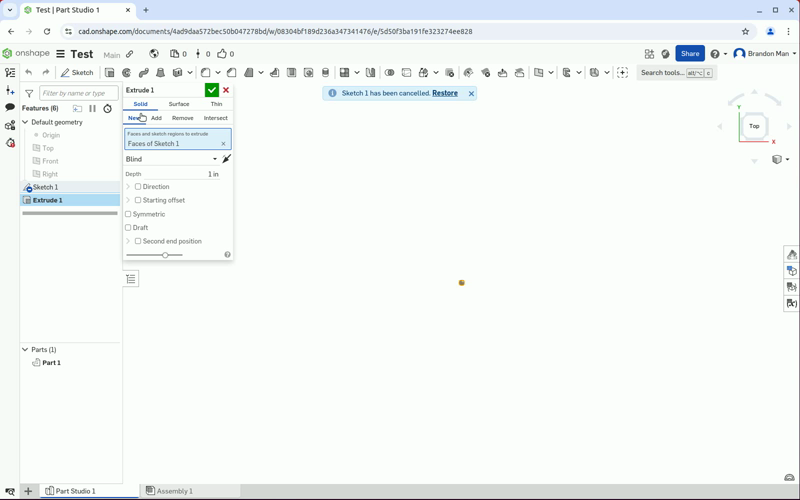
mouse_move(137, 120)
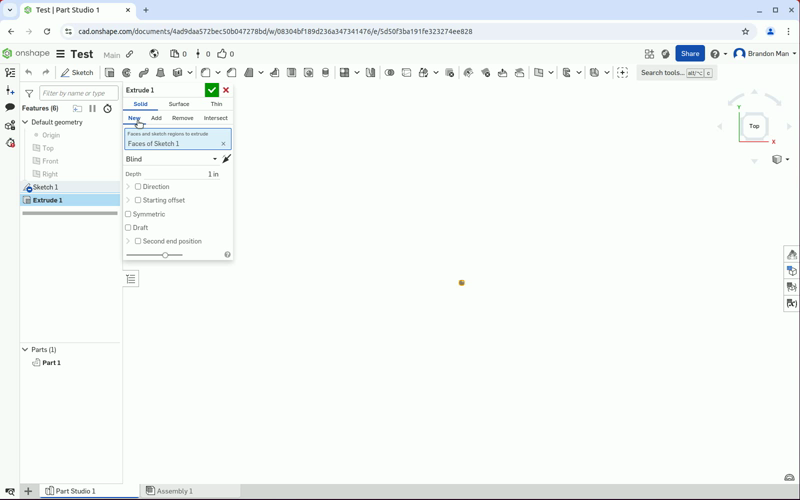
click(137, 120)
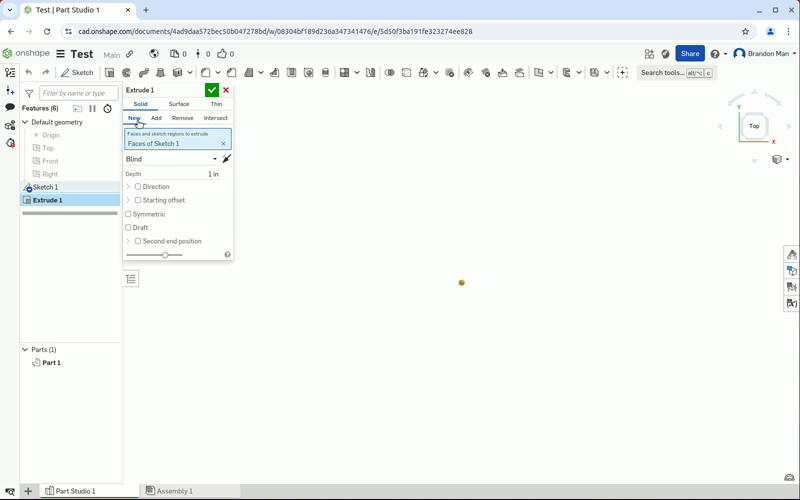
key(tab, 4)
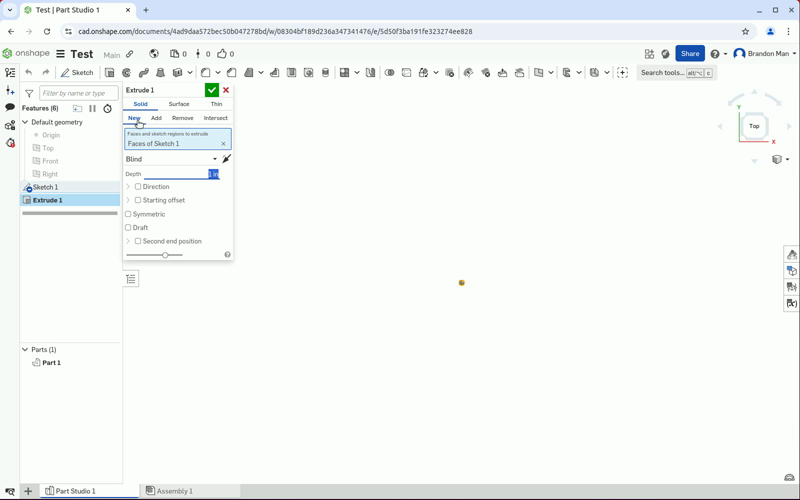
text(20.942)
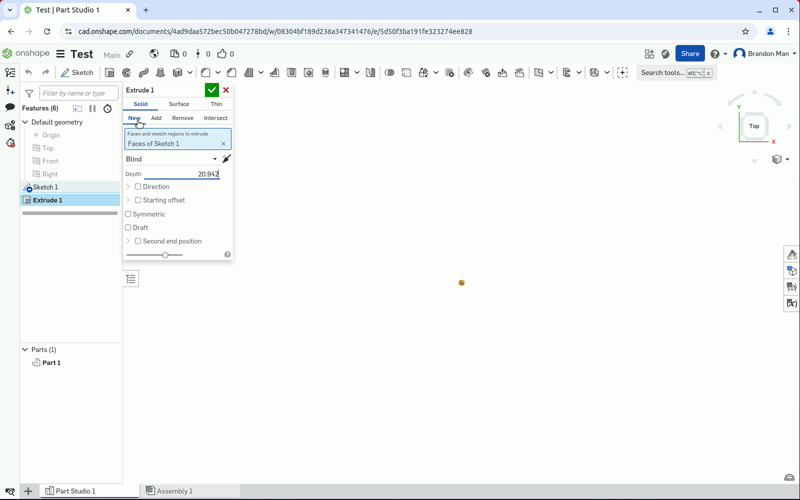
key(enter)
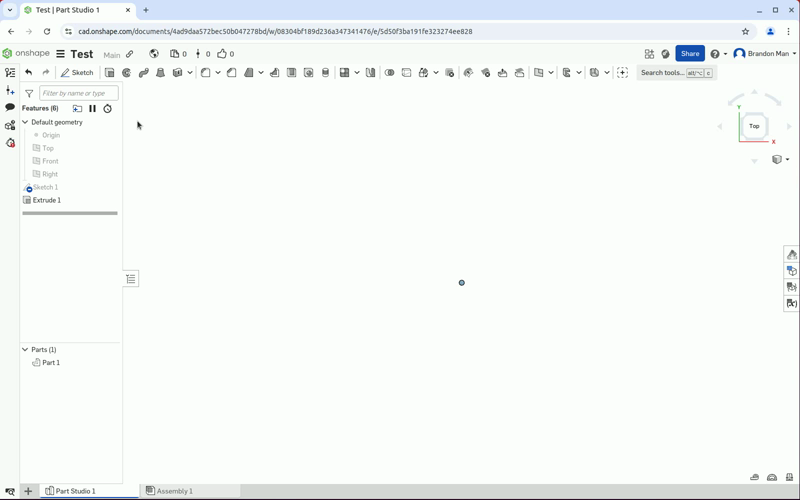
key(shift+h)
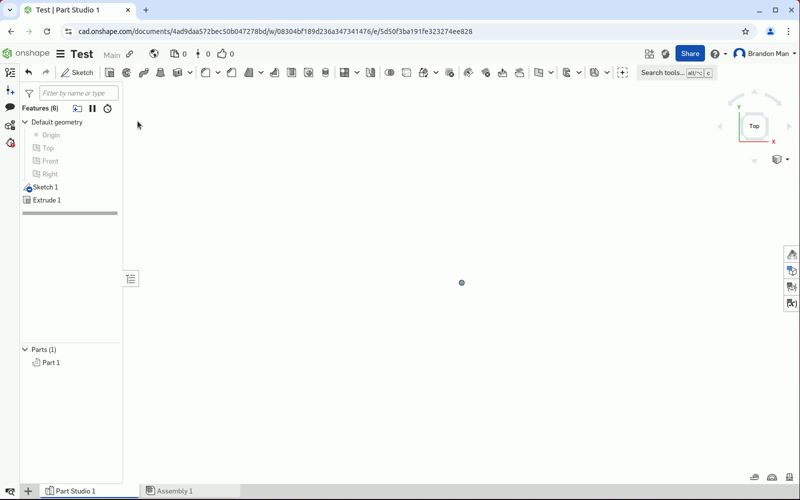
key(shift+h)
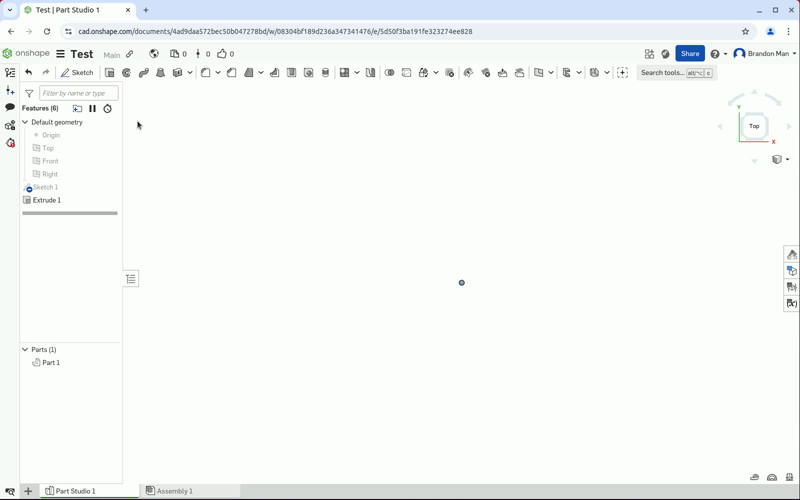
mouse_move(73, 189)
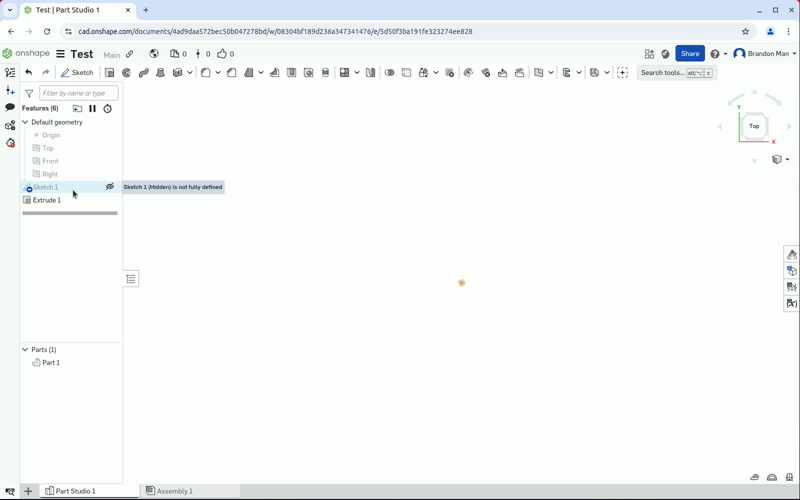
click(73, 189)
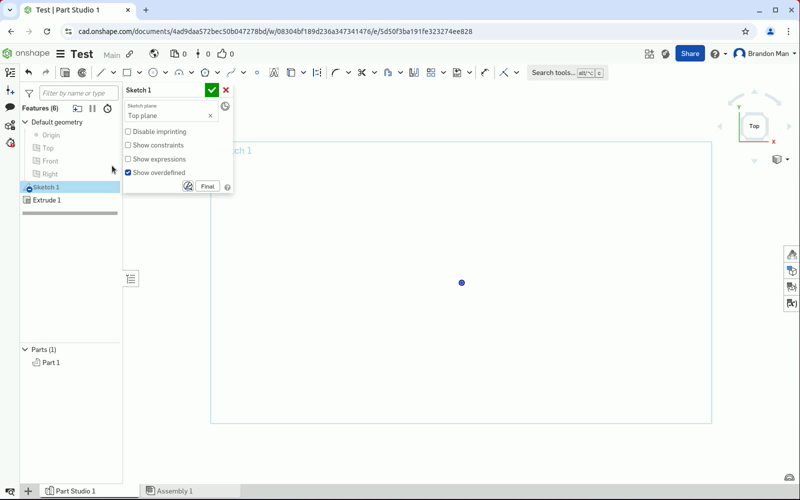
mouse_move(229, 92)
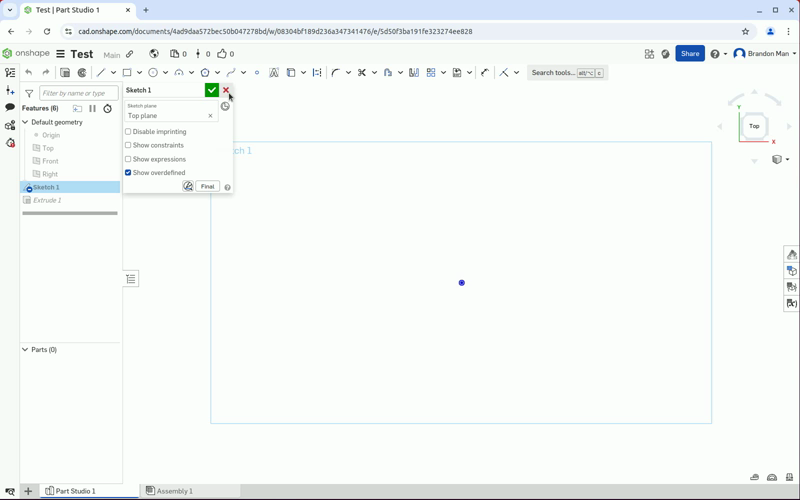
click(229, 92)
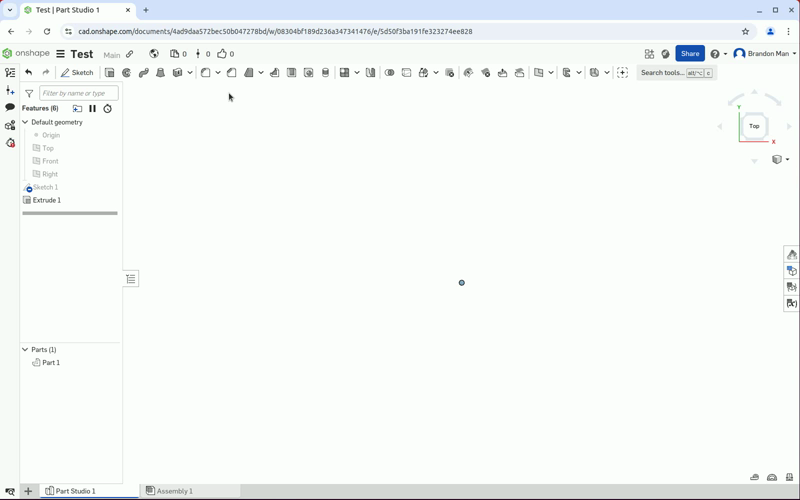
mouse_move(541, 75)
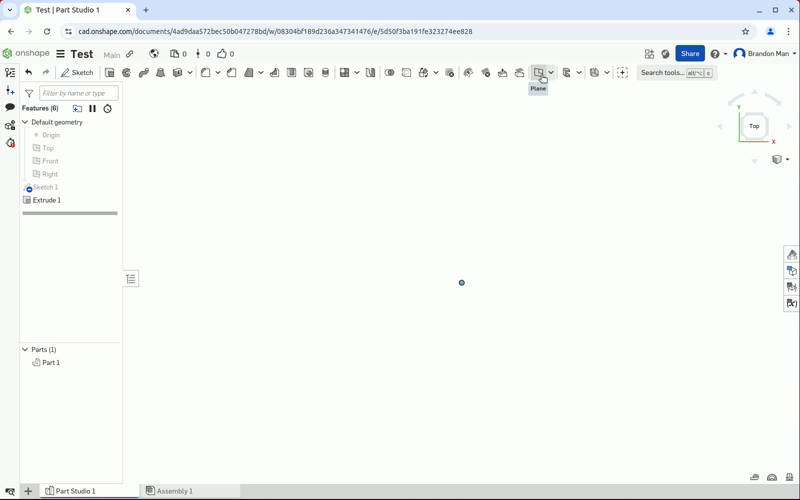
click(541, 75)
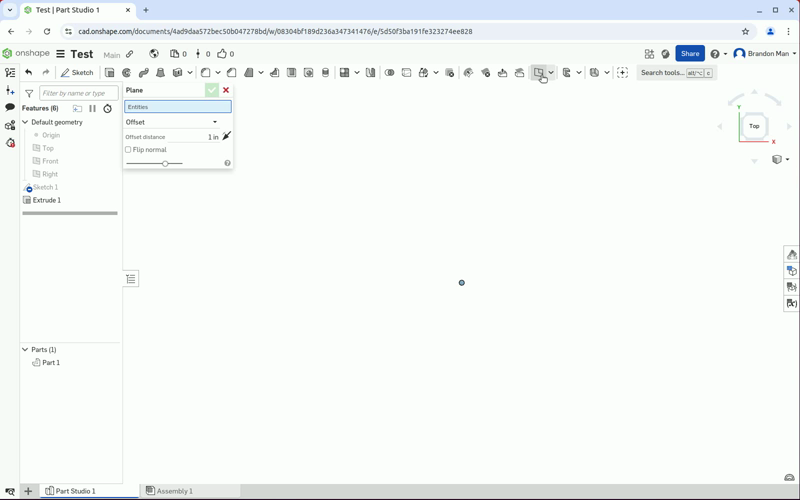
mouse_move(73, 150)
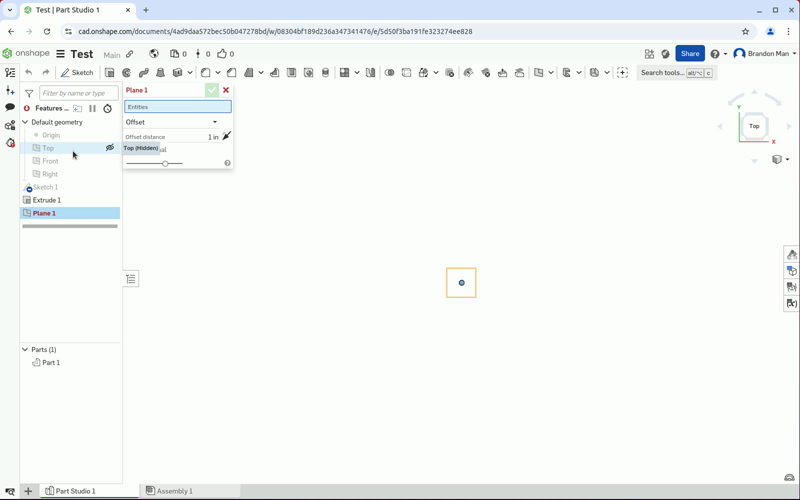
click(73, 150)
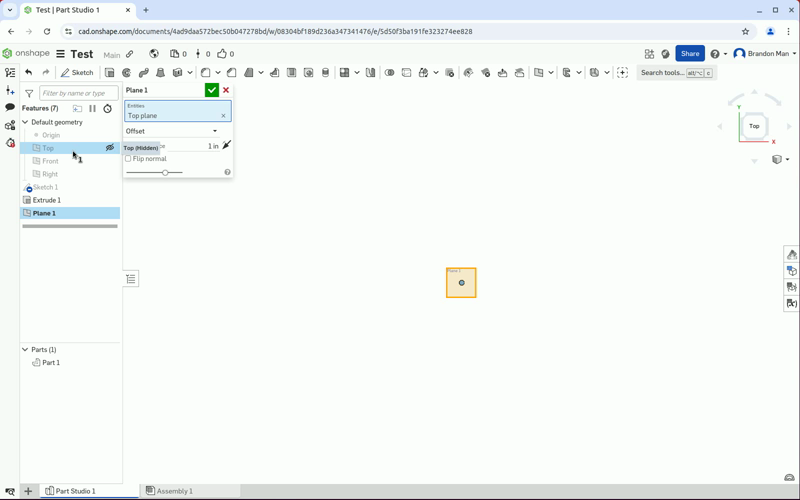
key(tab, 2)
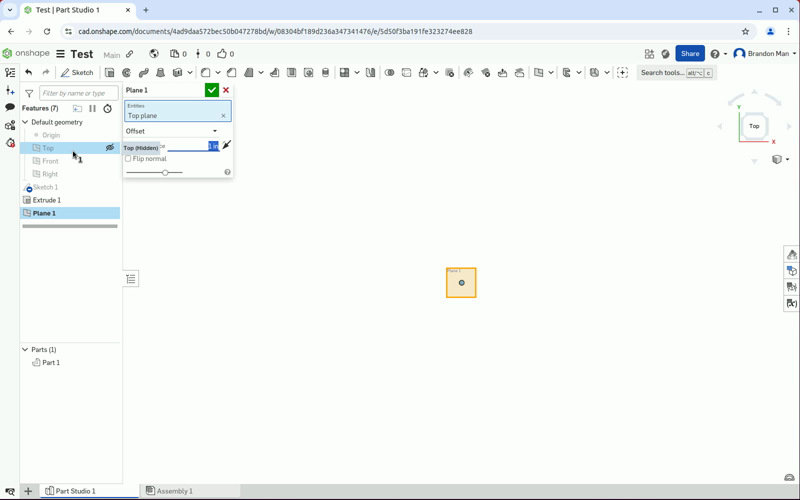
text(20.951)
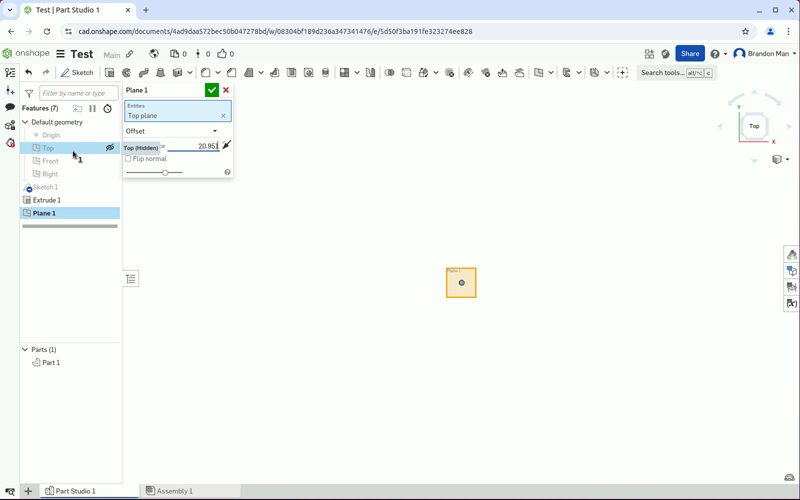
key(enter, 2)
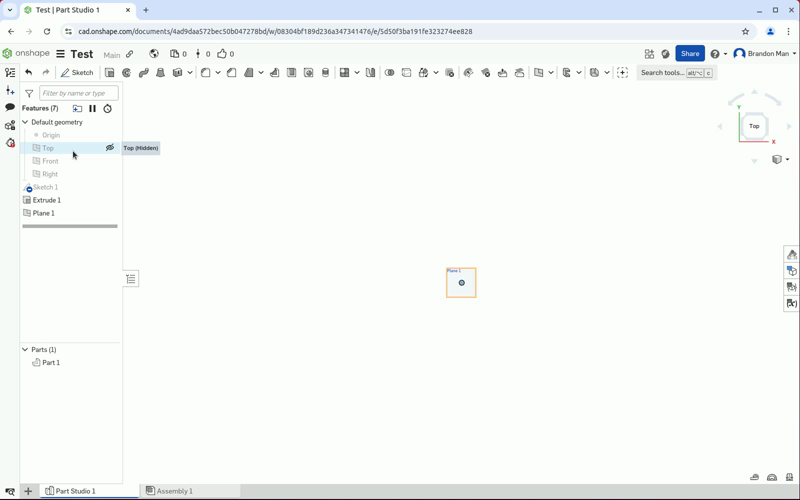
key(shift+s)
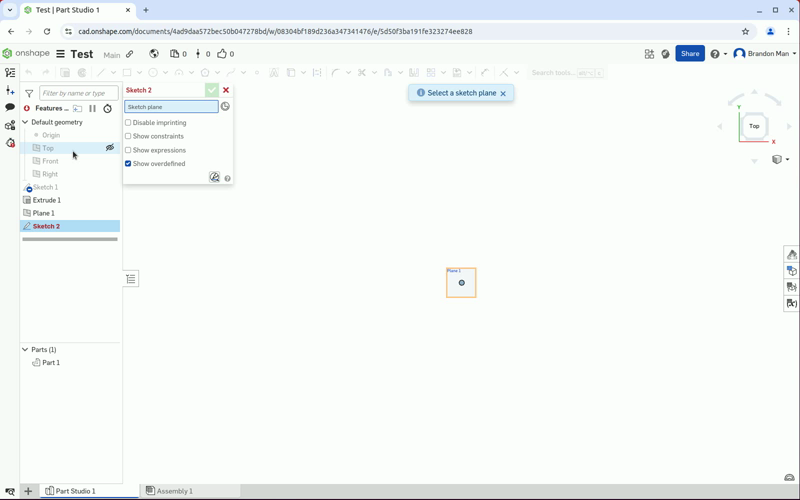
mouse_move(73, 215)
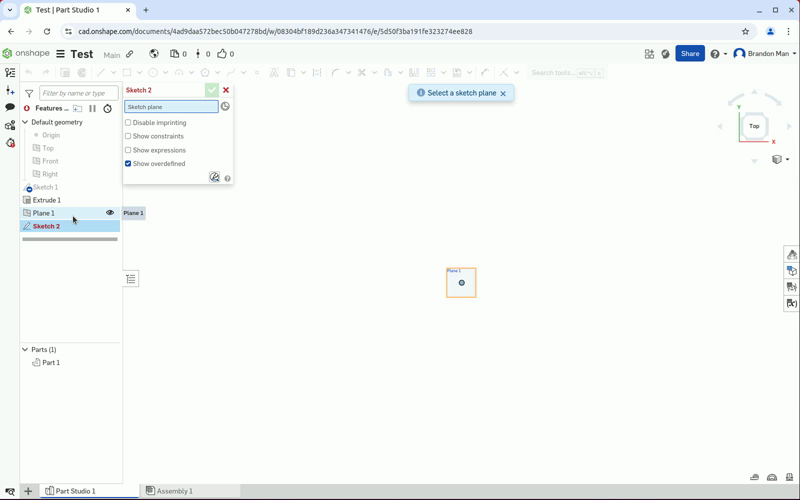
click(73, 215)
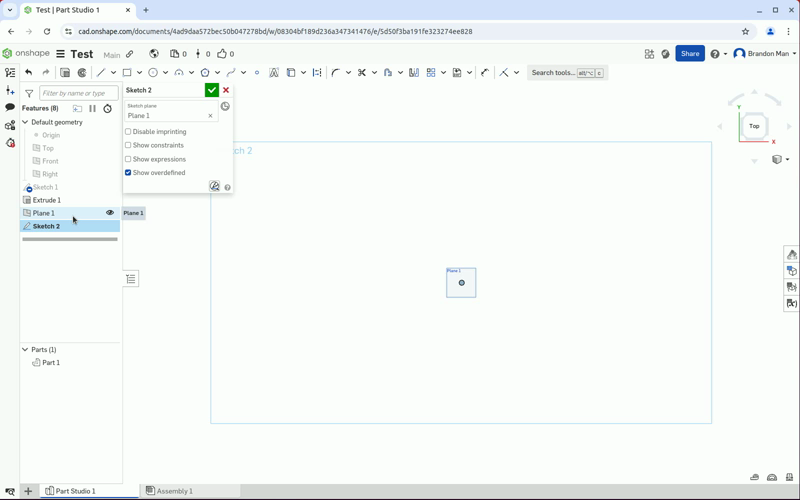
mouse_move(73, 352)
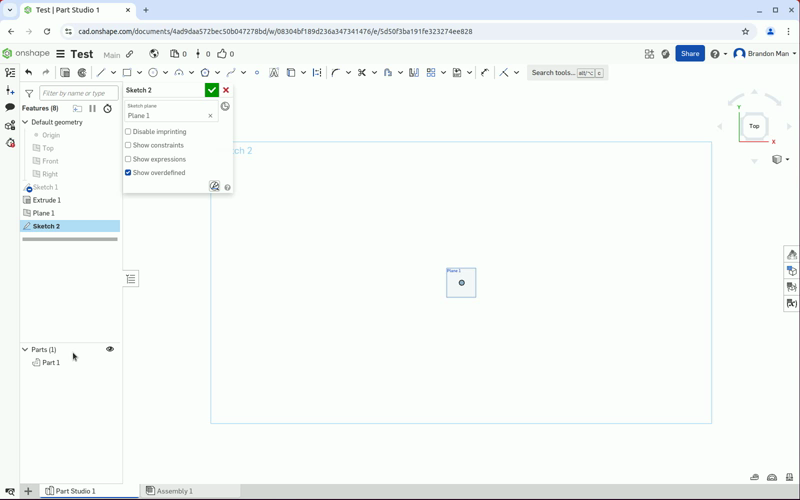
key(y)
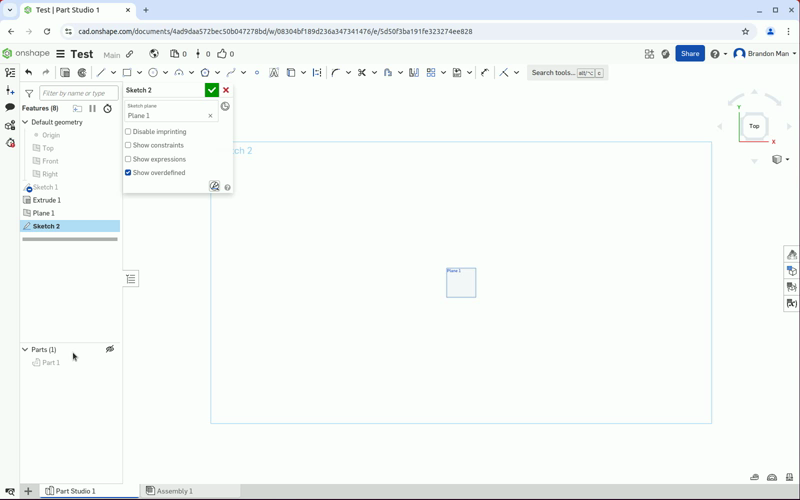
key(l)
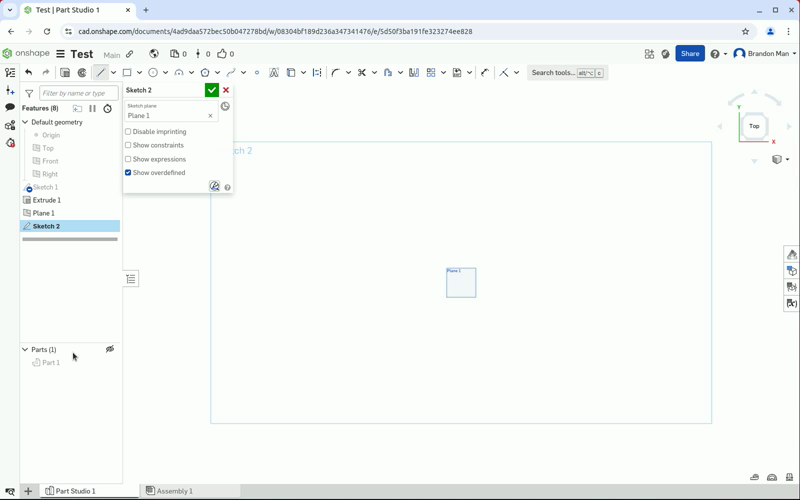
key_down(shift)
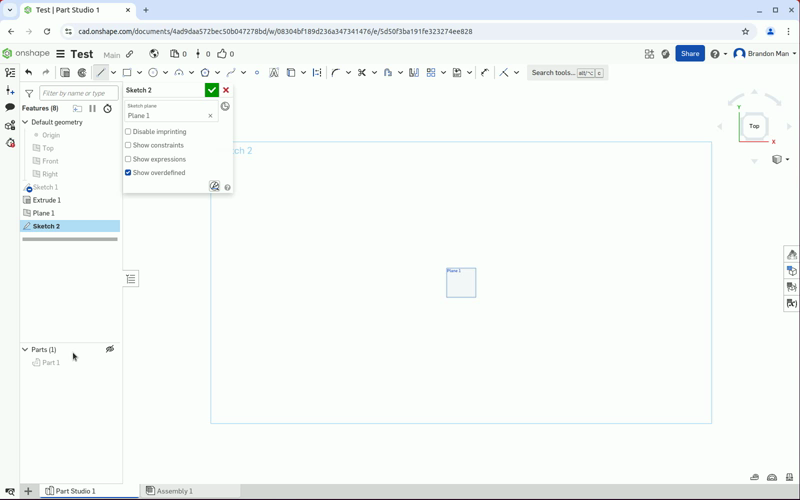
mouse_move(459, 282)
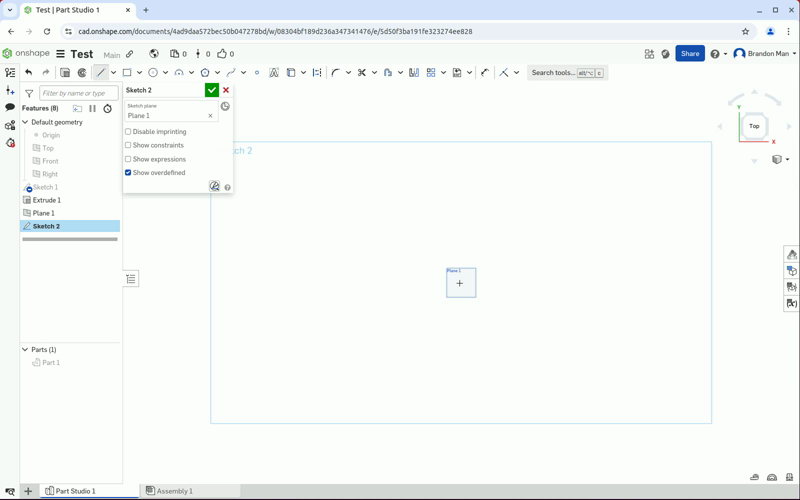
click(459, 282)
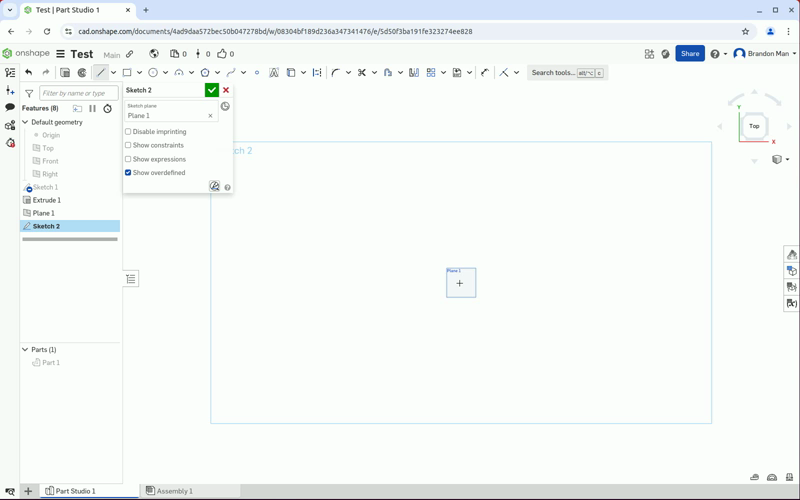
key_up(shift)
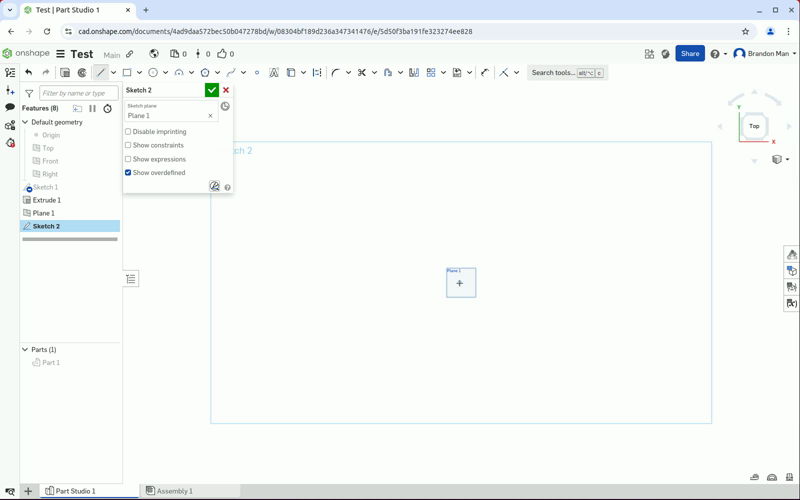
key_down(shift)
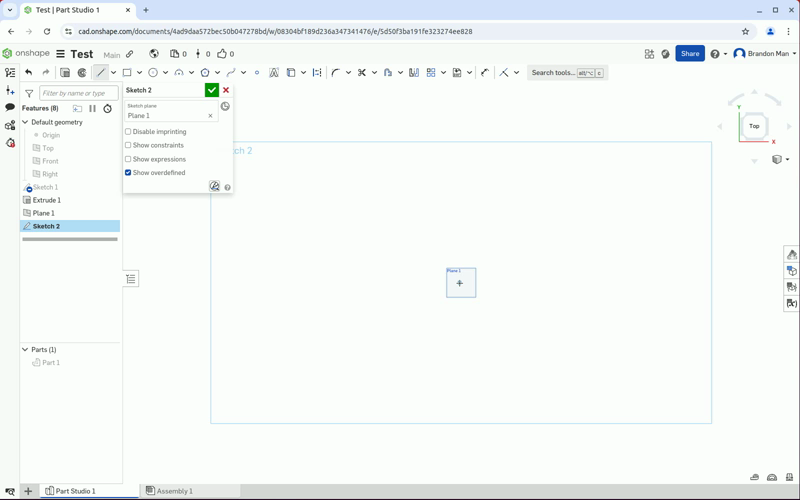
mouse_move(489, 282)
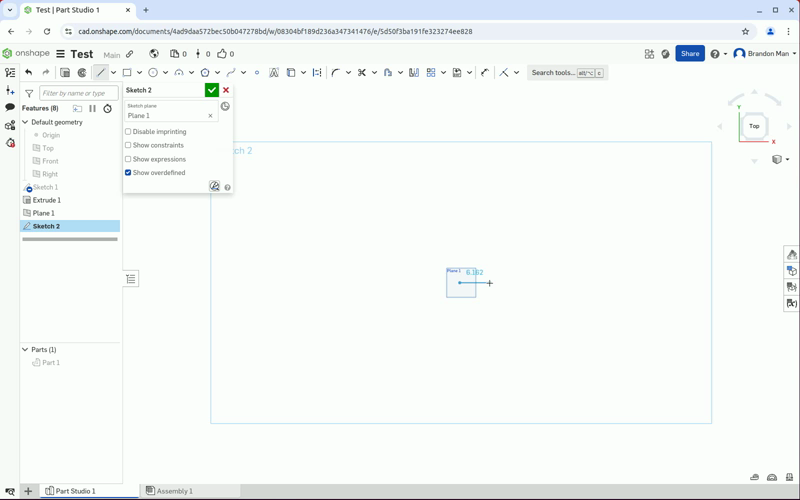
mouse_move(460, 285)
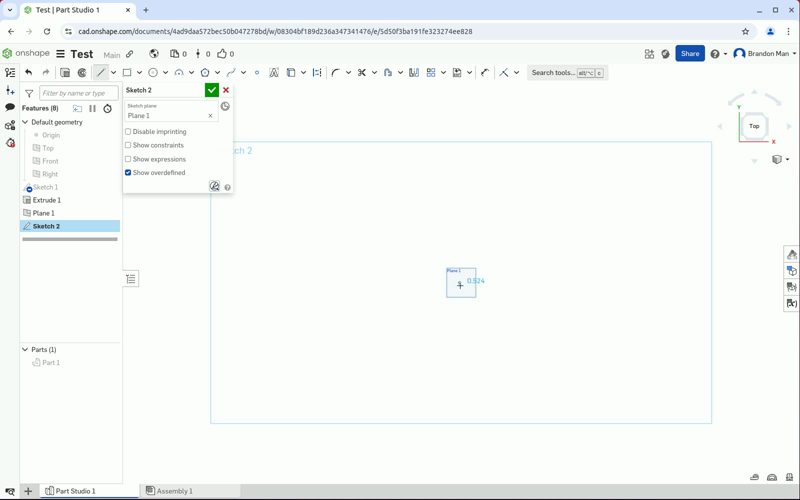
scroll(6)
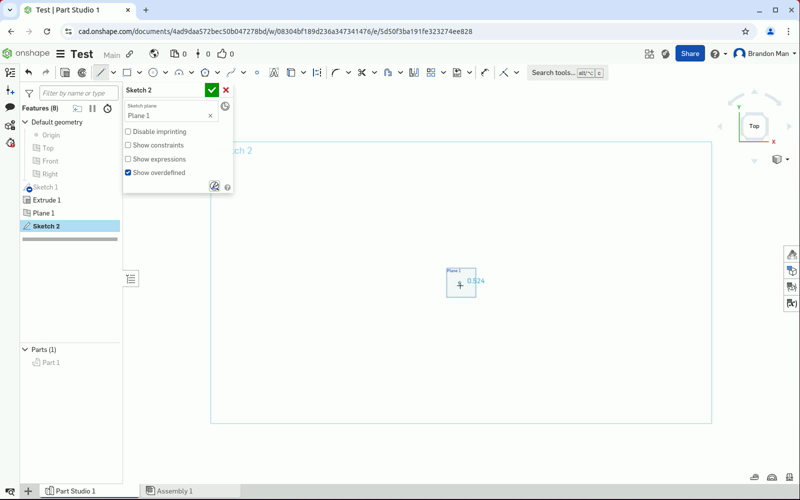
scroll(6)
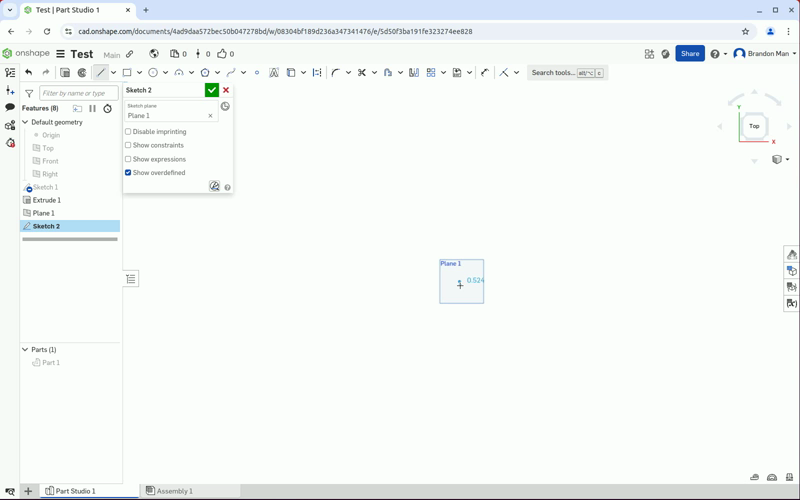
scroll(6)
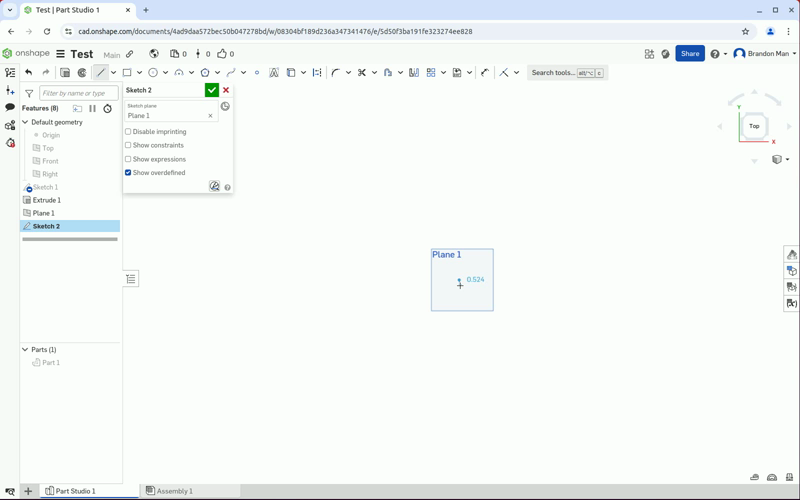
scroll(6)
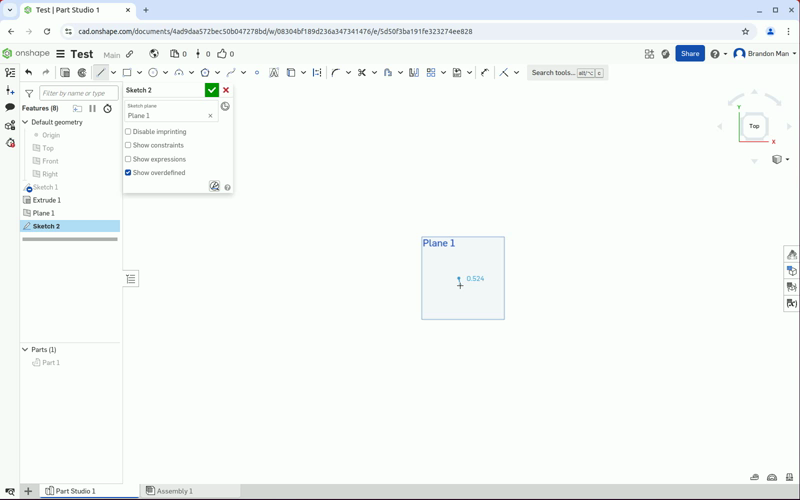
scroll(6)
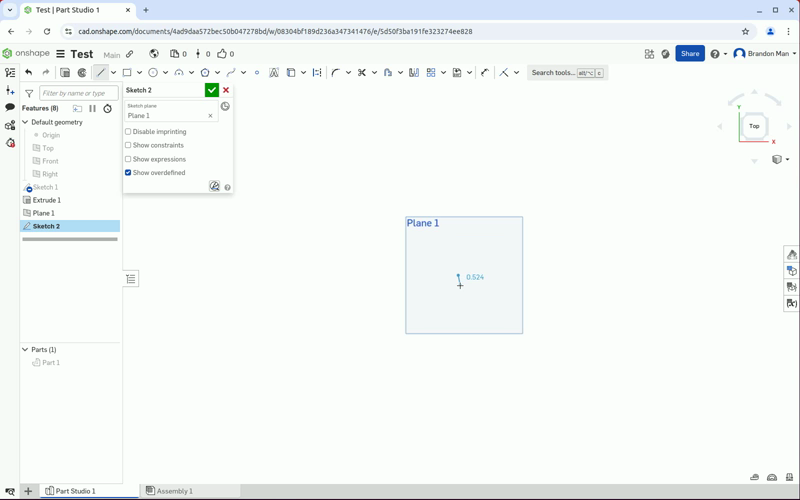
scroll(6)
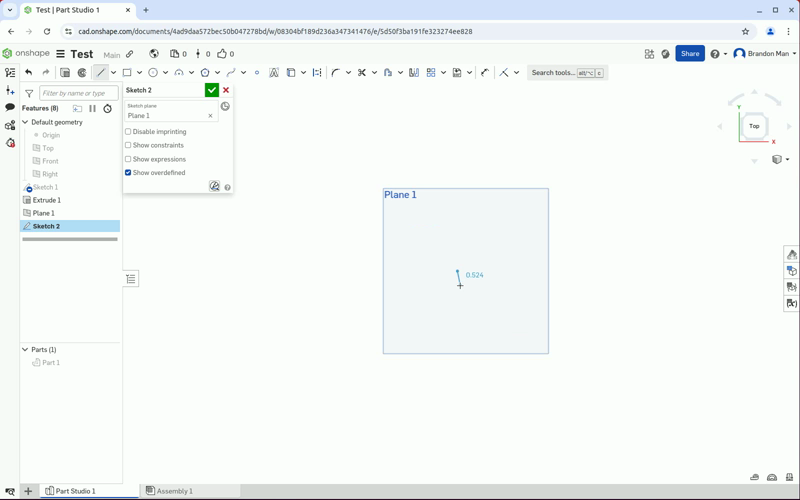
scroll(6)
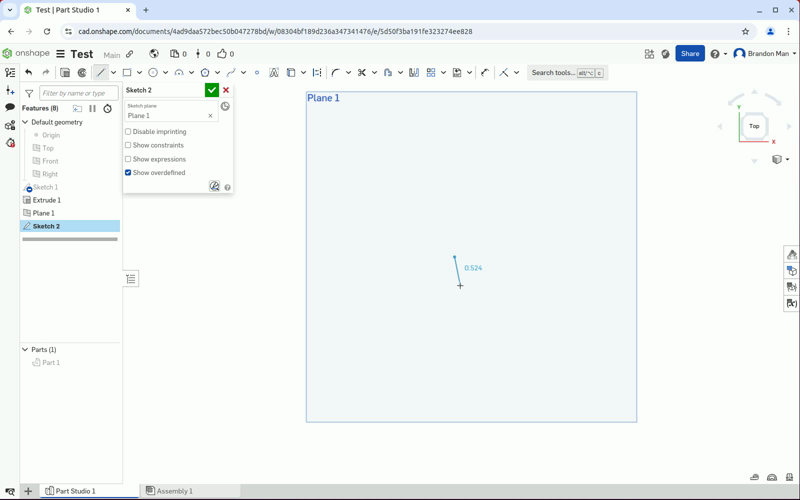
click(460, 285)
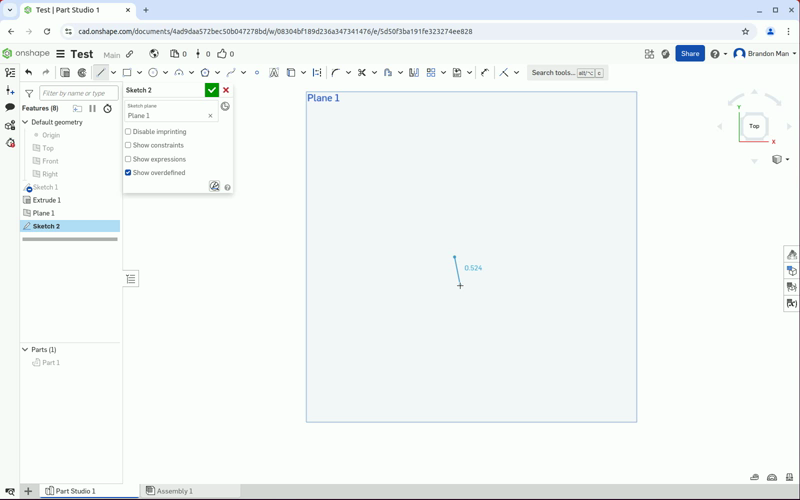
scroll(-6)
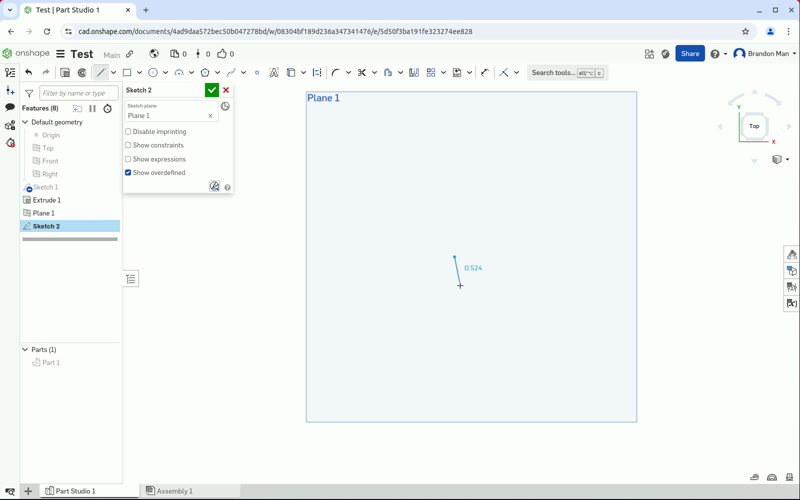
scroll(-6)
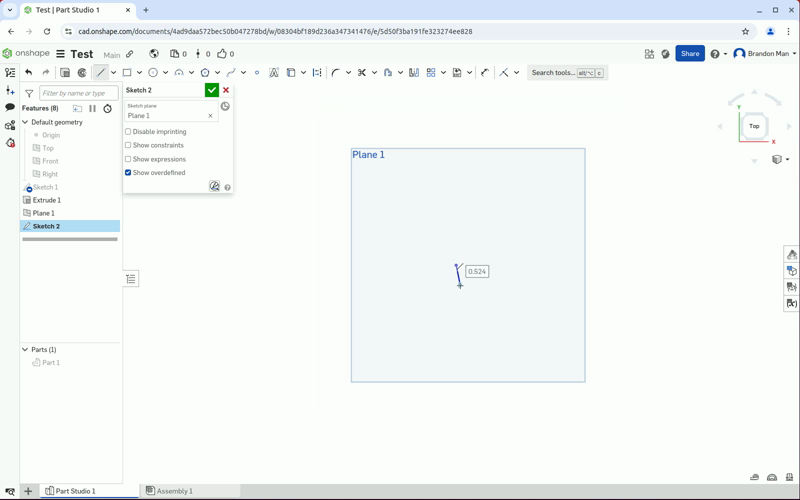
scroll(-6)
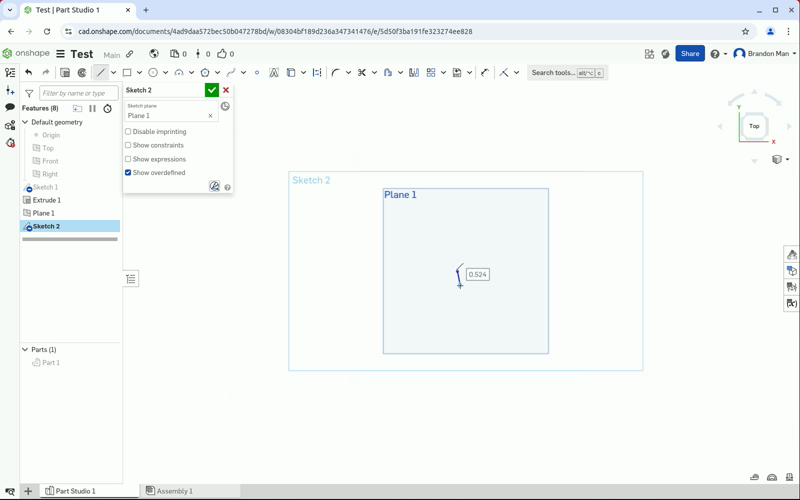
scroll(-6)
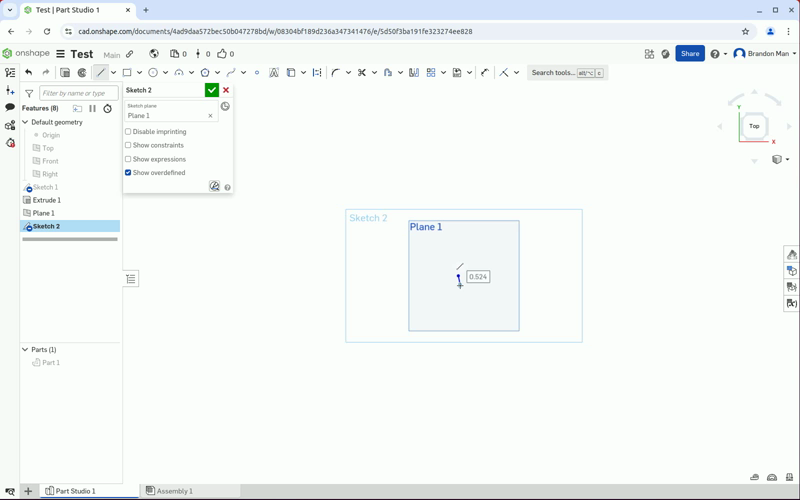
scroll(-6)
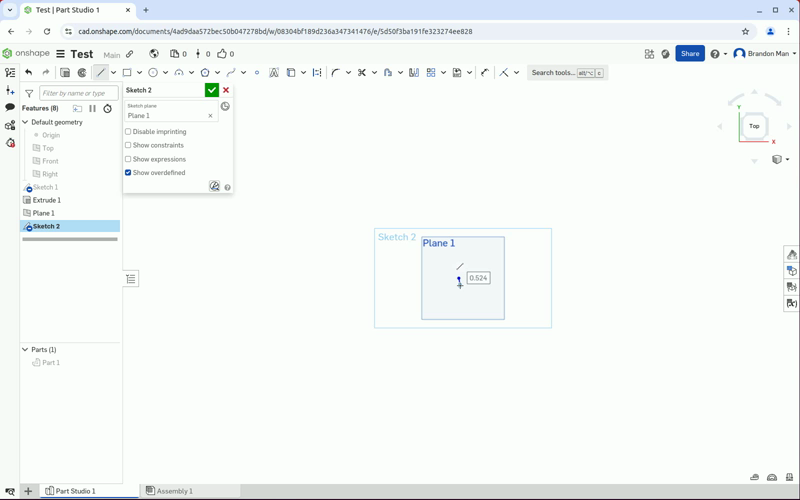
scroll(-6)
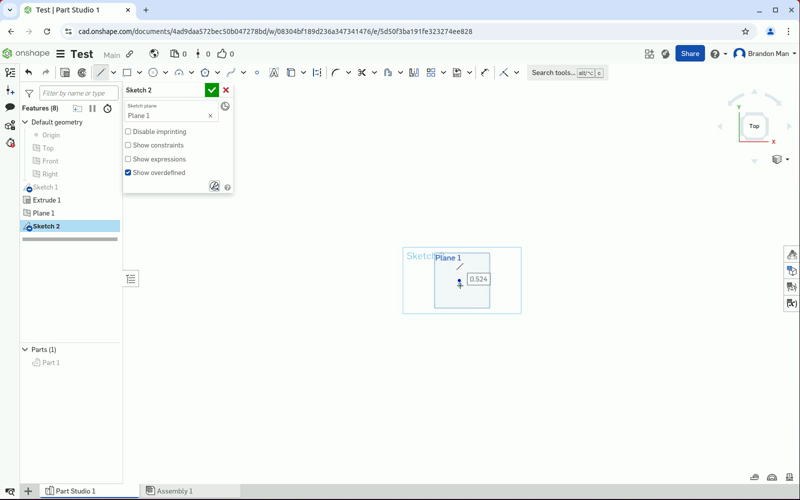
scroll(-6)
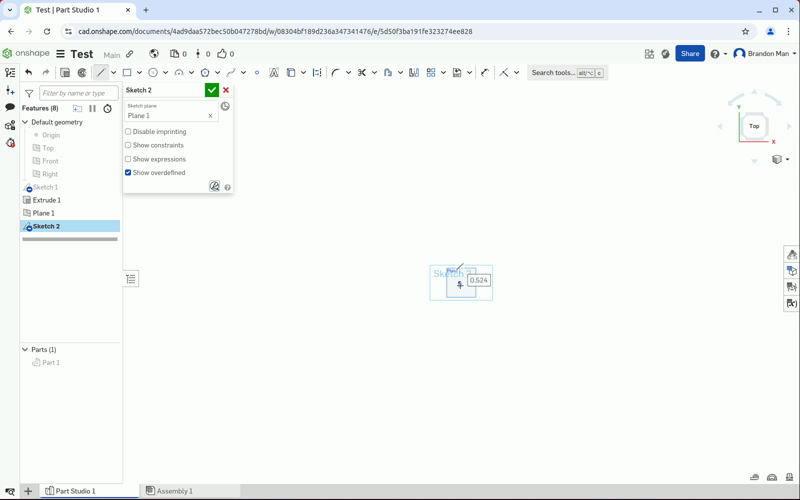
key_up(shift)
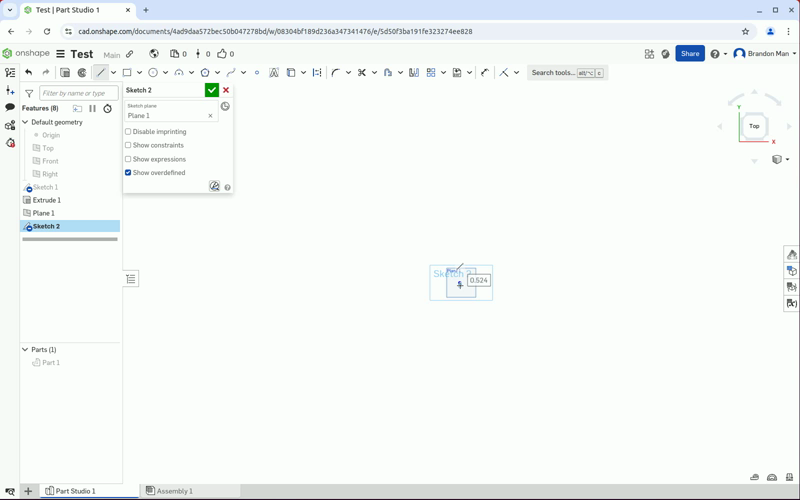
key_down(shift)
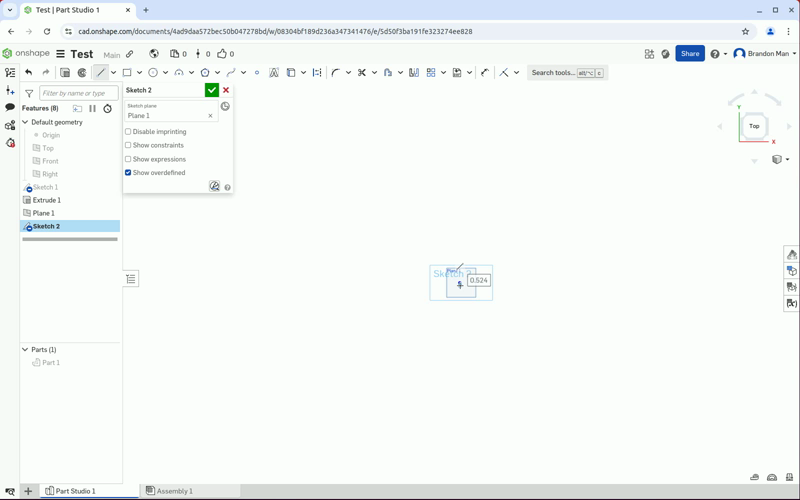
mouse_move(490, 285)
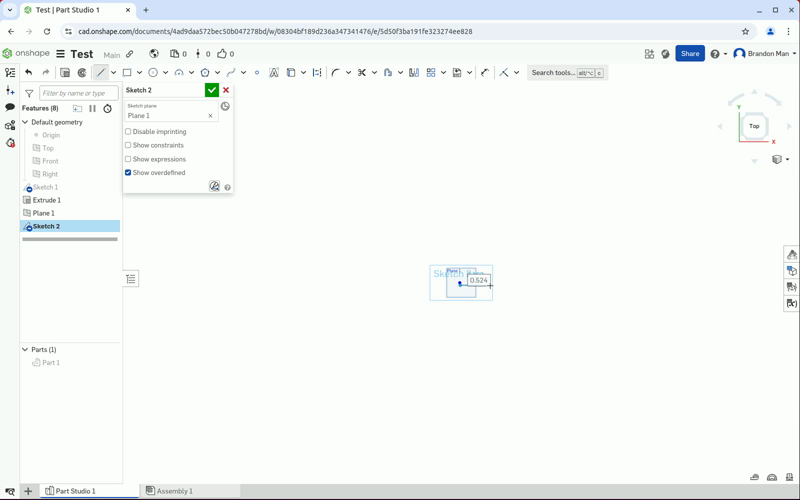
mouse_move(462, 285)
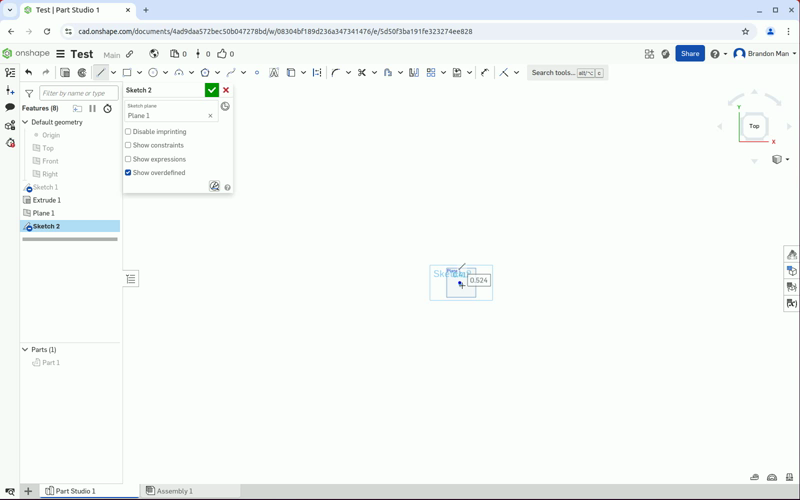
scroll(6)
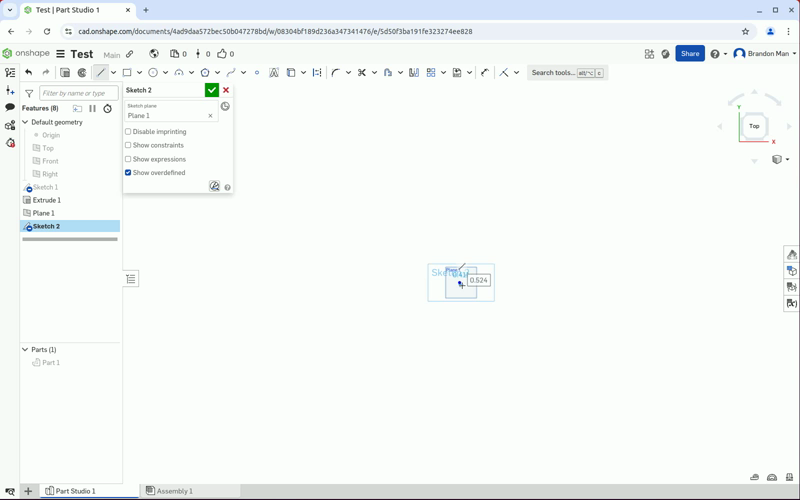
scroll(6)
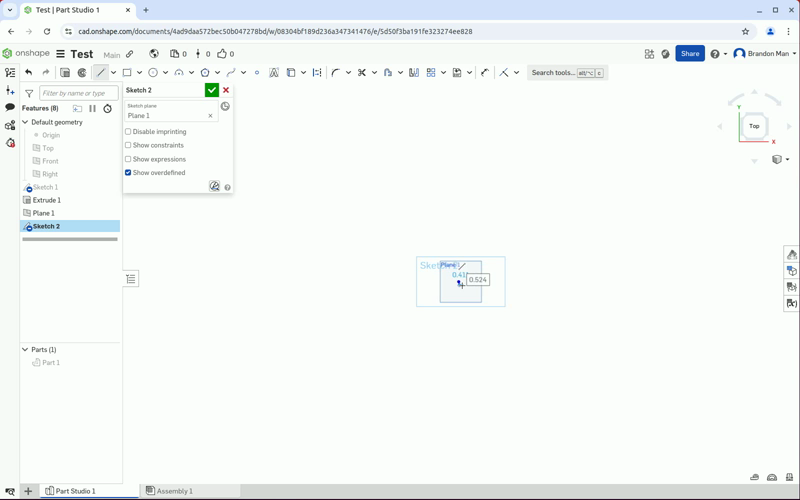
scroll(6)
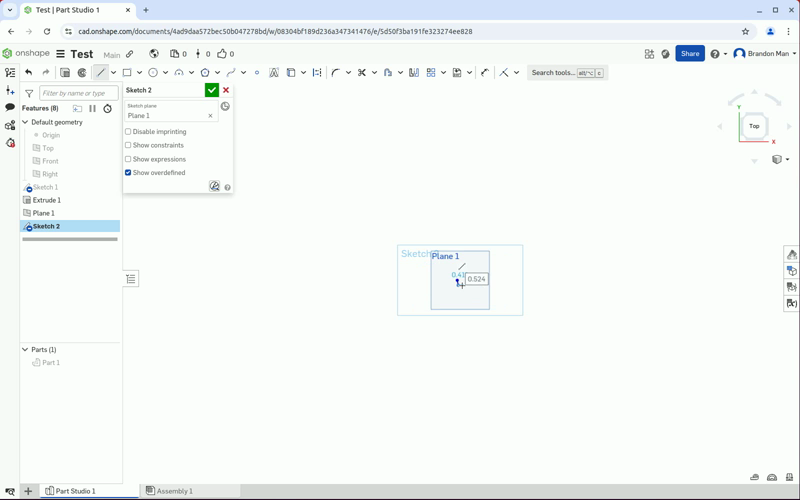
scroll(6)
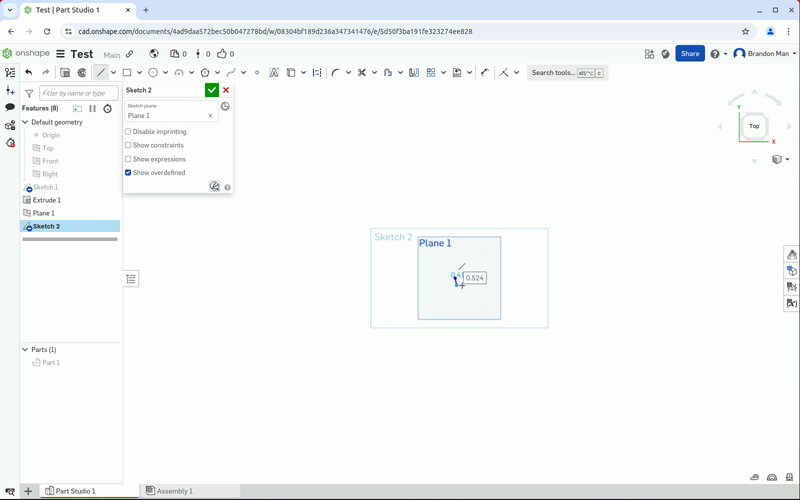
scroll(6)
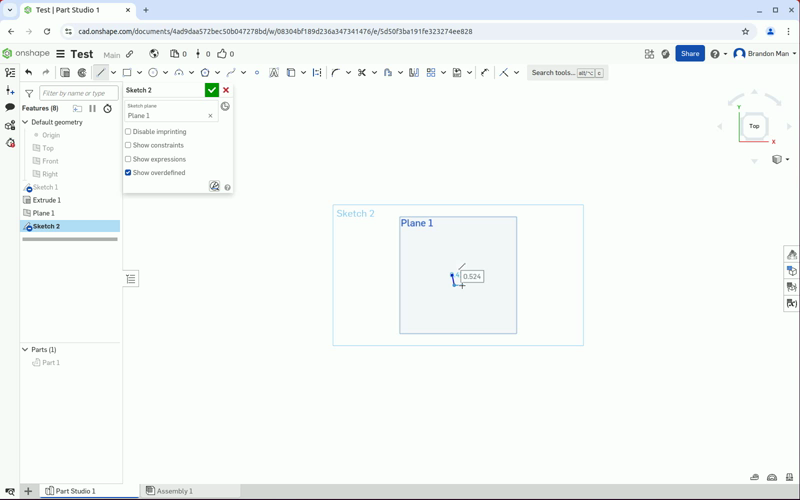
scroll(6)
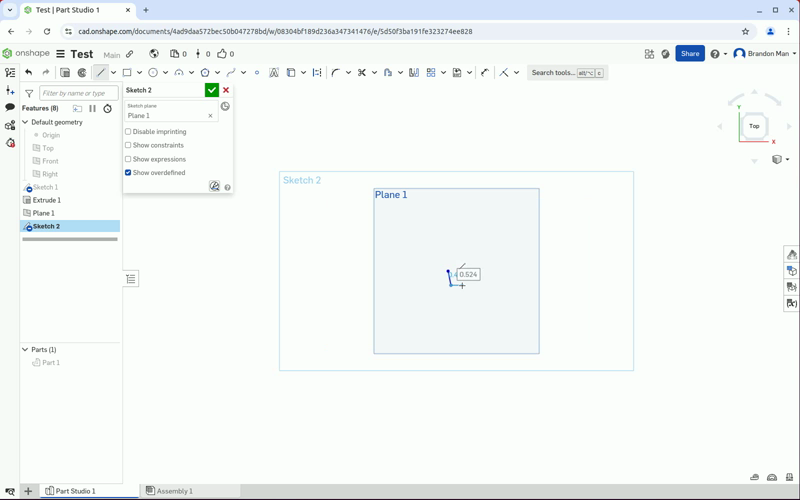
scroll(6)
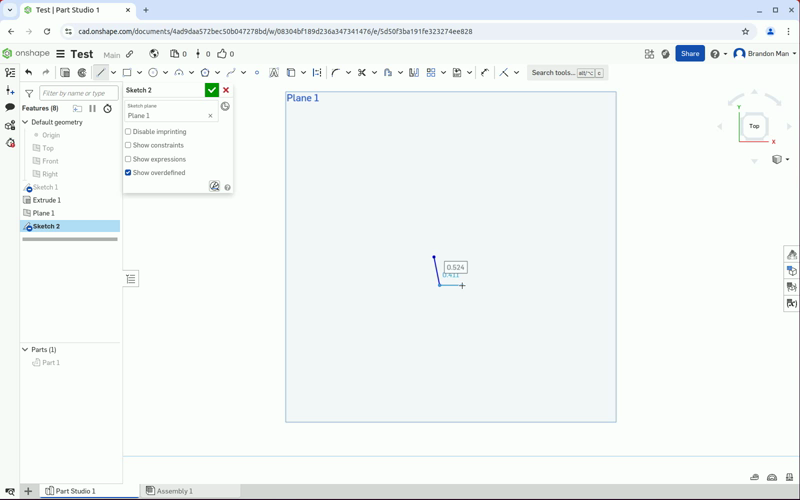
click(462, 285)
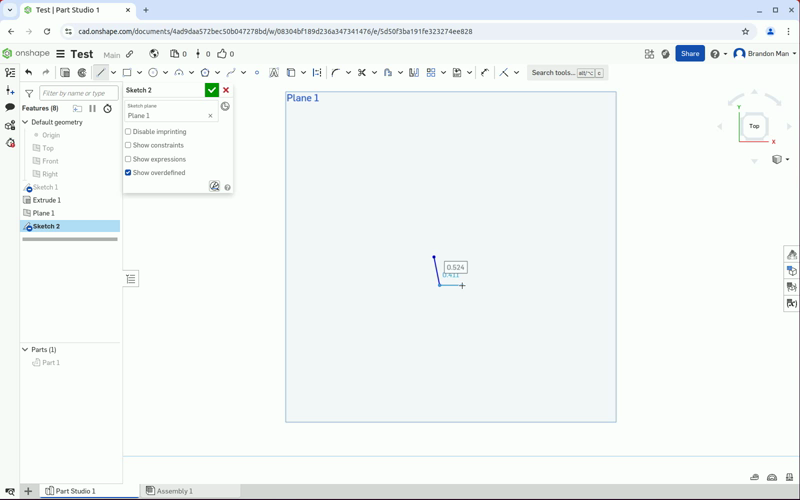
scroll(-6)
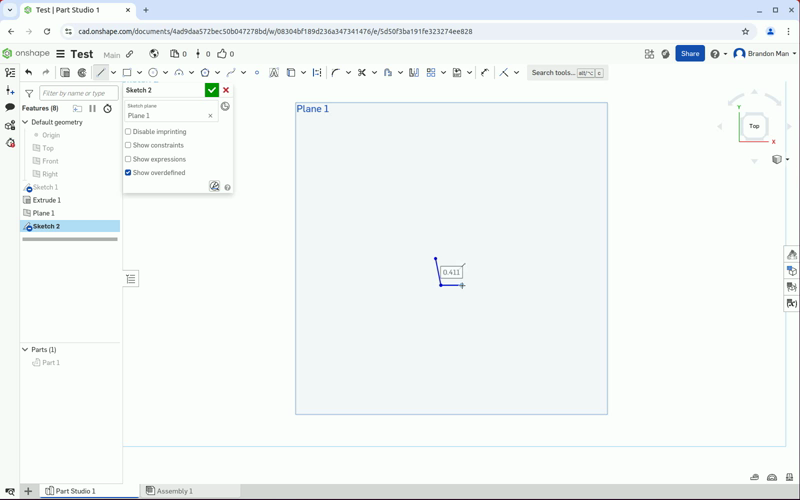
scroll(-6)
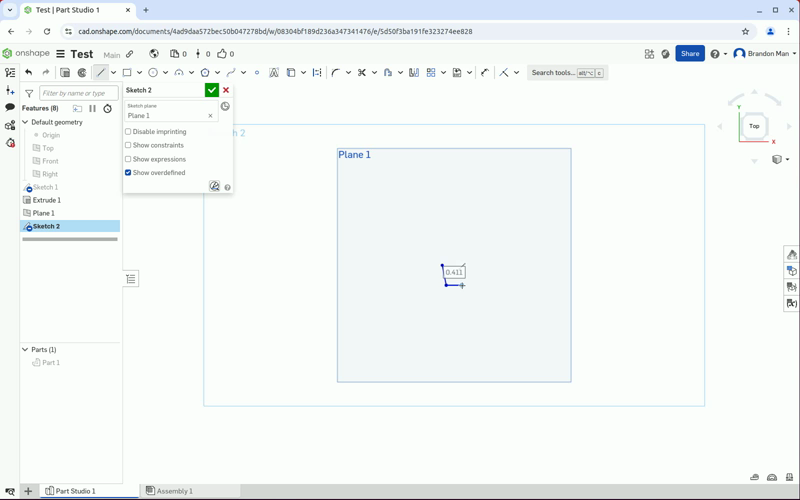
scroll(-6)
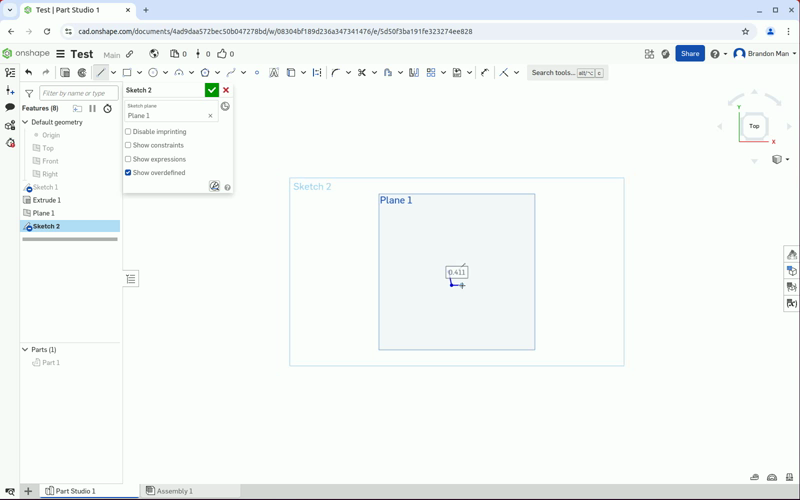
scroll(-6)
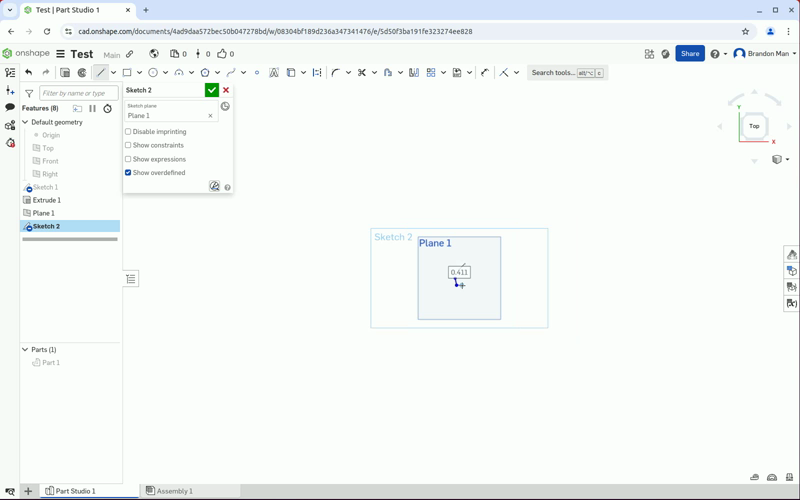
scroll(-6)
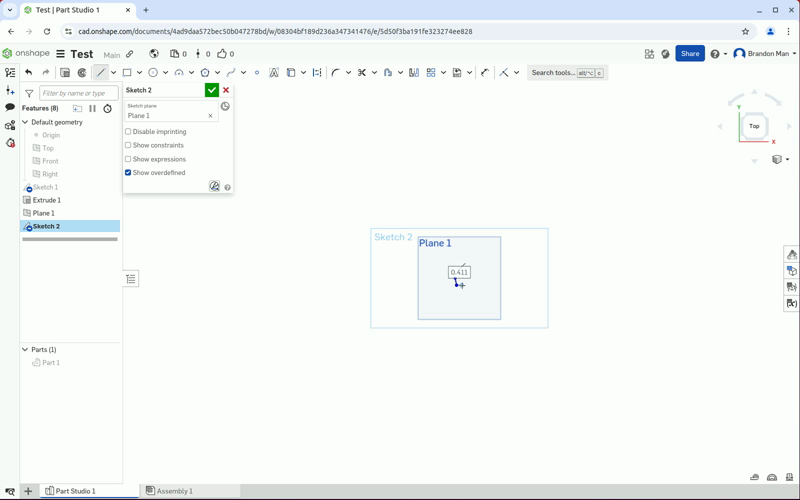
scroll(-6)
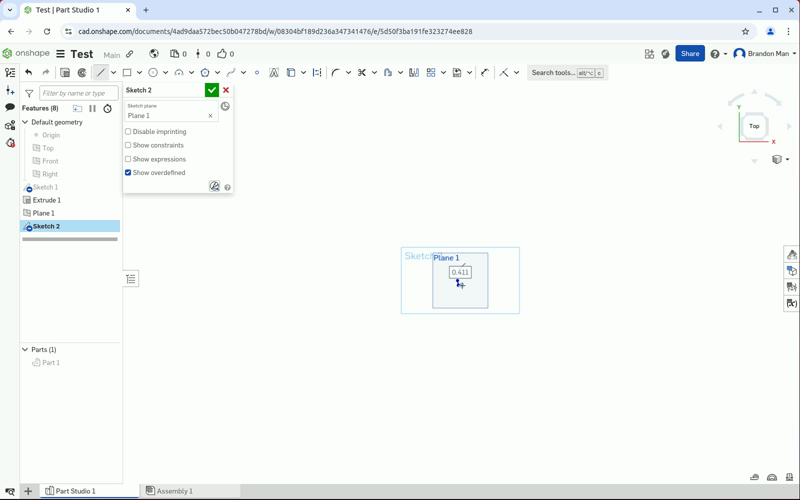
scroll(-6)
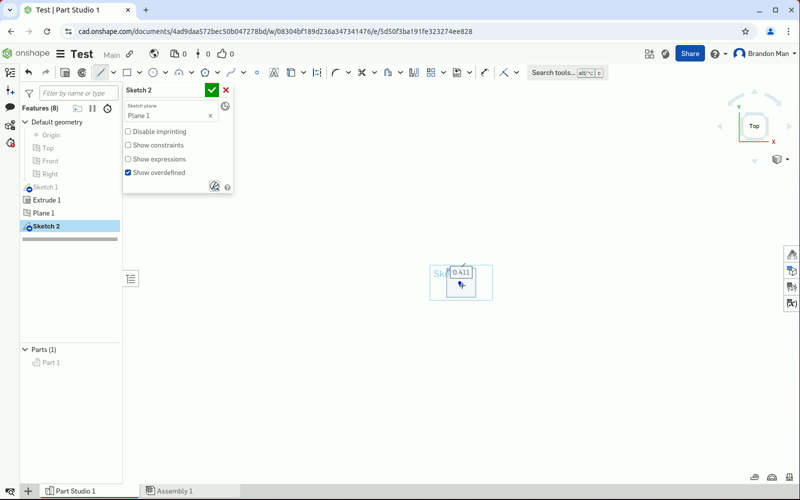
key_up(shift)
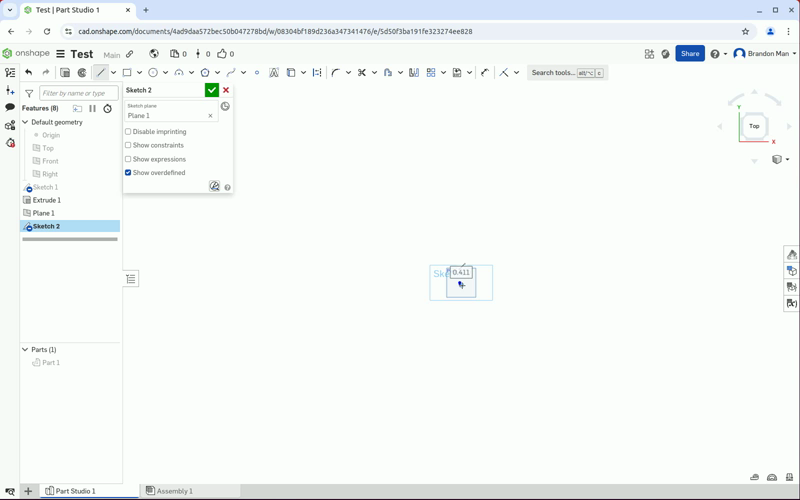
key_down(shift)
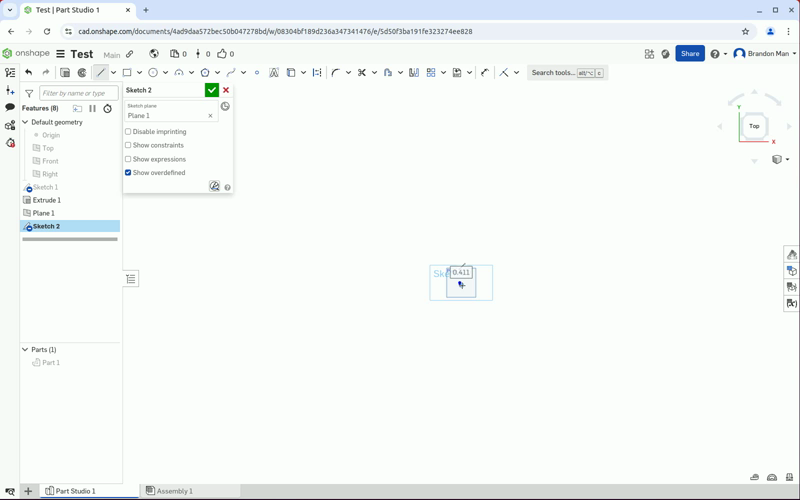
mouse_move(492, 285)
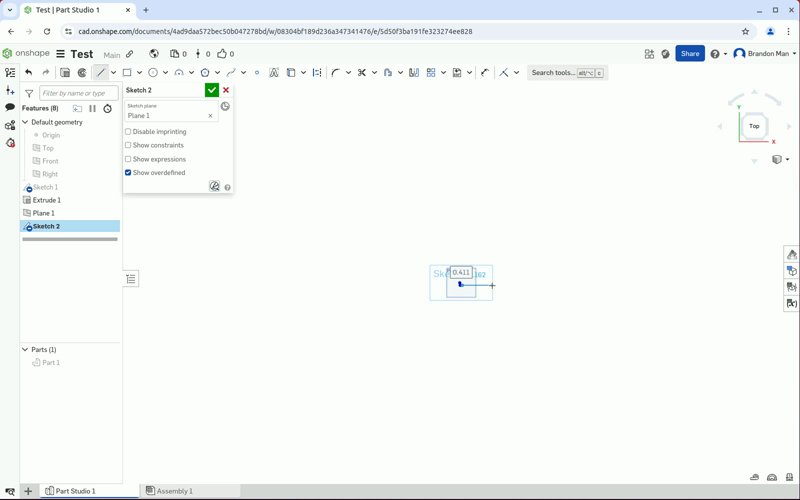
mouse_move(463, 282)
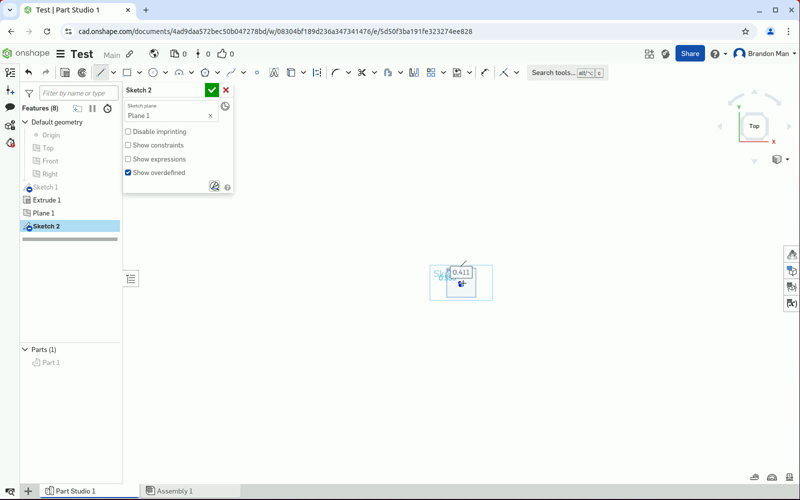
scroll(6)
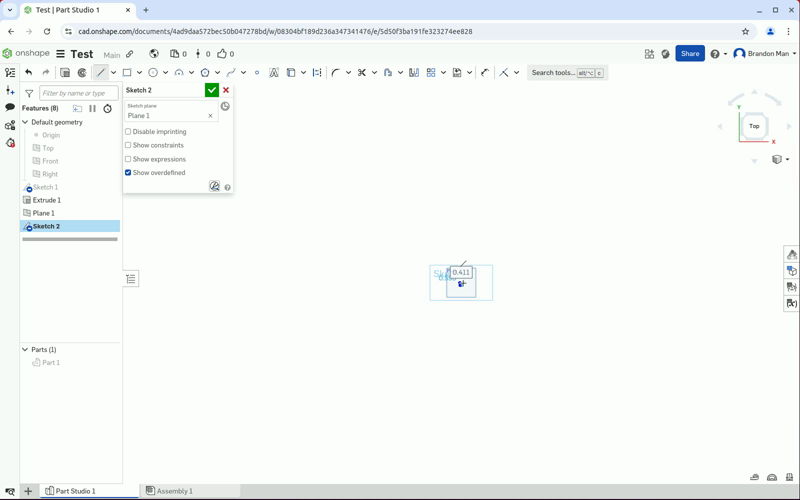
scroll(6)
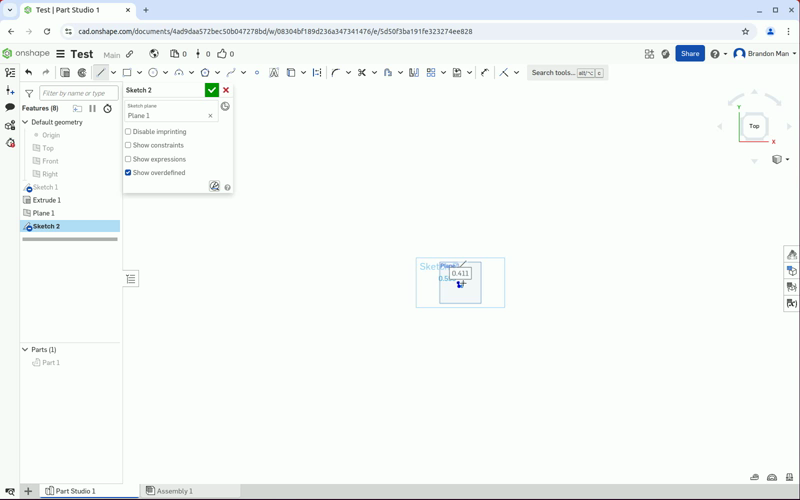
scroll(6)
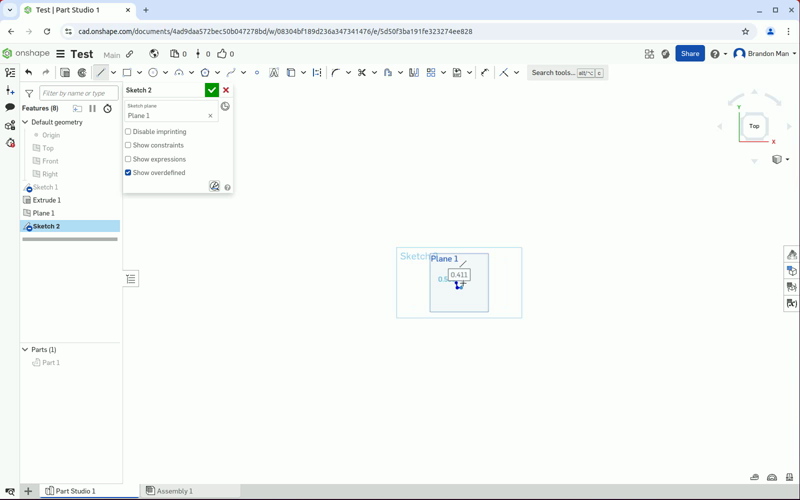
scroll(6)
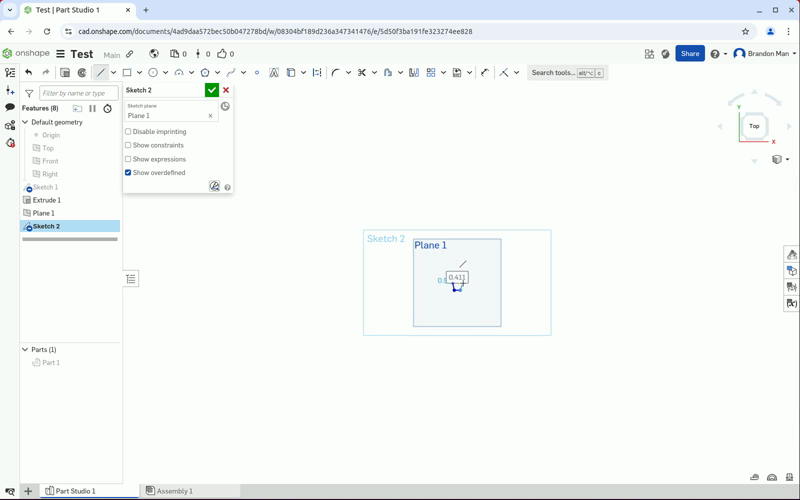
scroll(6)
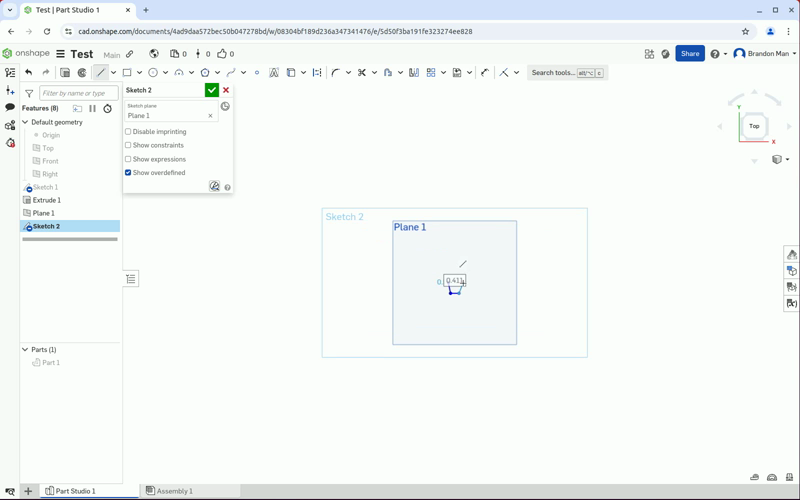
scroll(6)
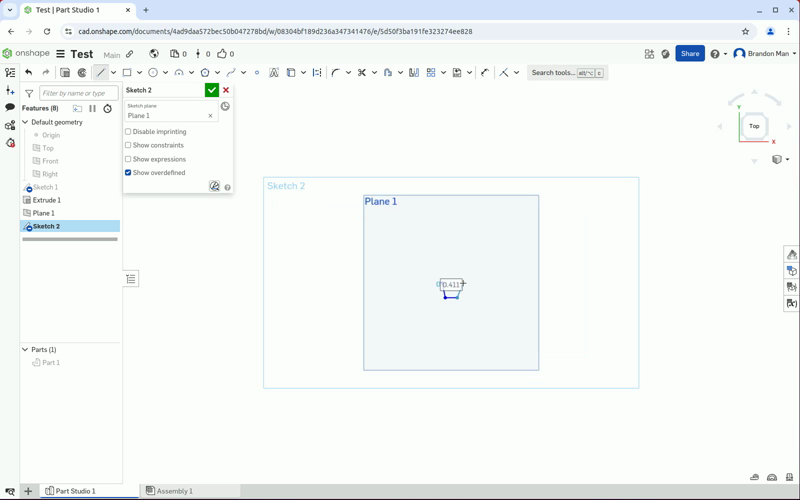
scroll(6)
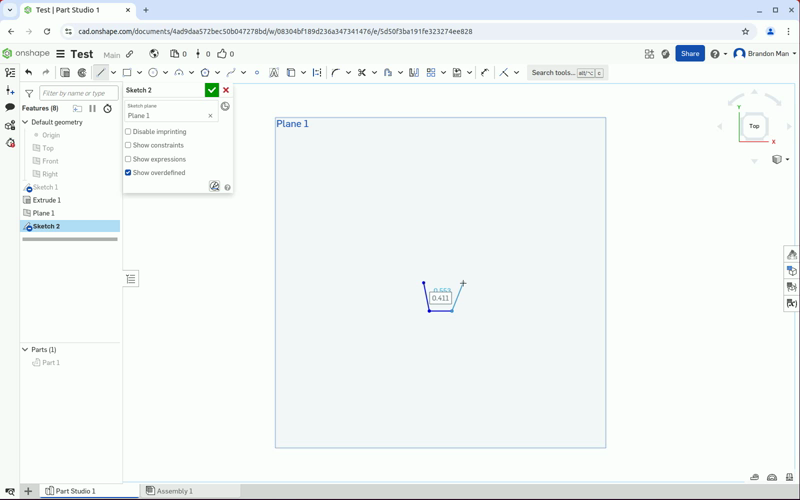
click(463, 282)
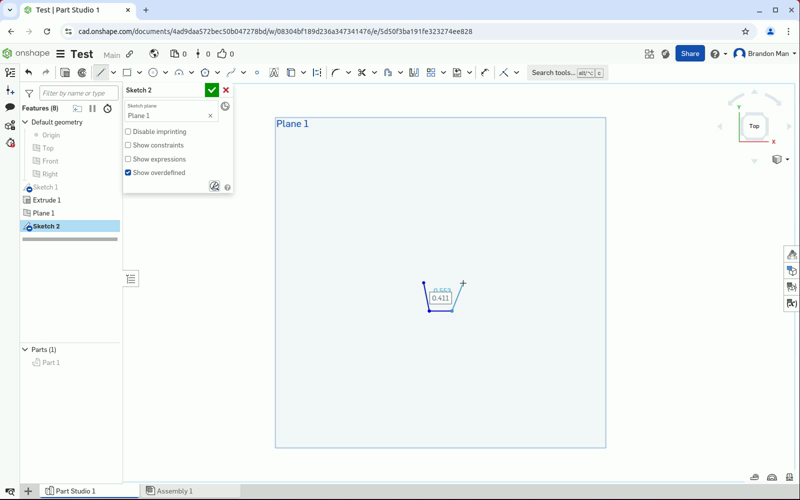
scroll(-6)
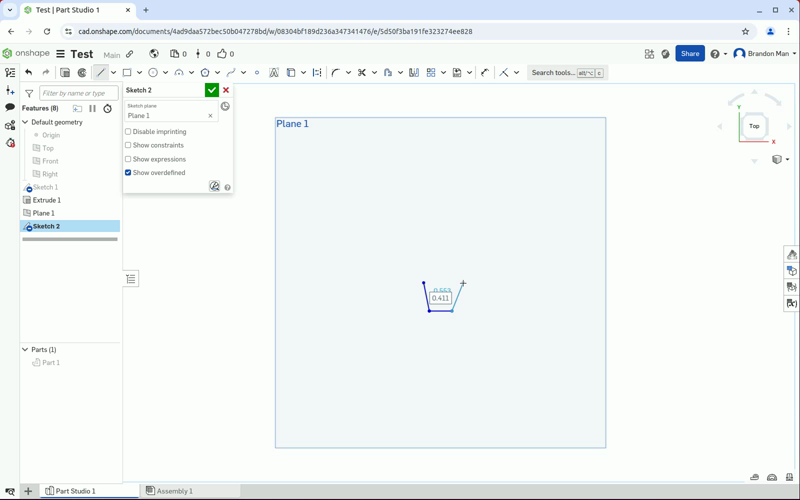
scroll(-6)
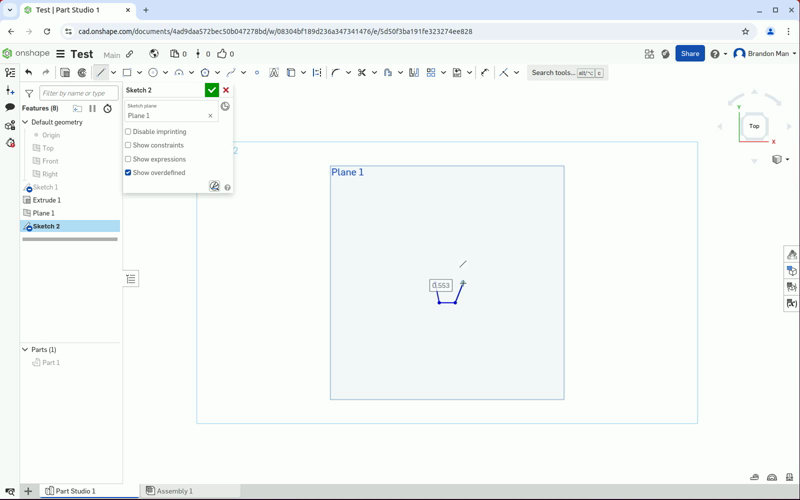
scroll(-6)
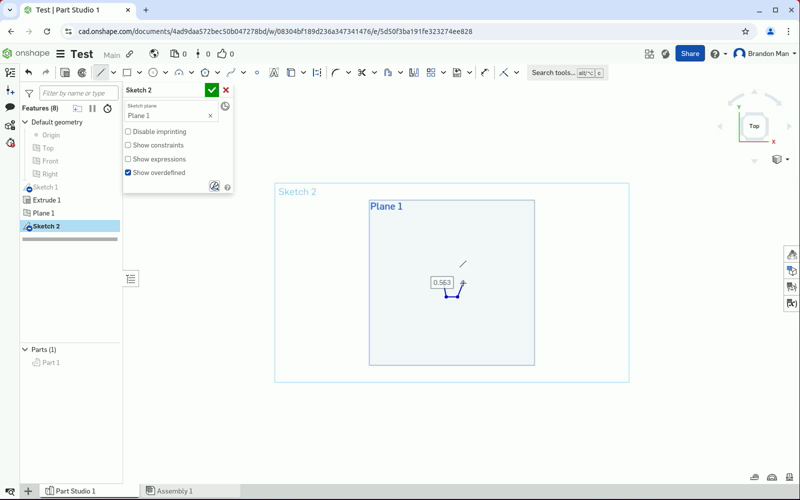
scroll(-6)
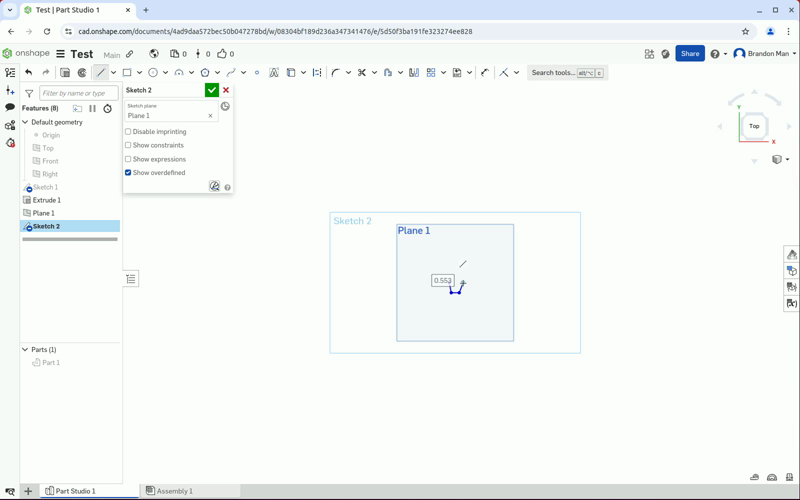
scroll(-6)
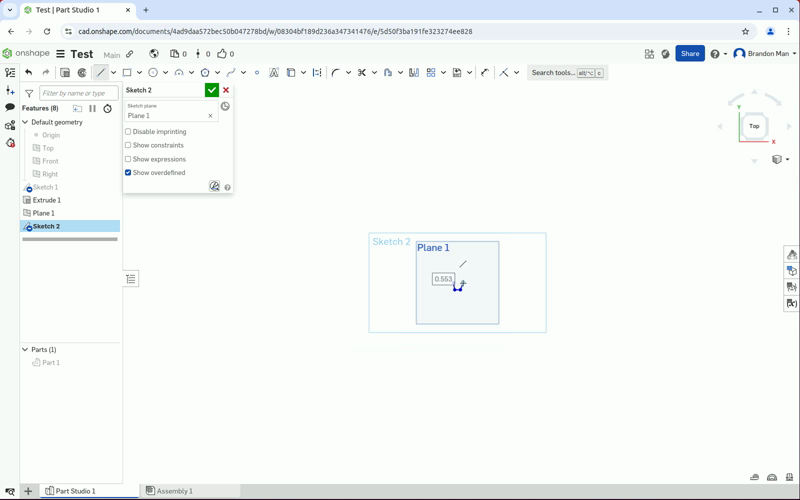
scroll(-6)
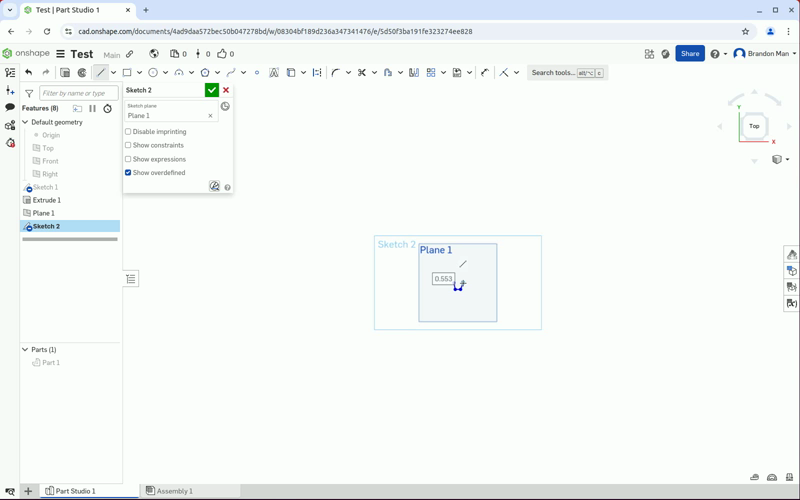
scroll(-6)
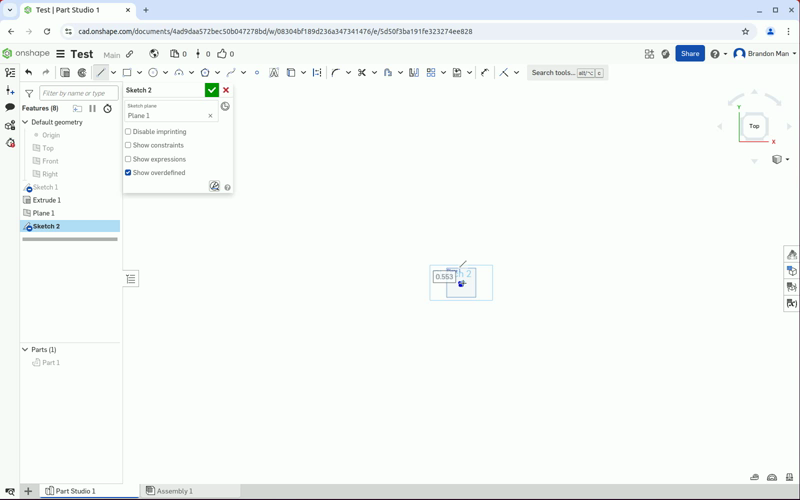
key_up(shift)
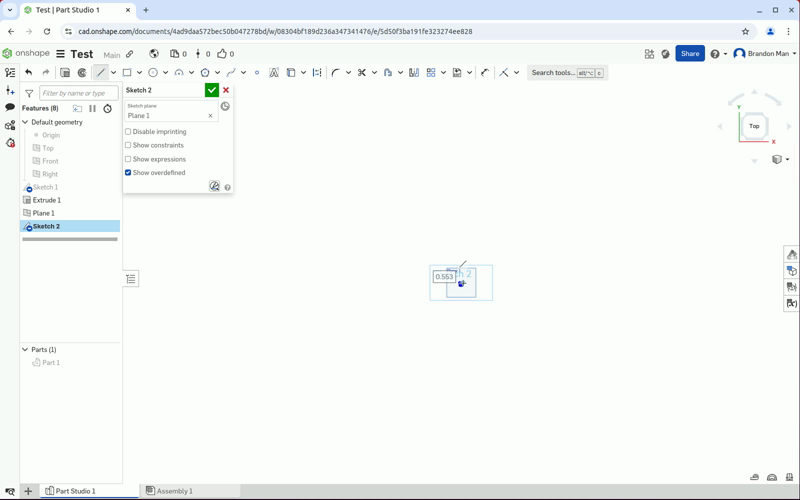
key_down(shift)
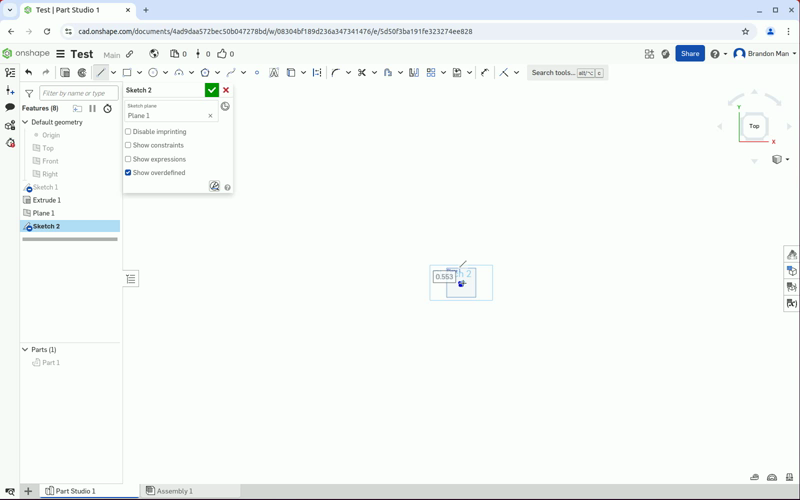
mouse_move(493, 282)
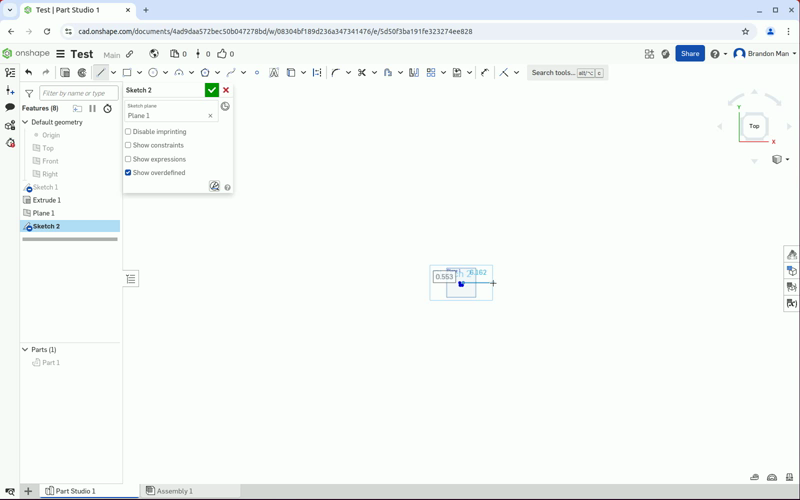
mouse_move(461, 281)
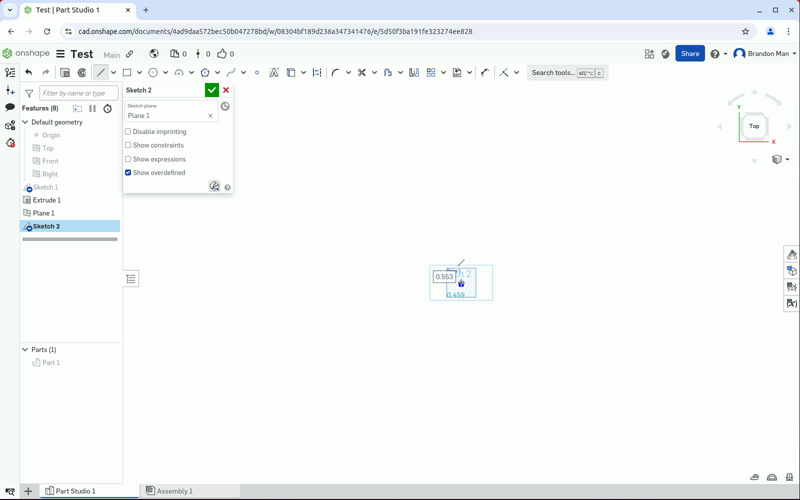
scroll(6)
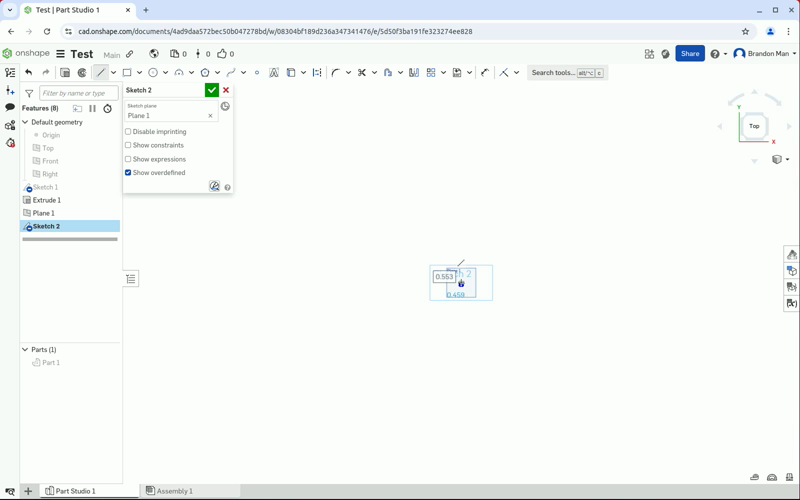
scroll(6)
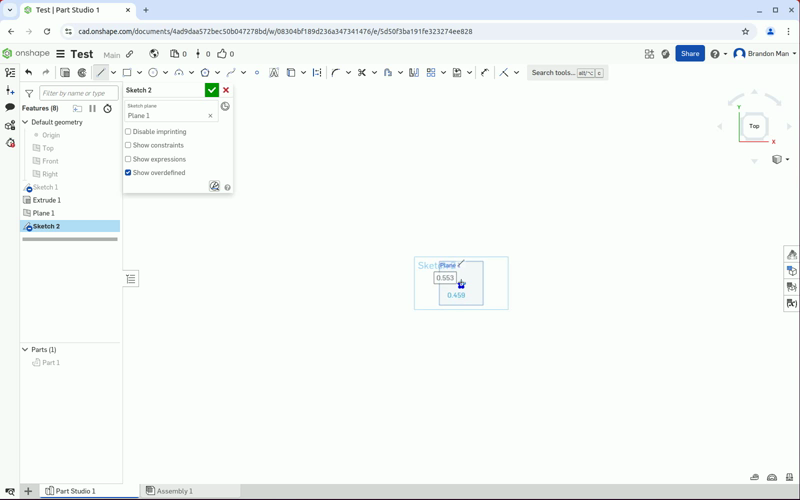
scroll(6)
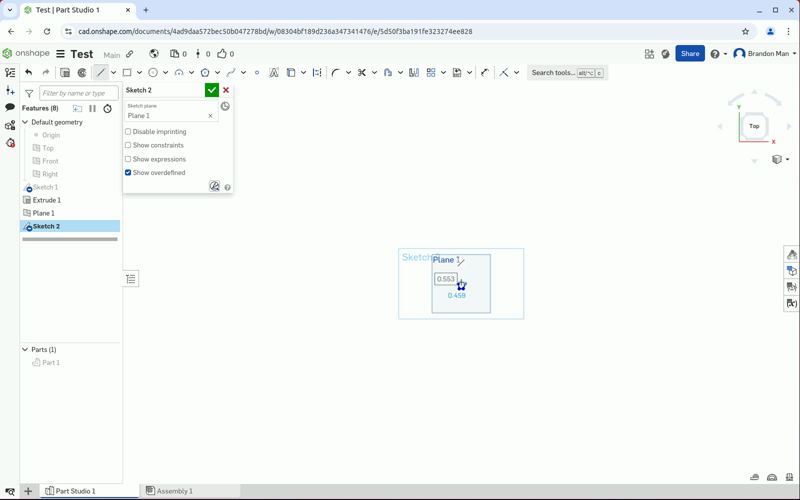
scroll(6)
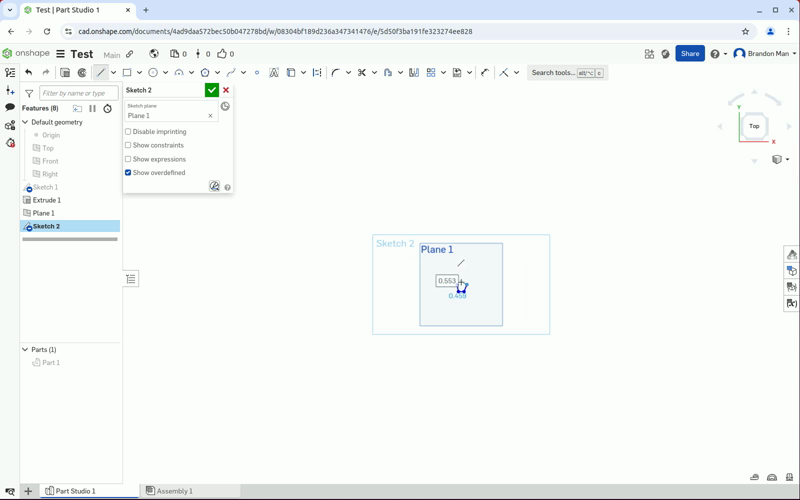
scroll(6)
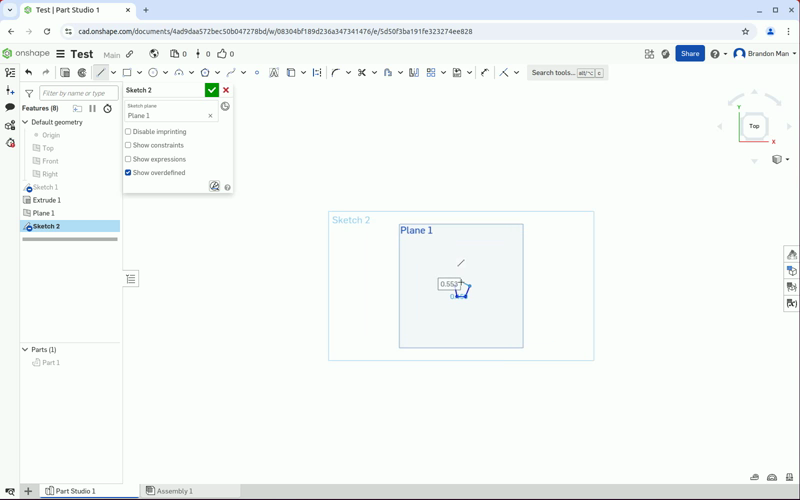
scroll(6)
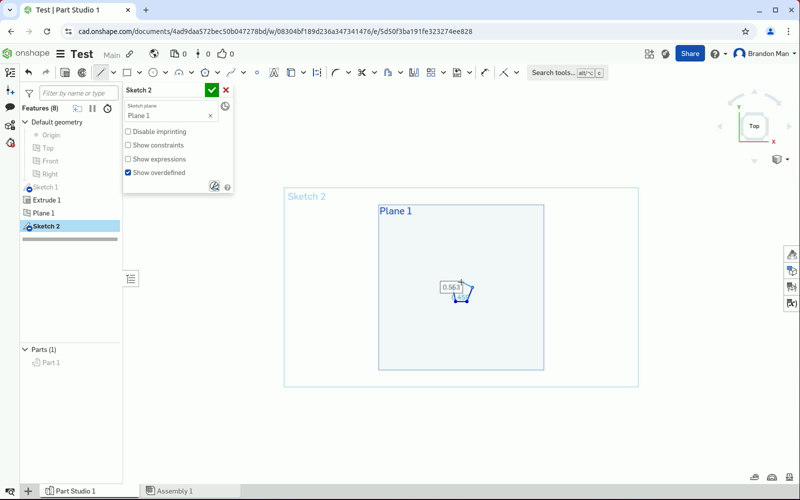
scroll(6)
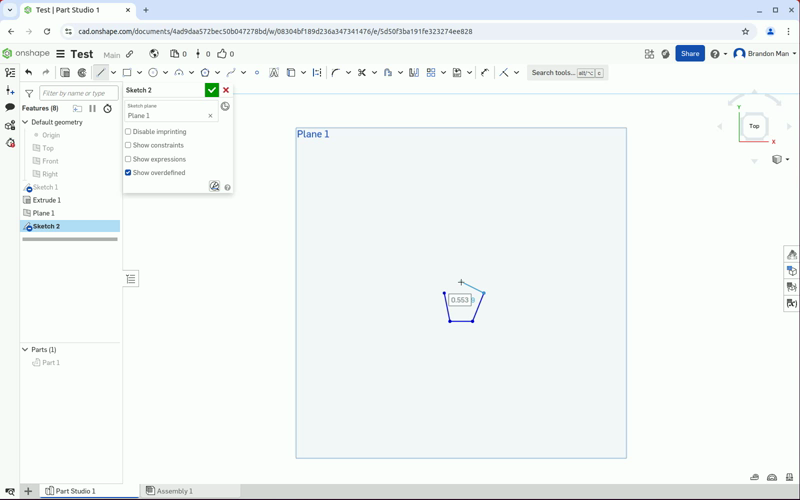
click(461, 281)
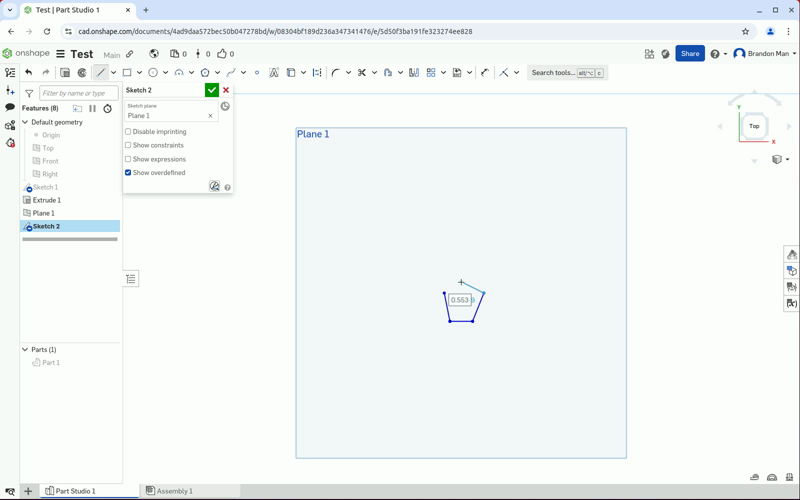
scroll(-6)
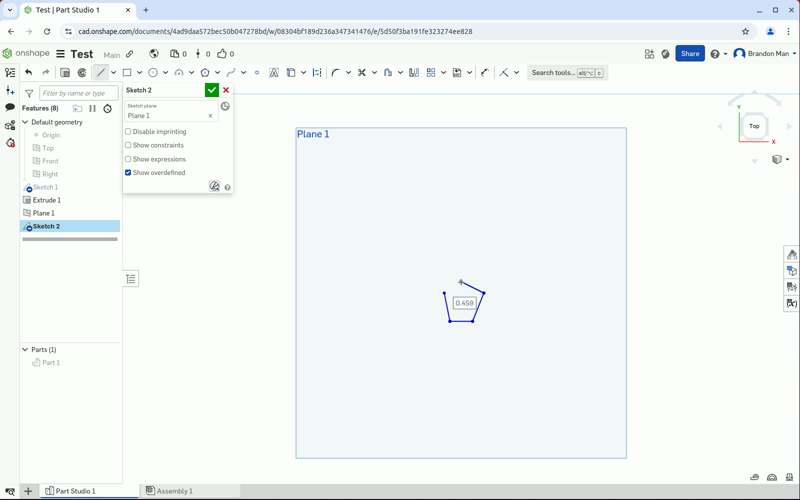
scroll(-6)
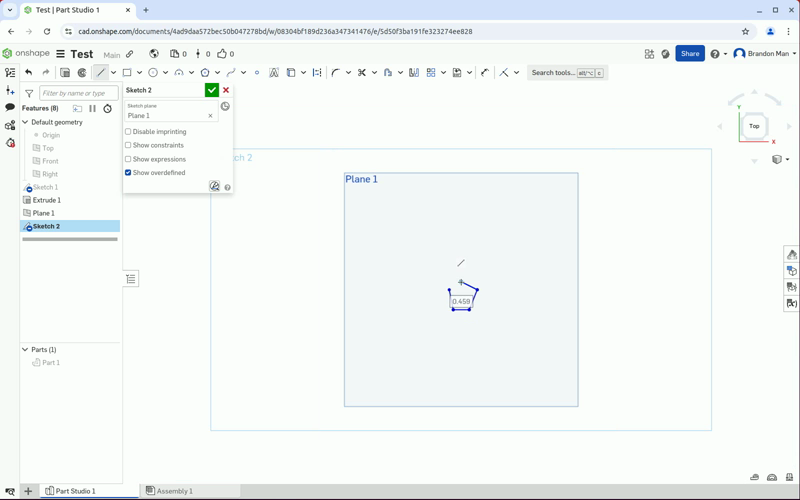
scroll(-6)
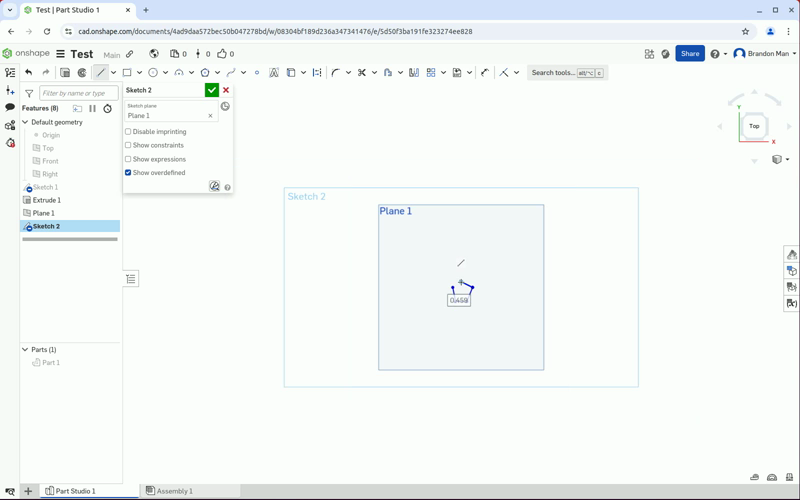
scroll(-6)
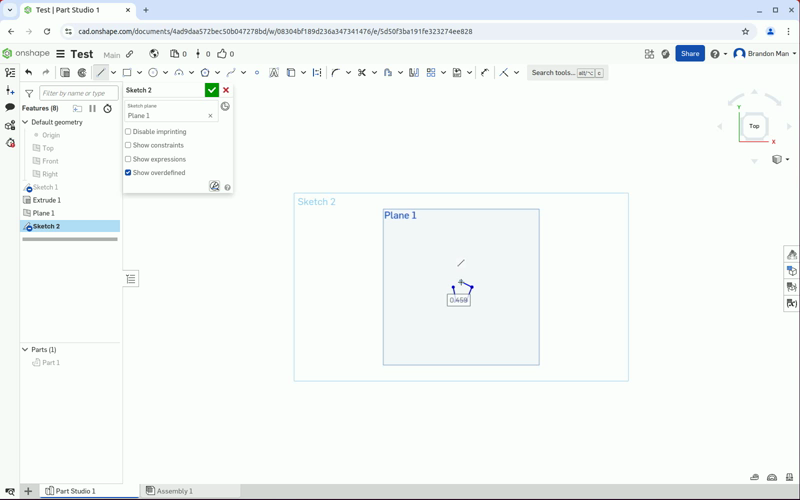
scroll(-6)
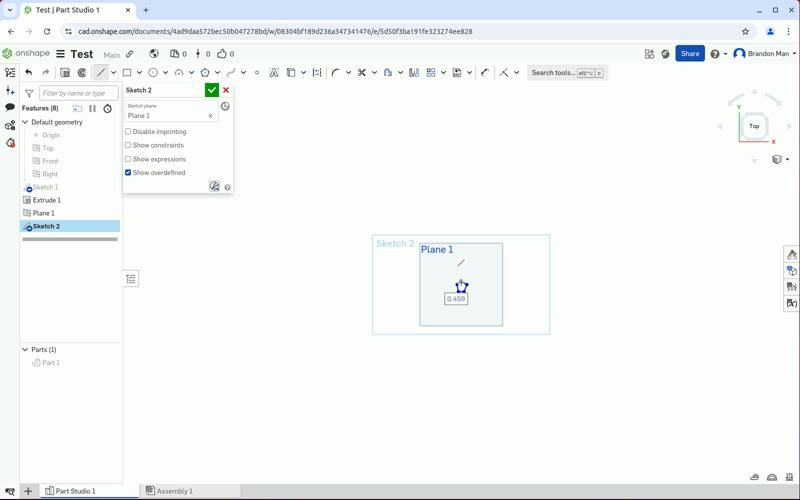
scroll(-6)
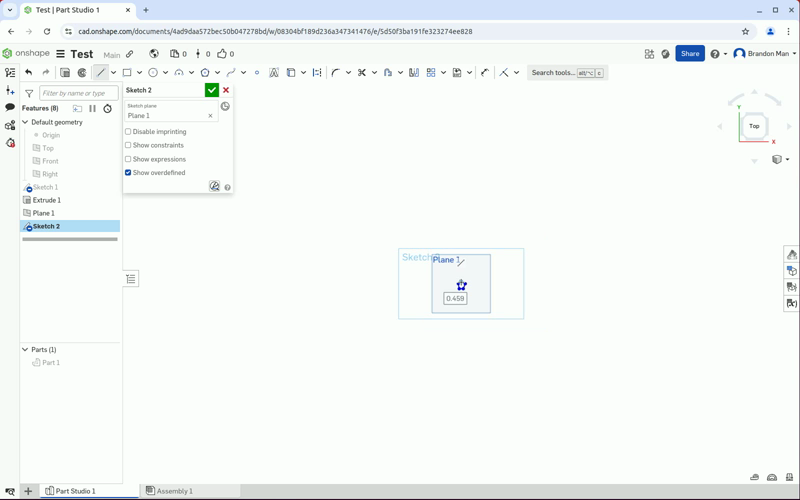
scroll(-6)
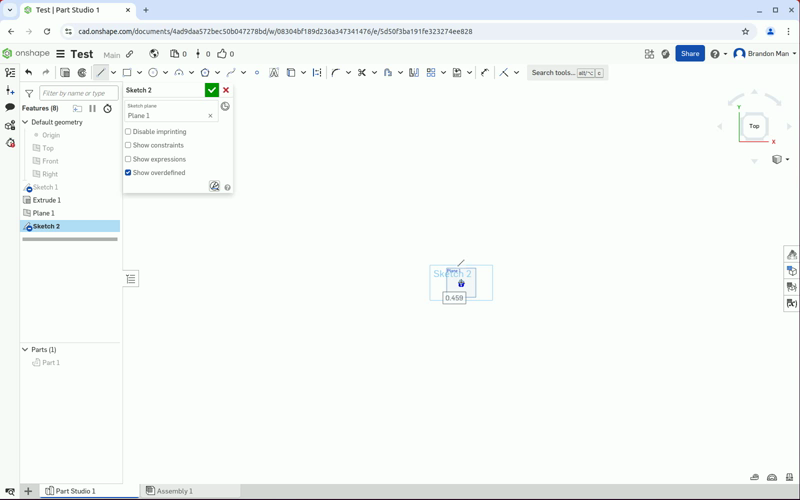
key_up(shift)
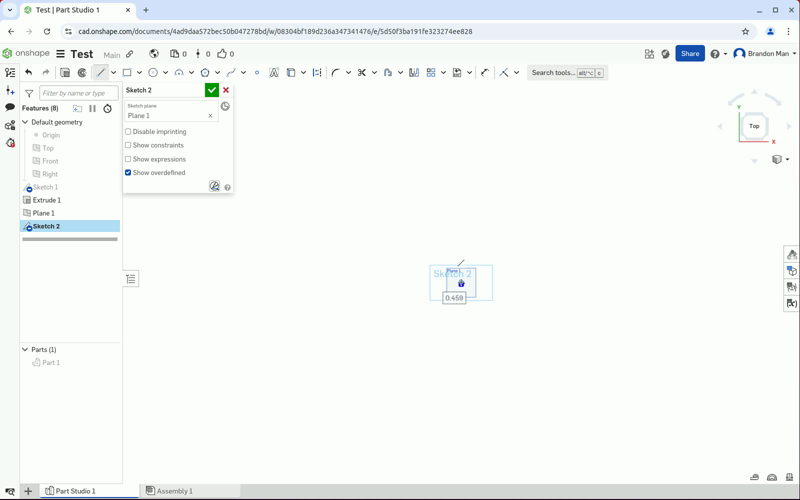
mouse_move(491, 281)
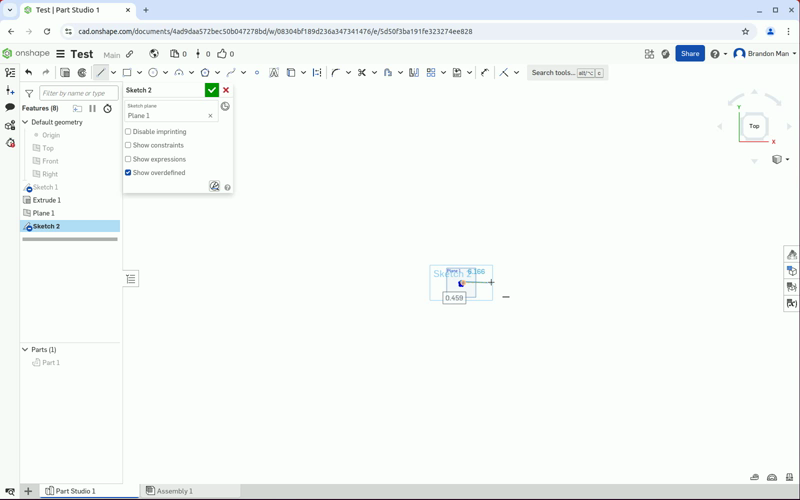
key_down(shift)
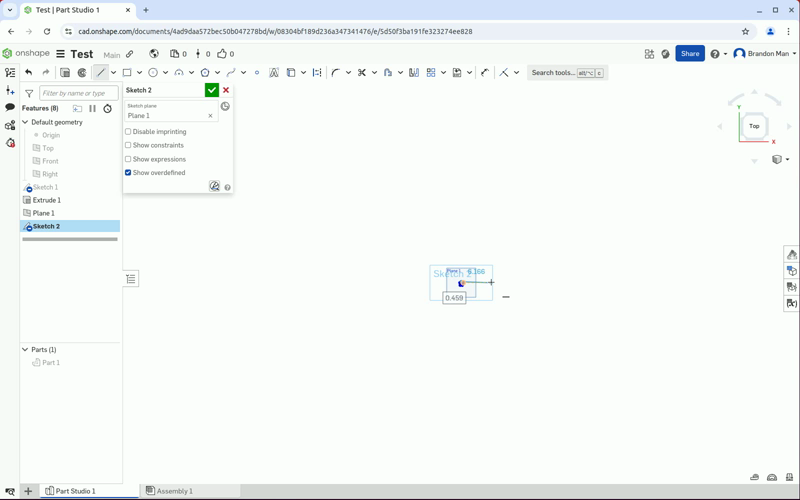
mouse_move(459, 282)
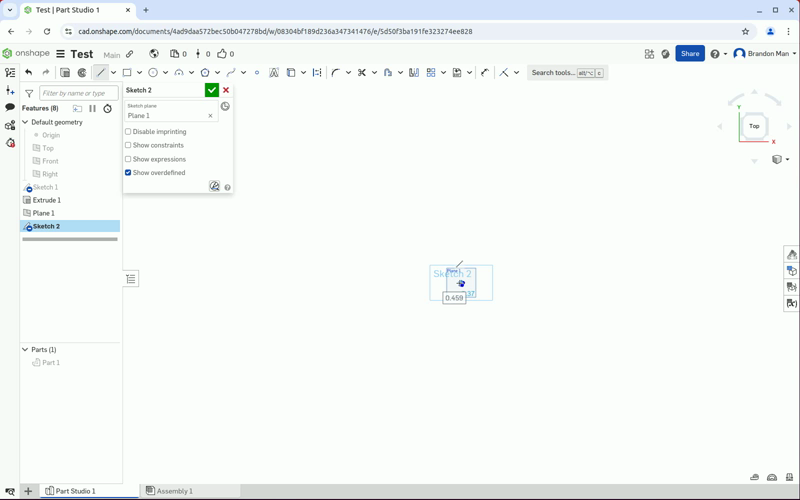
scroll(6)
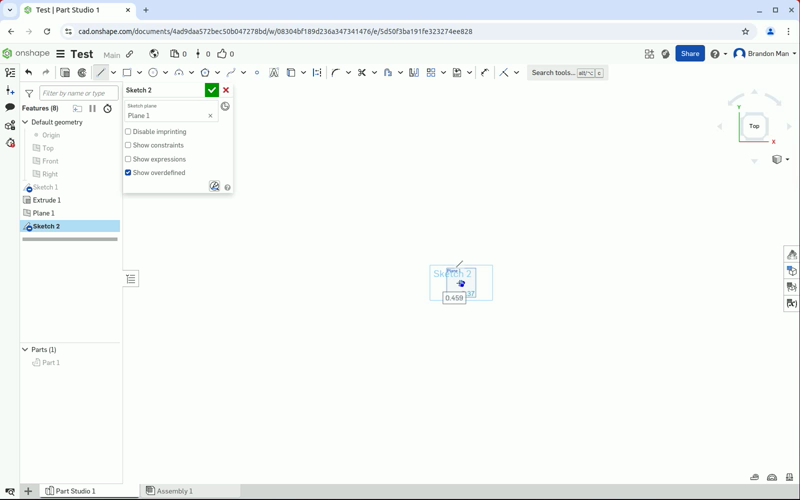
scroll(6)
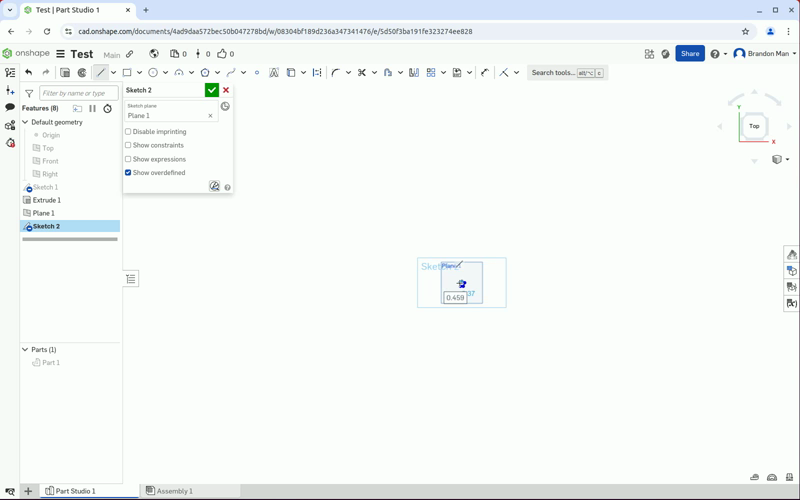
scroll(6)
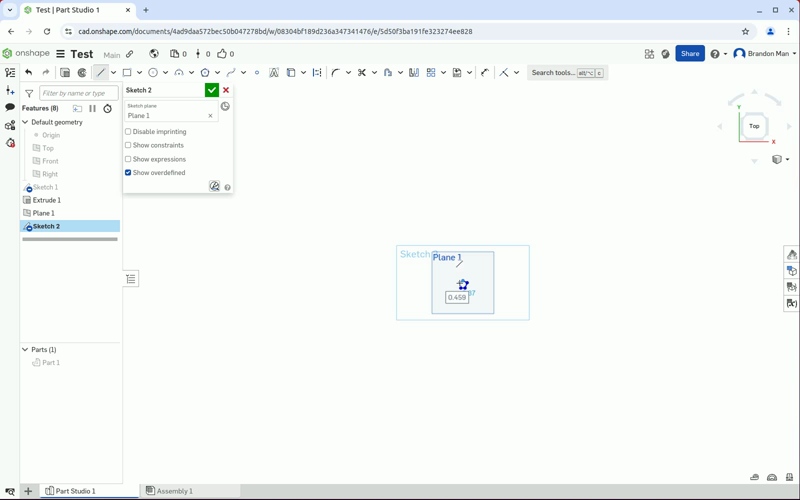
scroll(6)
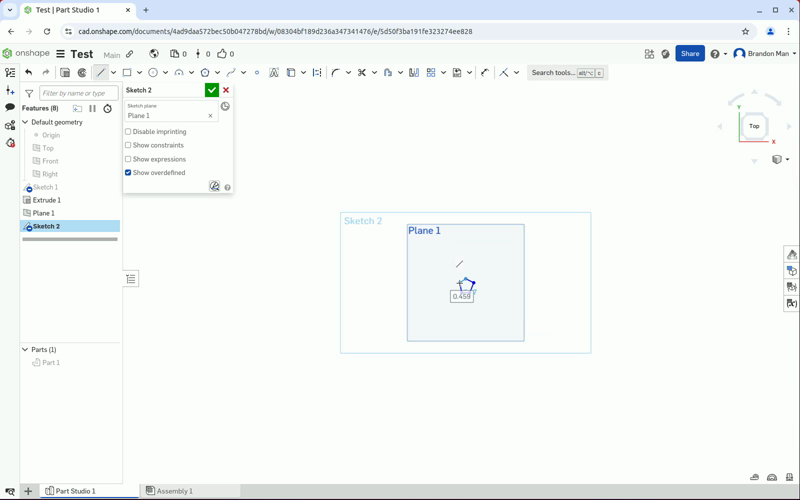
scroll(6)
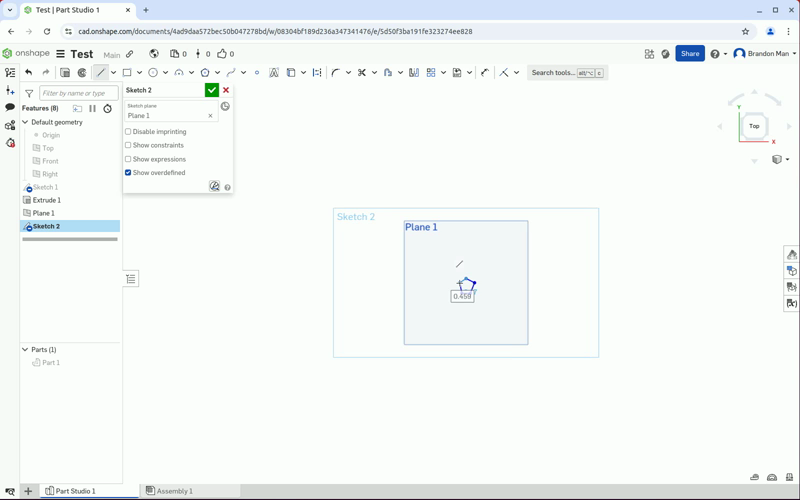
scroll(6)
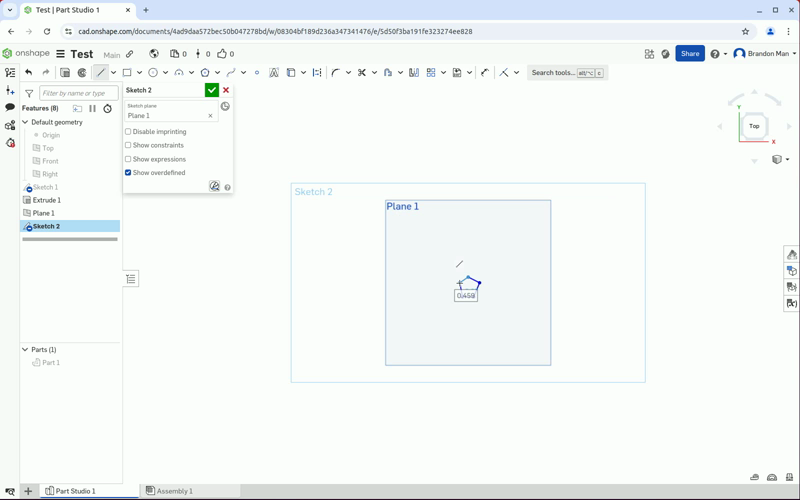
scroll(6)
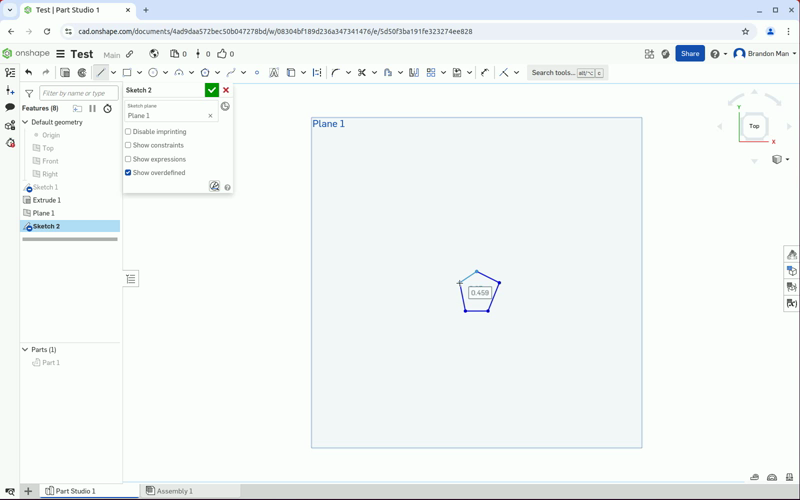
key_up(shift)
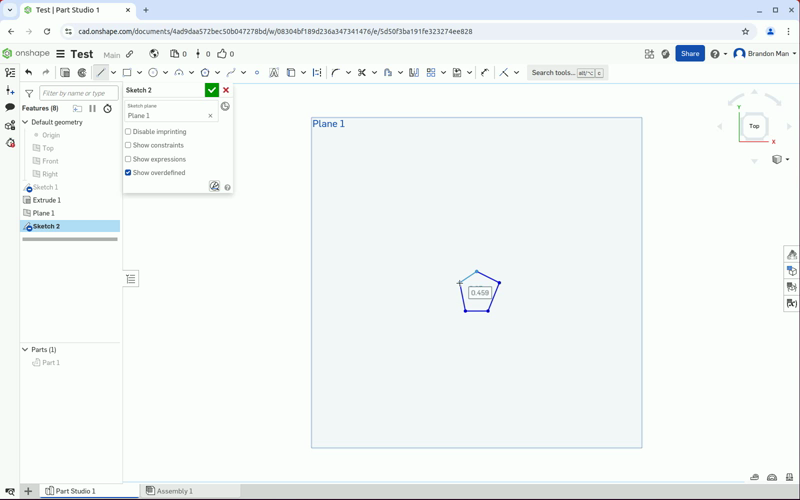
click(459, 282)
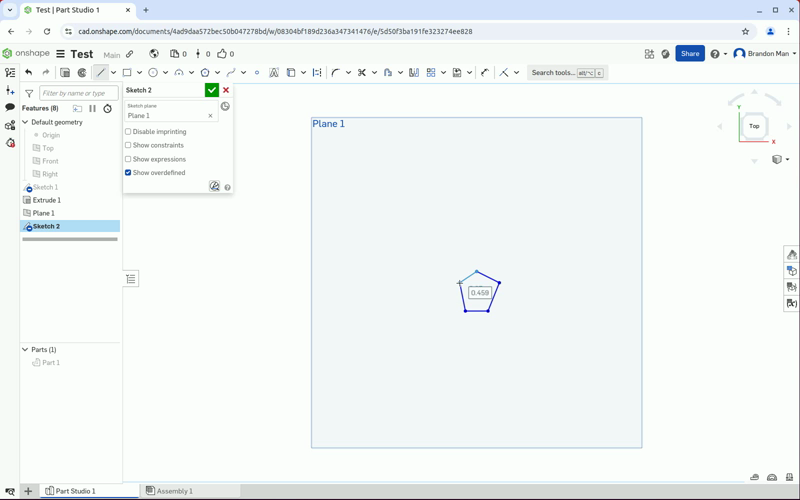
scroll(-6)
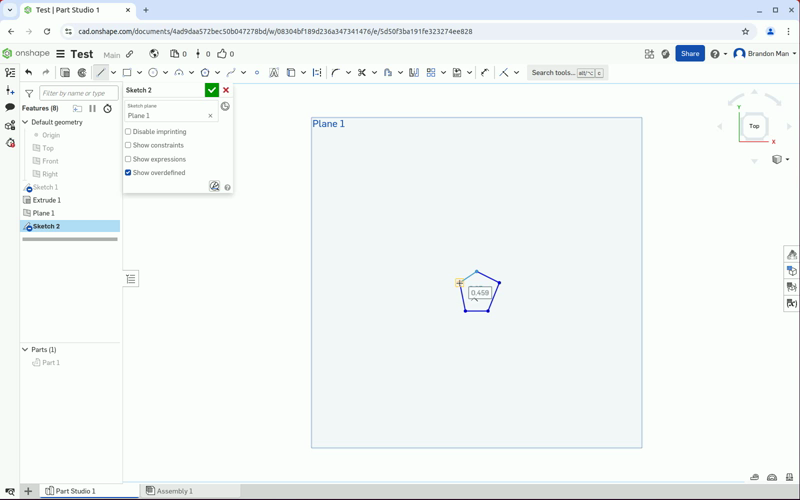
scroll(-6)
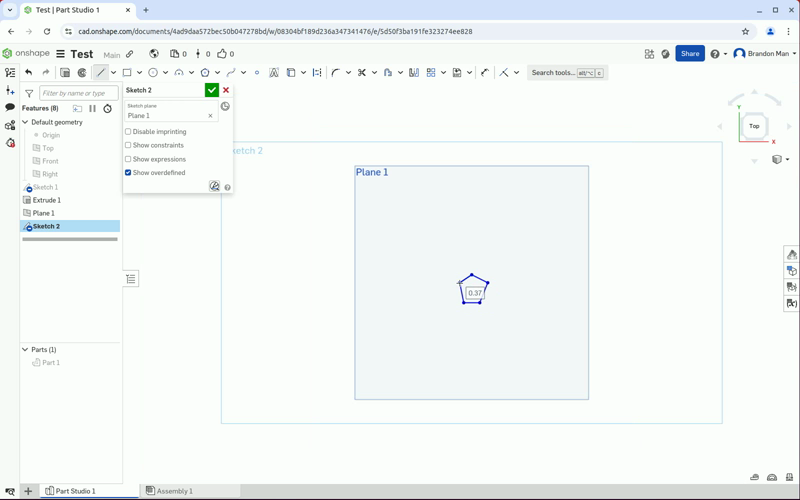
scroll(-6)
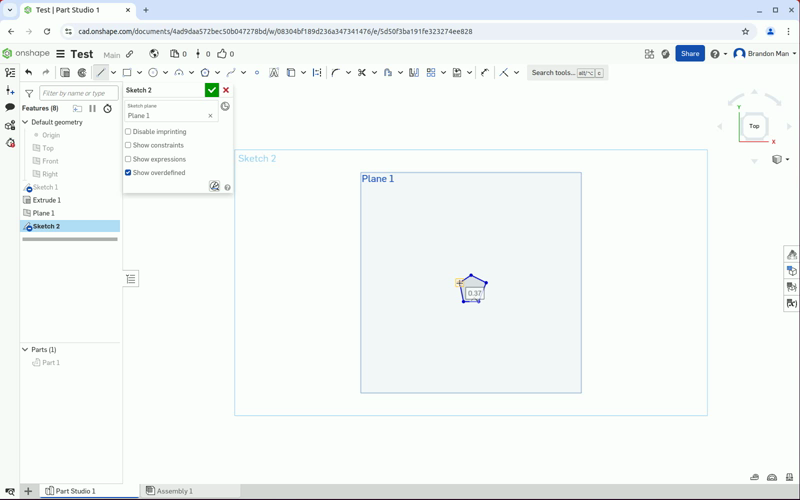
scroll(-6)
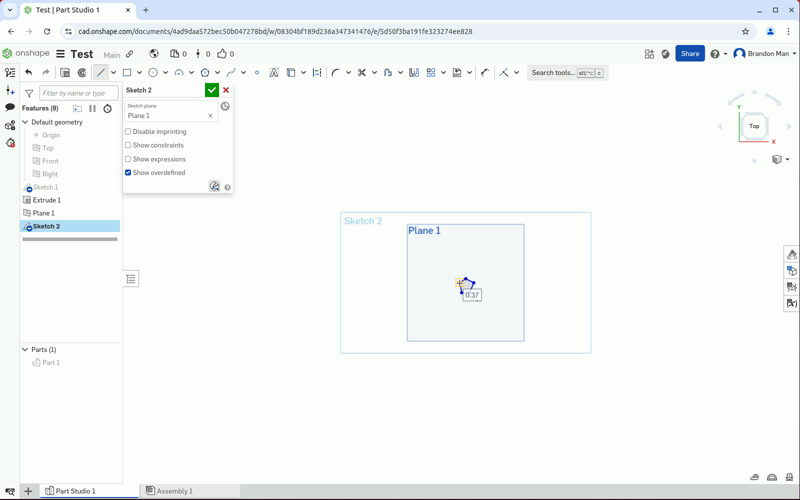
scroll(-6)
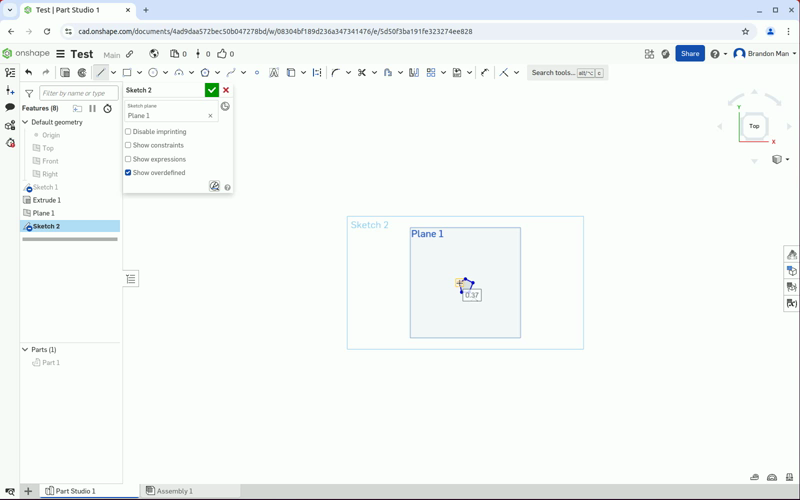
scroll(-6)
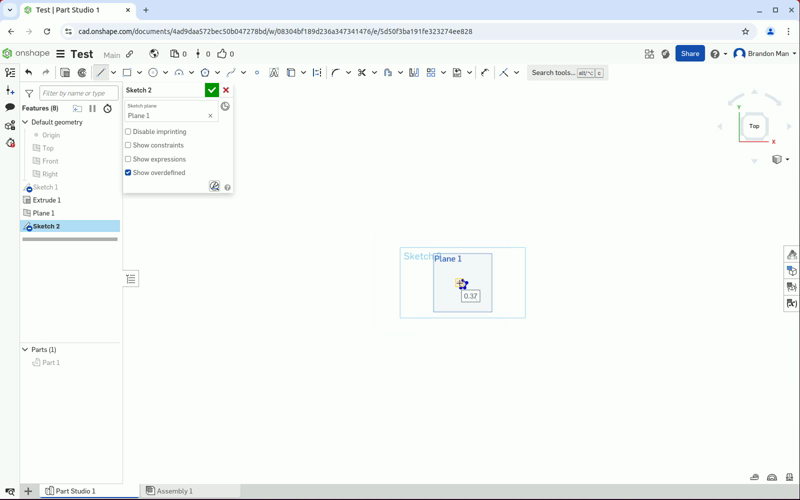
scroll(-6)
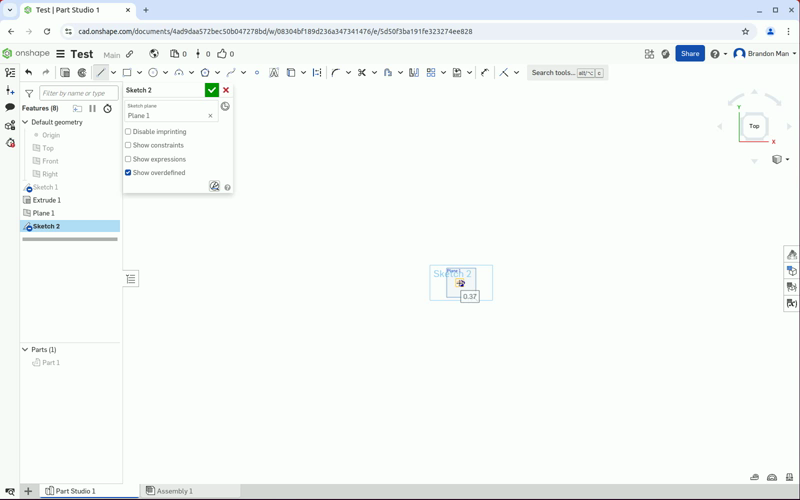
key(esc)
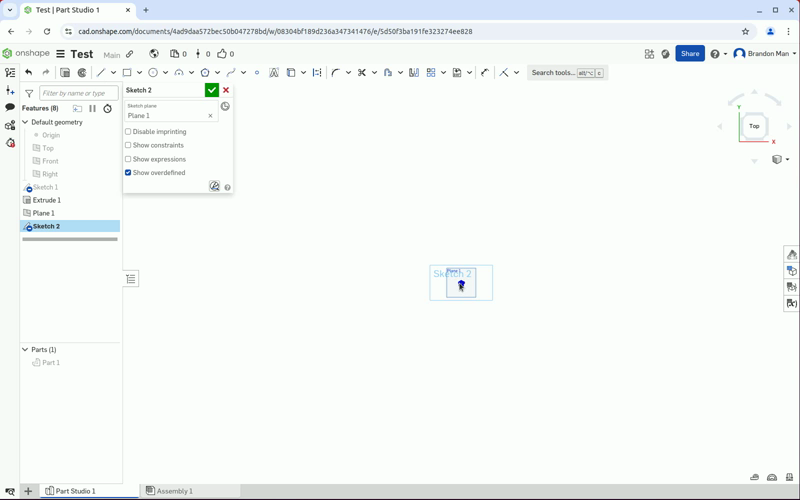
mouse_move(460, 283)
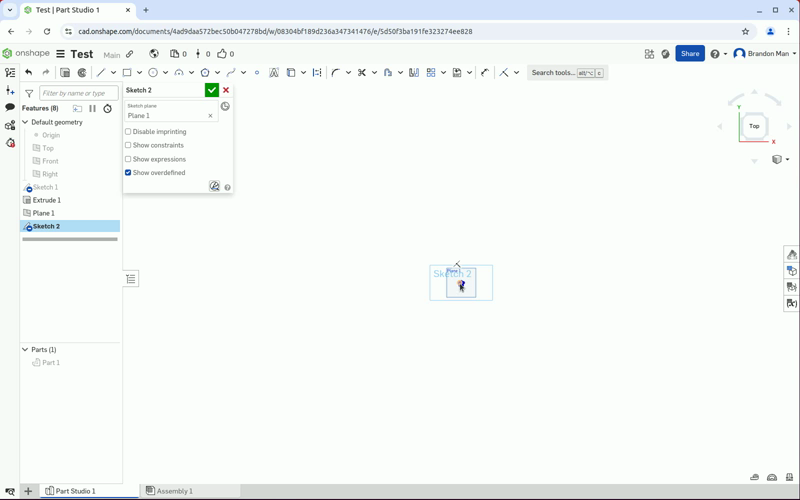
scroll(6)
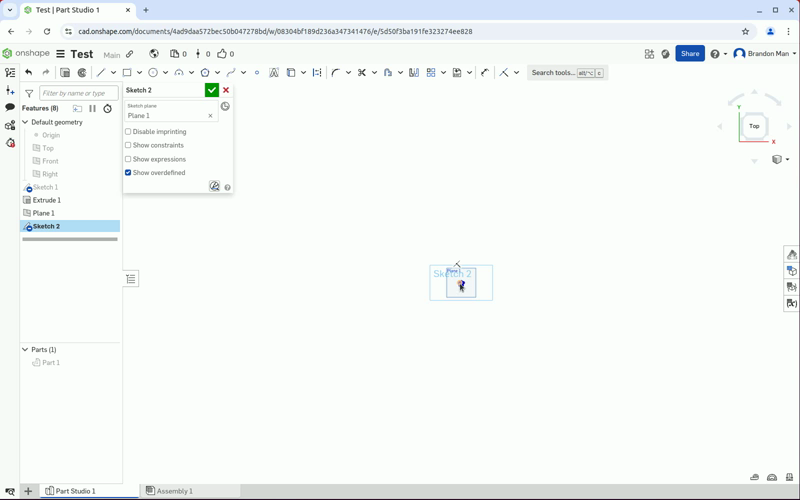
scroll(6)
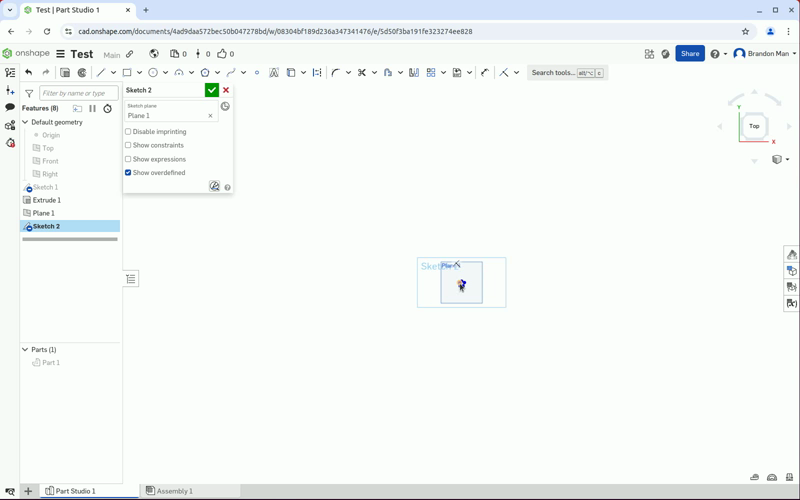
scroll(6)
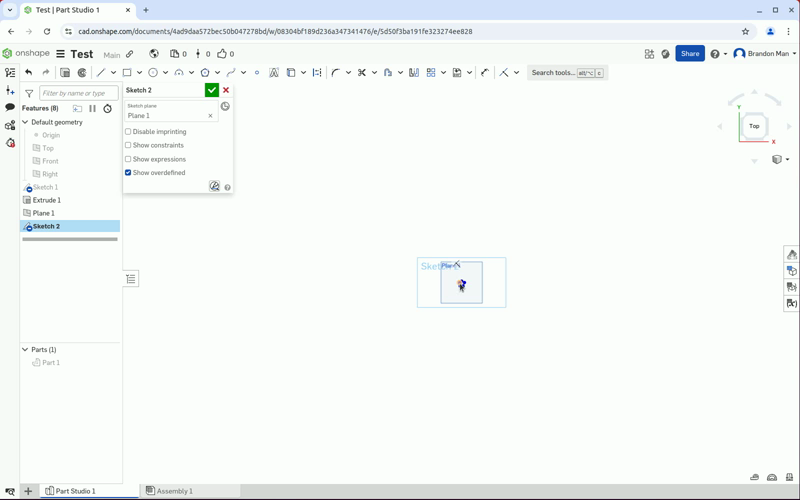
scroll(6)
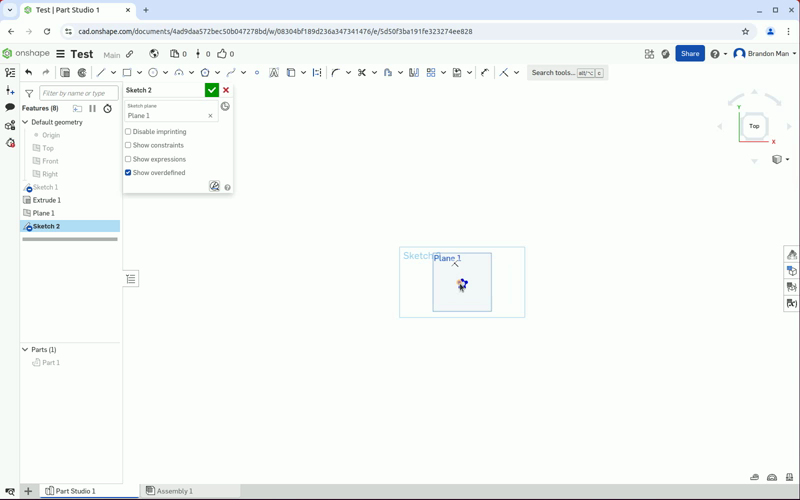
scroll(6)
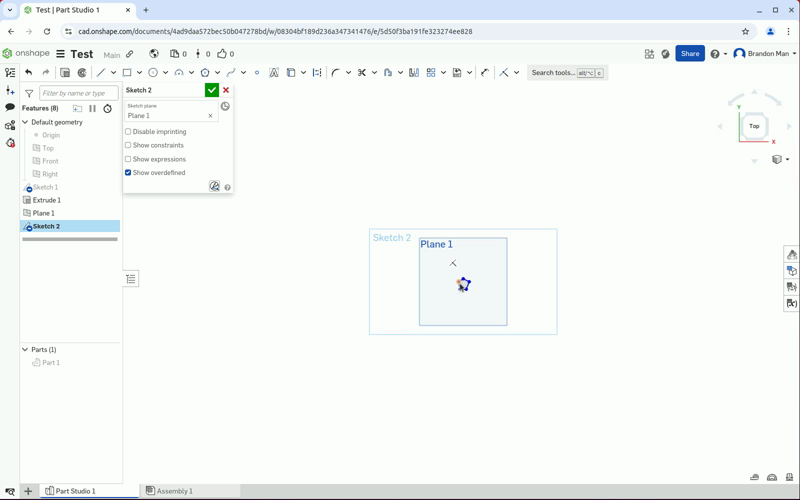
scroll(6)
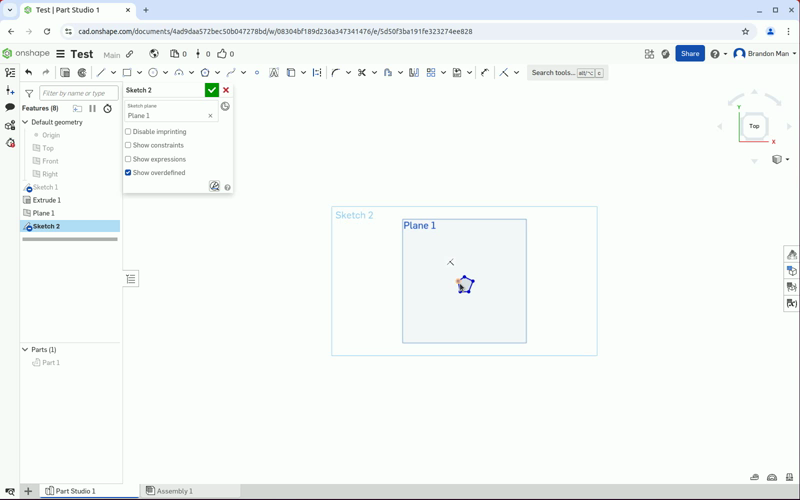
scroll(6)
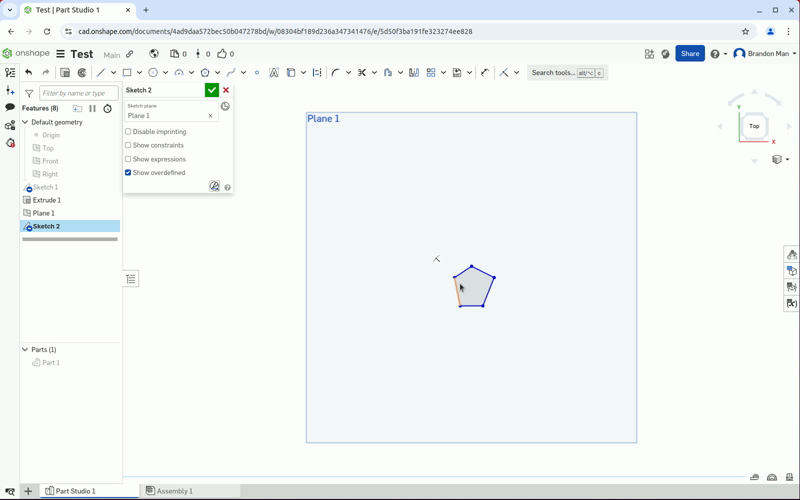
click(460, 283)
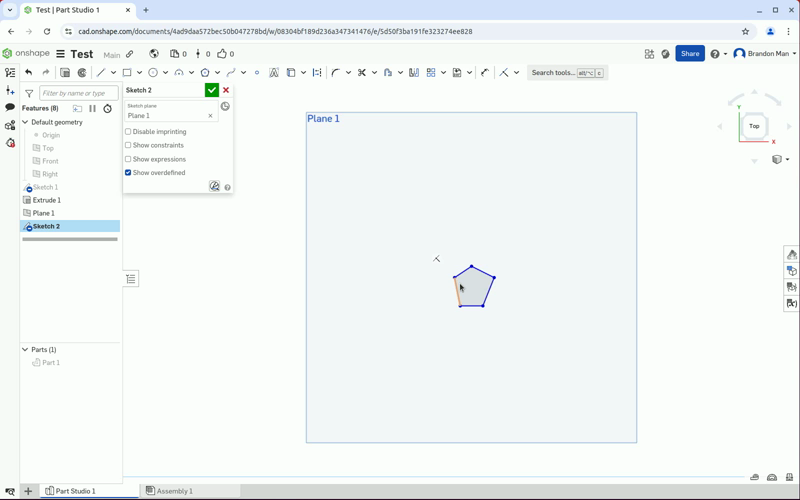
scroll(-6)
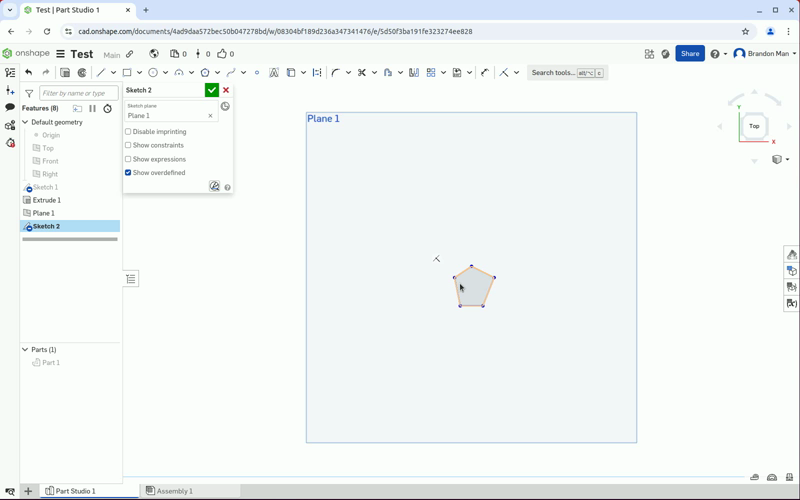
scroll(-6)
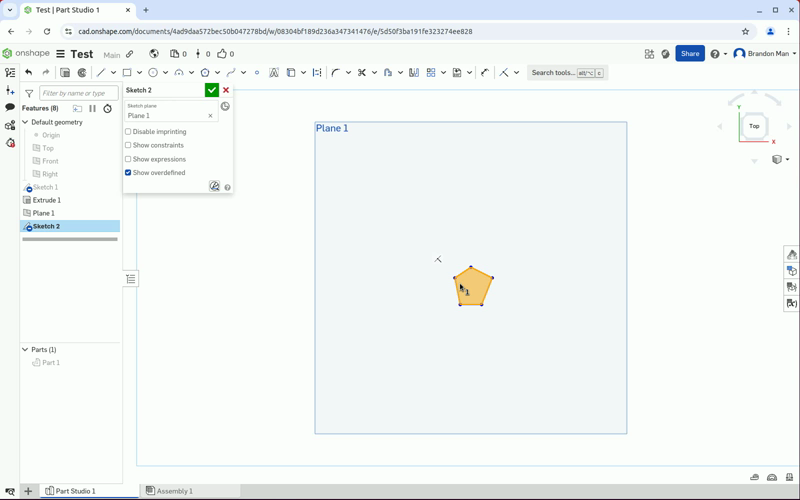
scroll(-6)
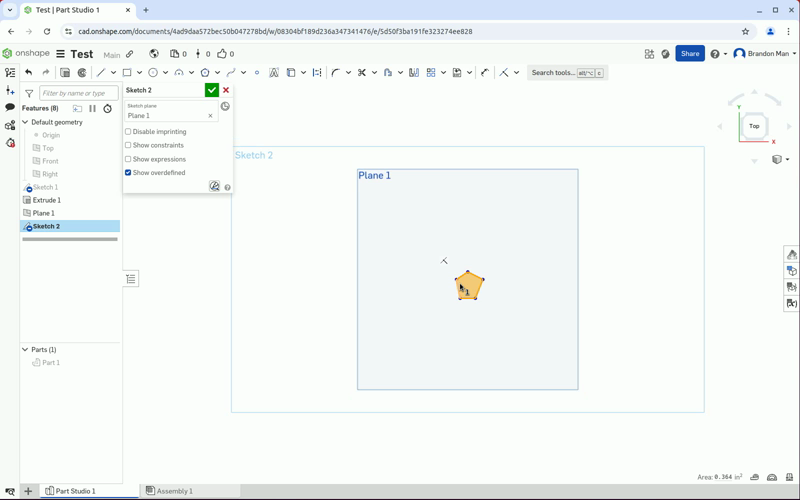
scroll(-6)
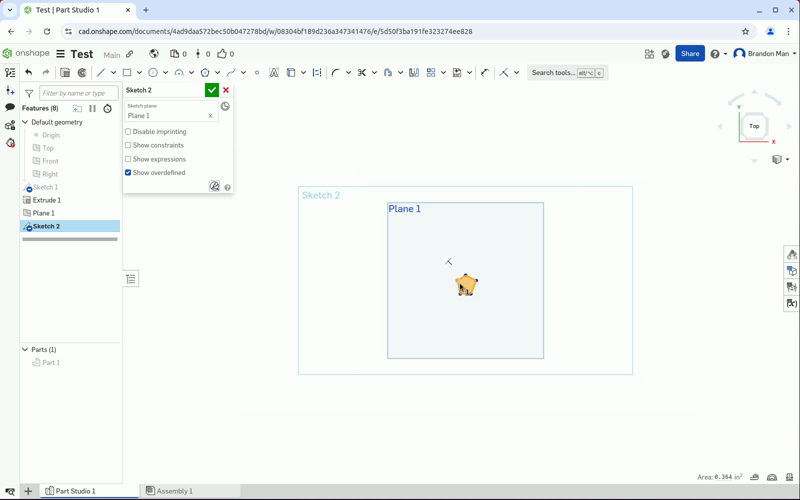
scroll(-6)
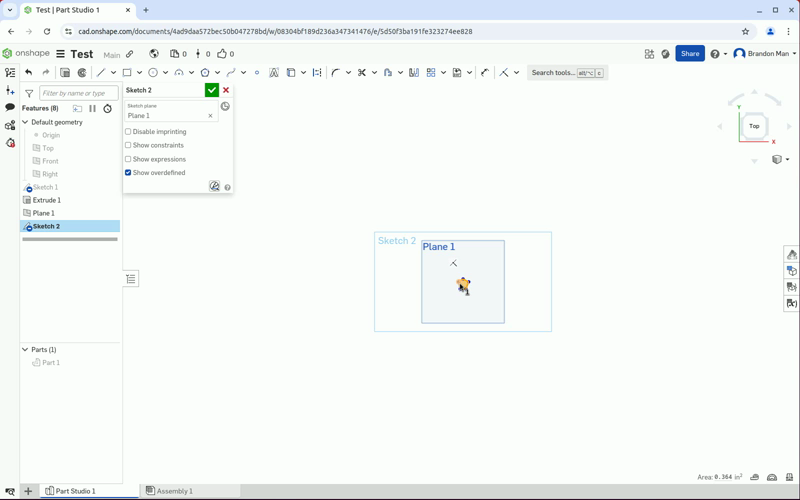
scroll(-6)
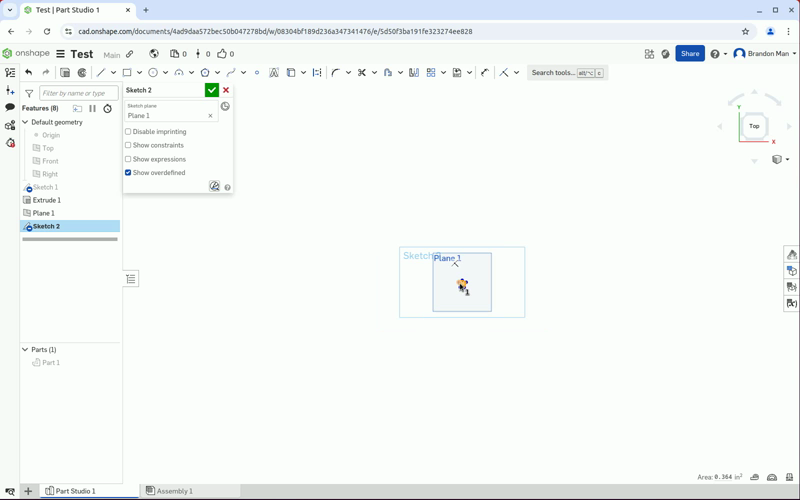
scroll(-6)
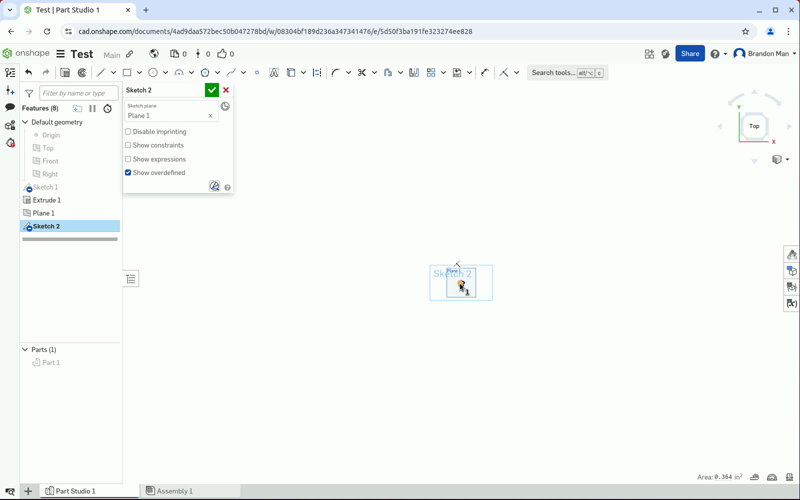
mouse_move(73, 352)
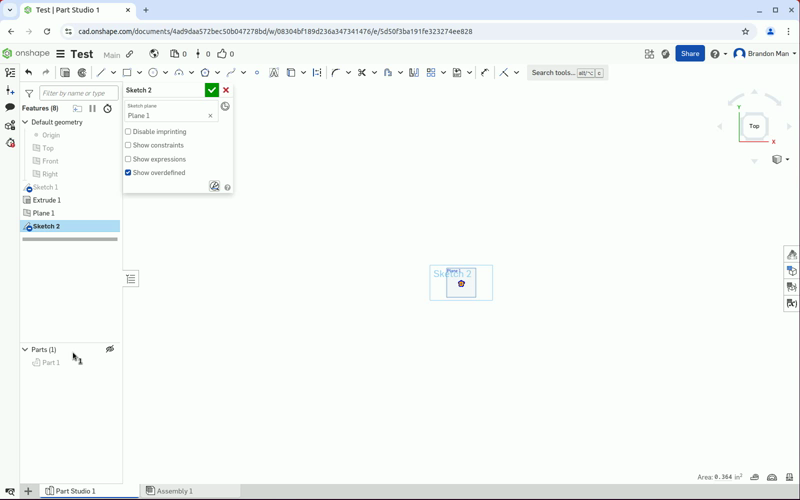
key(shift+y)
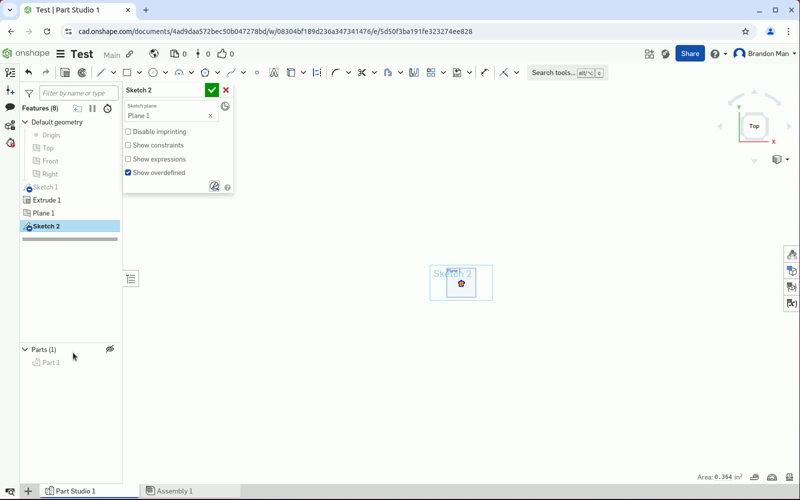
key(shift+e)
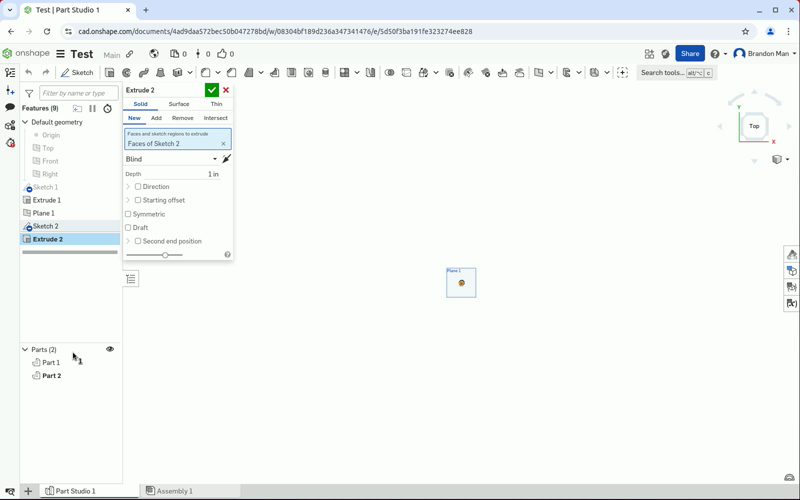
mouse_move(143, 106)
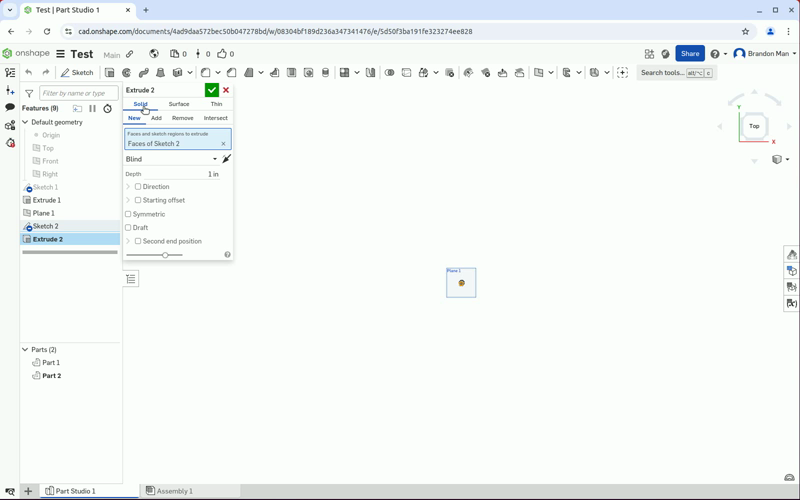
click(143, 106)
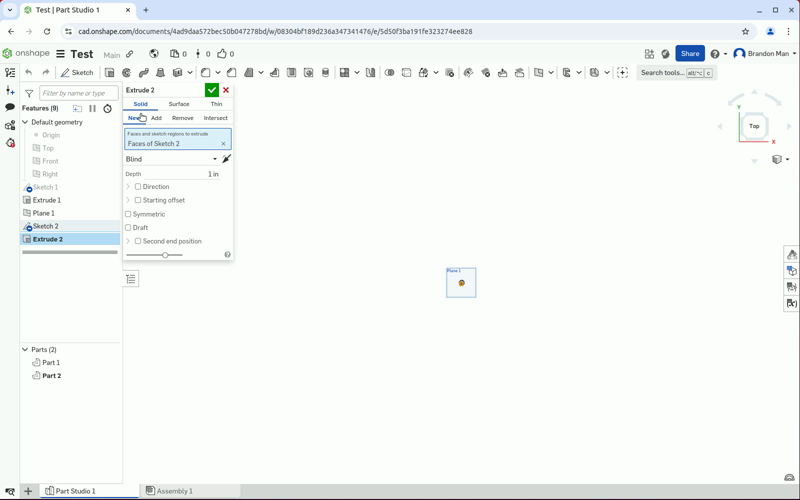
mouse_move(137, 120)
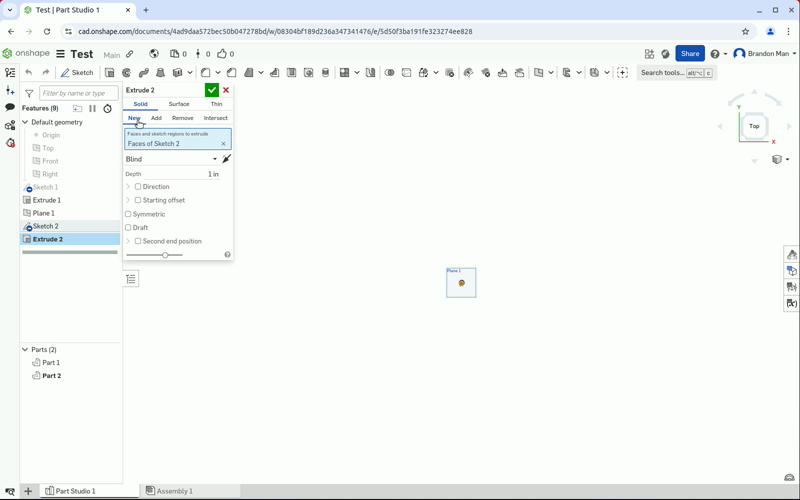
click(137, 120)
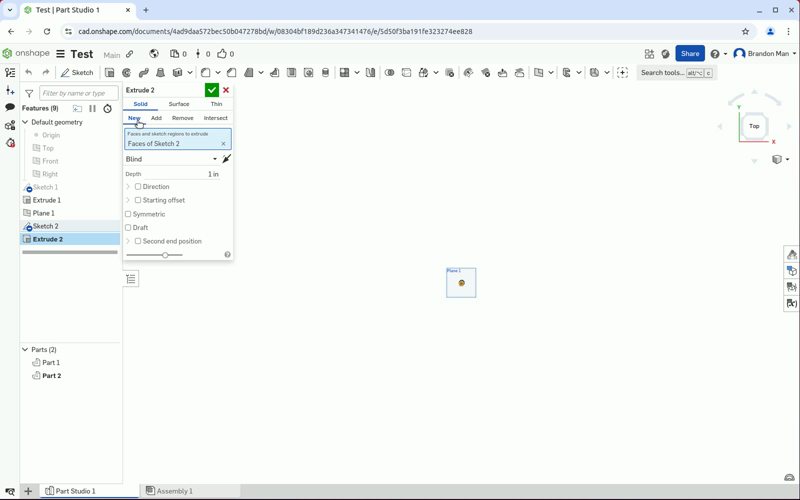
key(tab, 4)
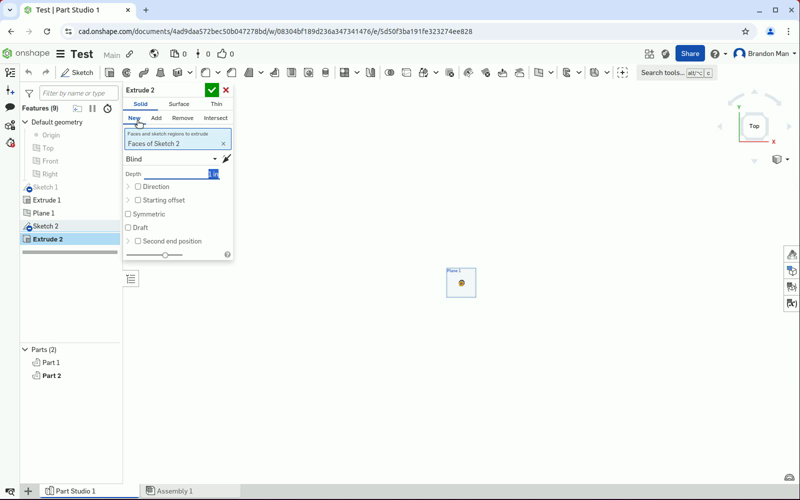
text(2.166)
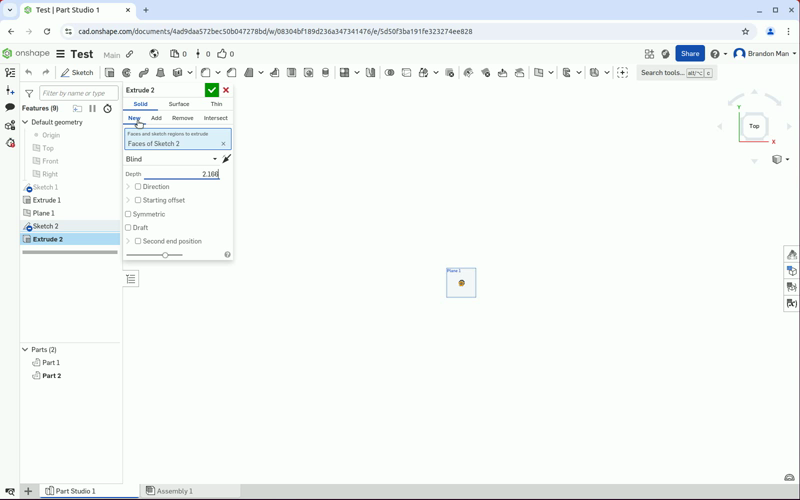
key(enter)
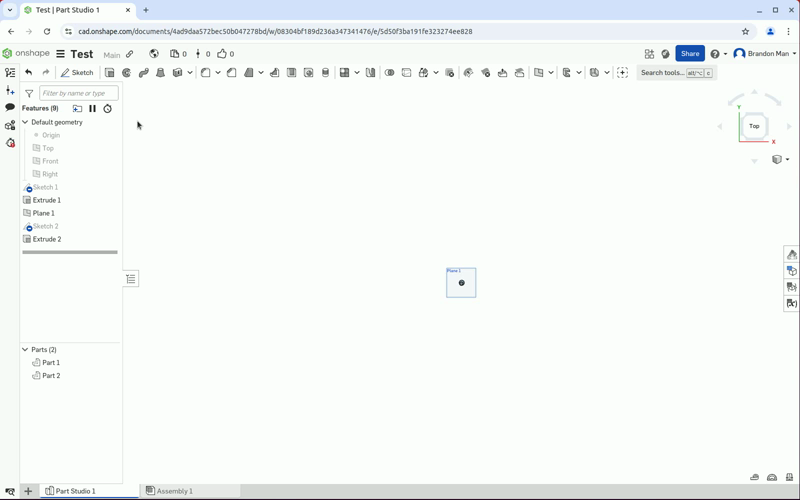
key(shift+h)
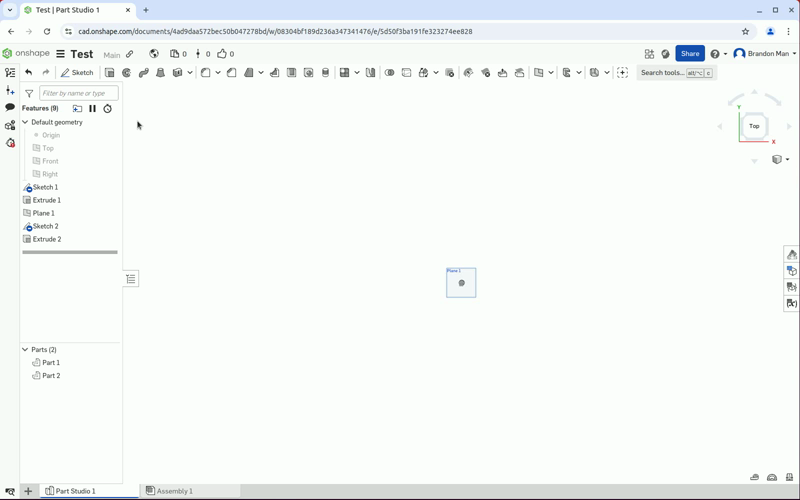
key(shift+h)
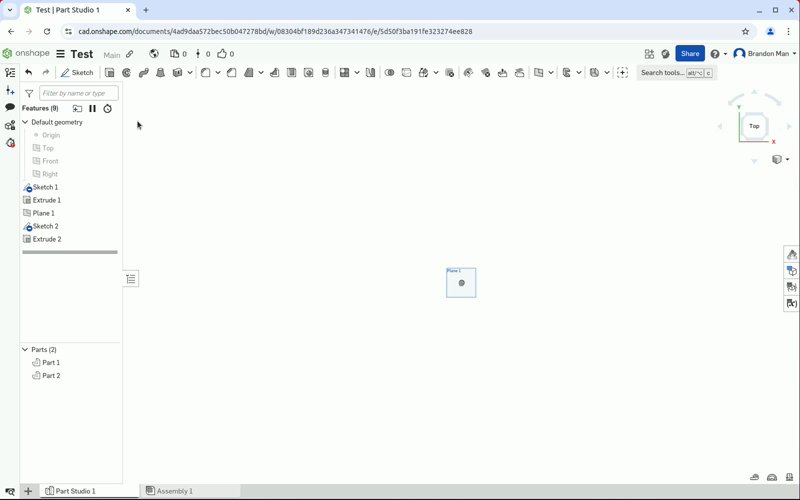
key(shift+7)
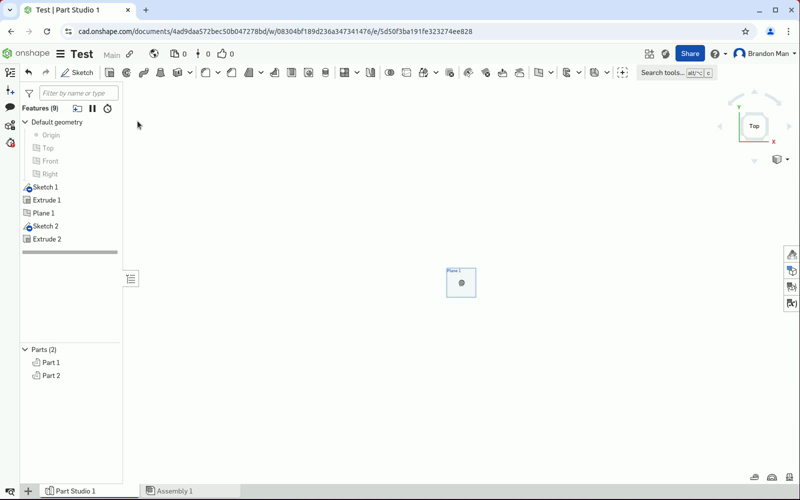
key(up, 3)
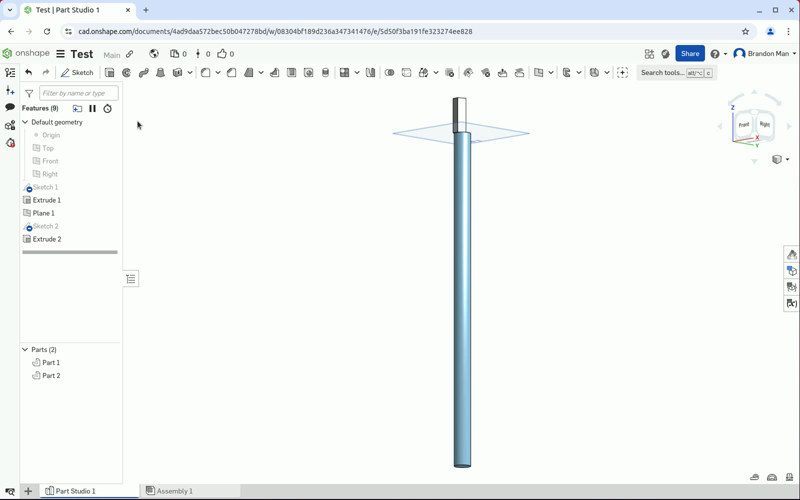
key(left, 3)
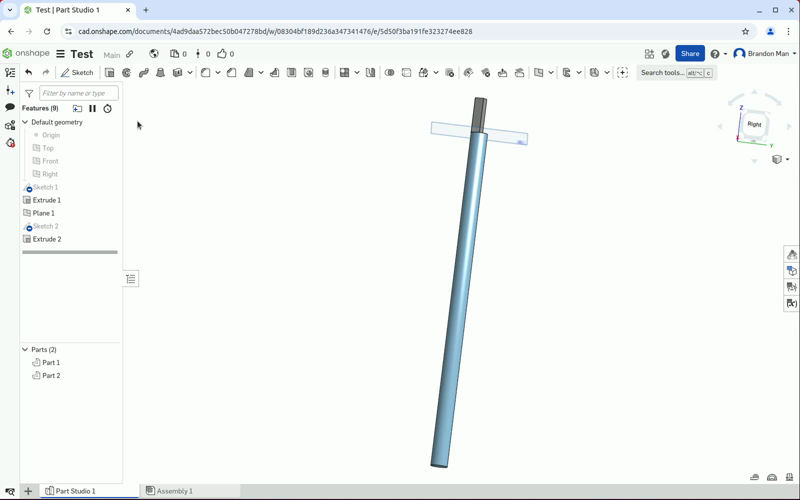
key(right, 3)
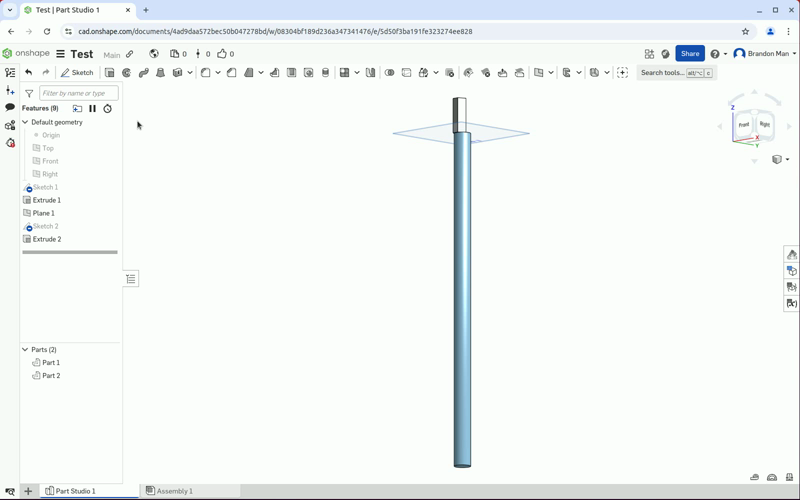
key(down, 3)
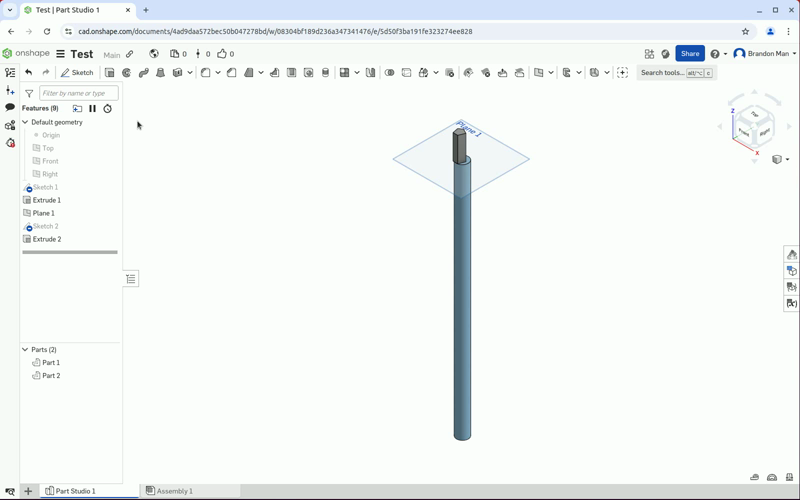
mouse_move(73, 189)
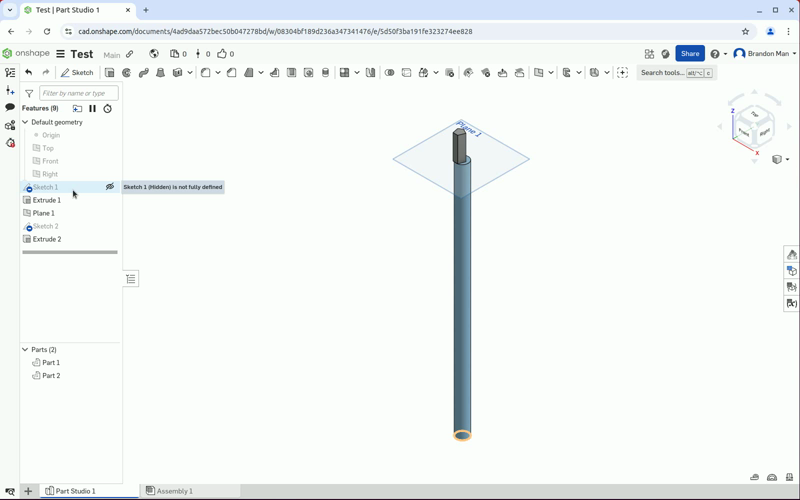
click(73, 189)